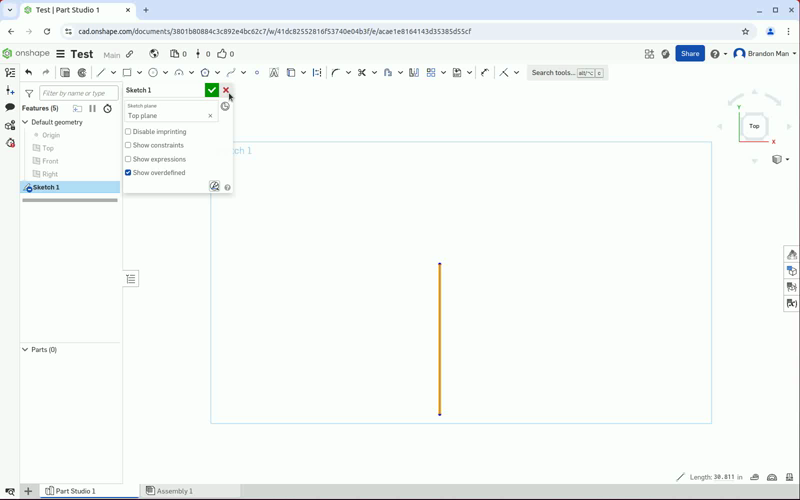
key(shift+h)
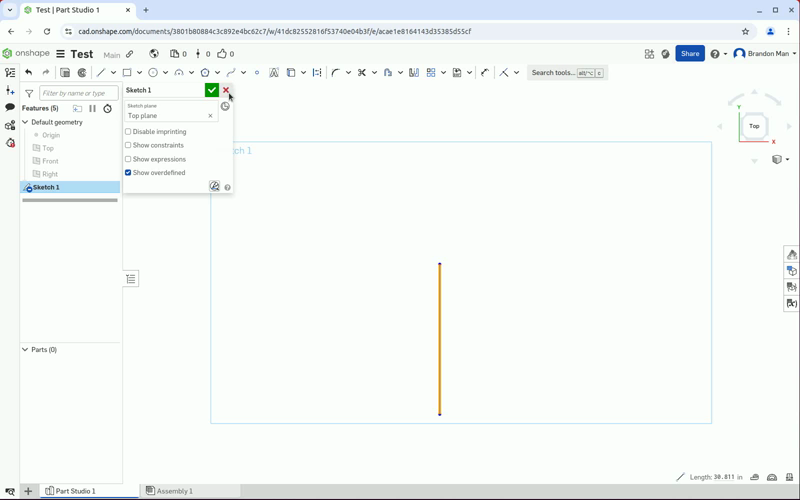
key(shift+s)
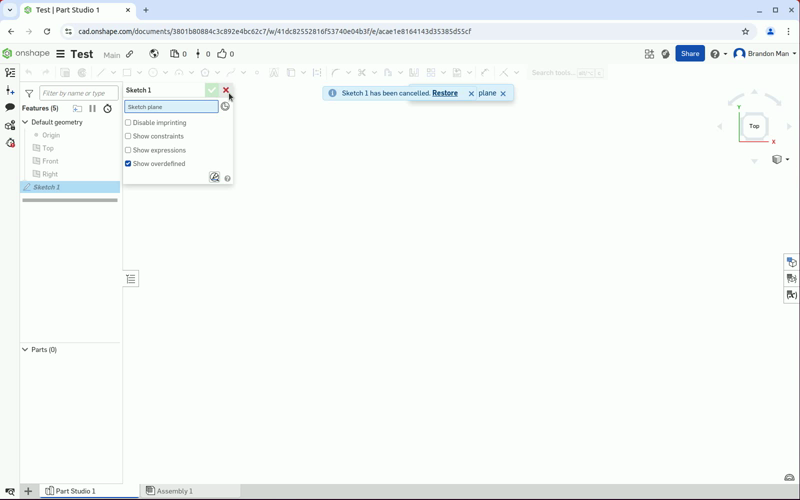
mouse_move(73, 150)
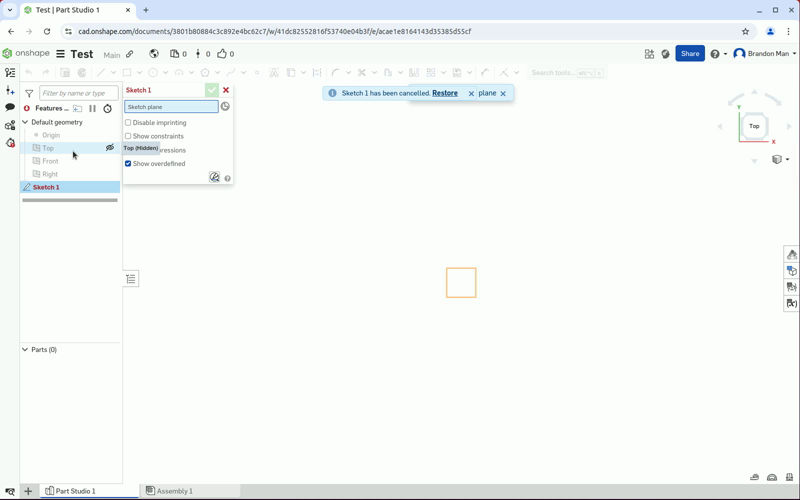
click(73, 150)
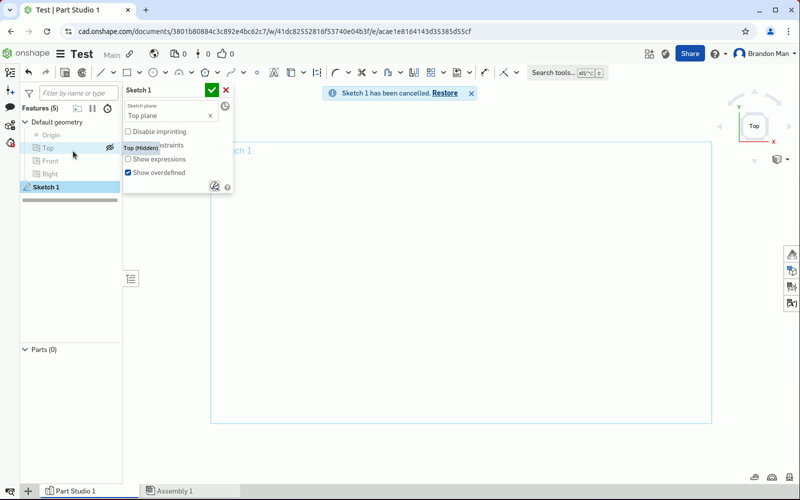
mouse_move(73, 352)
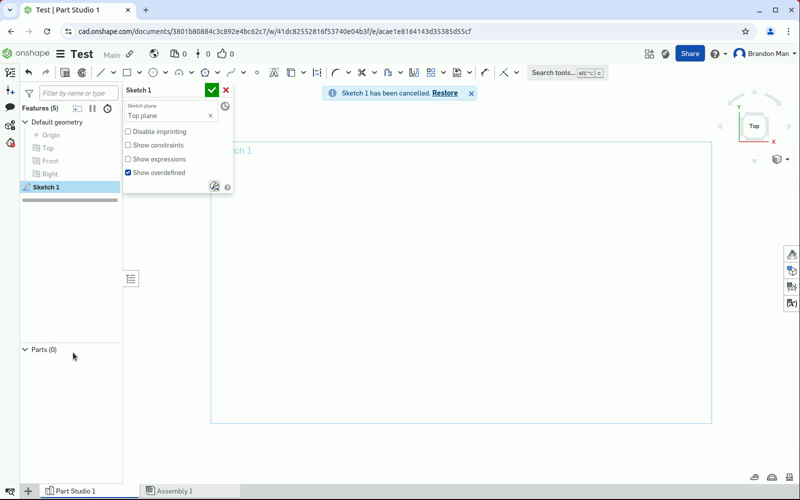
key(y)
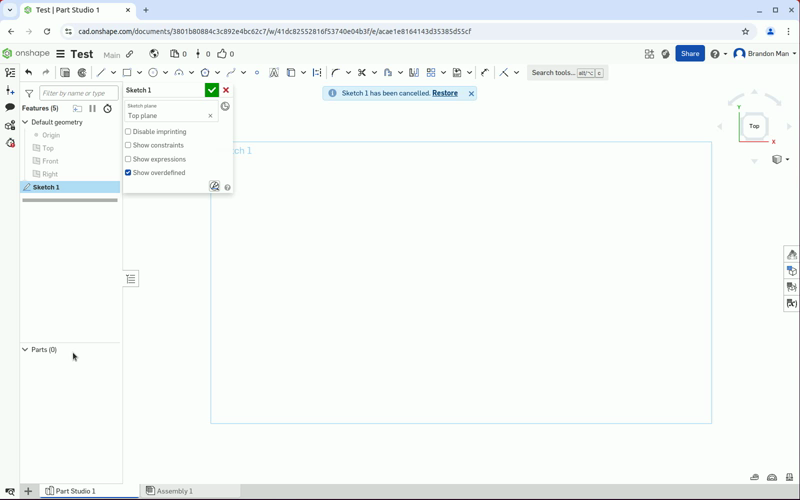
key(l)
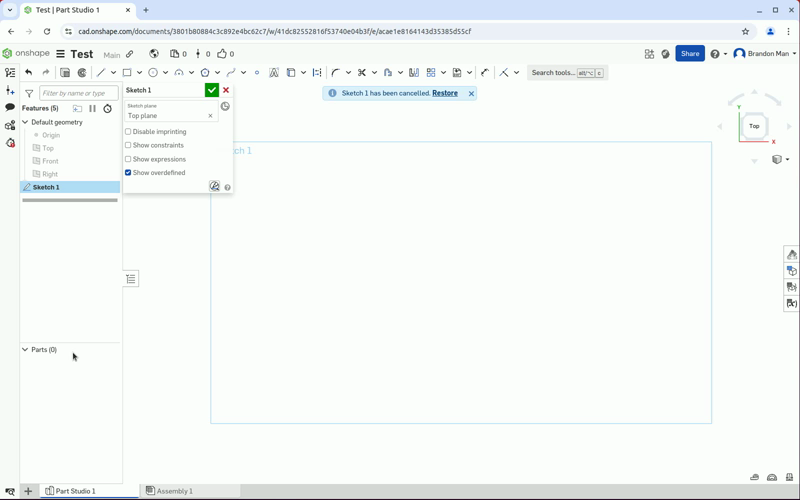
key_down(shift)
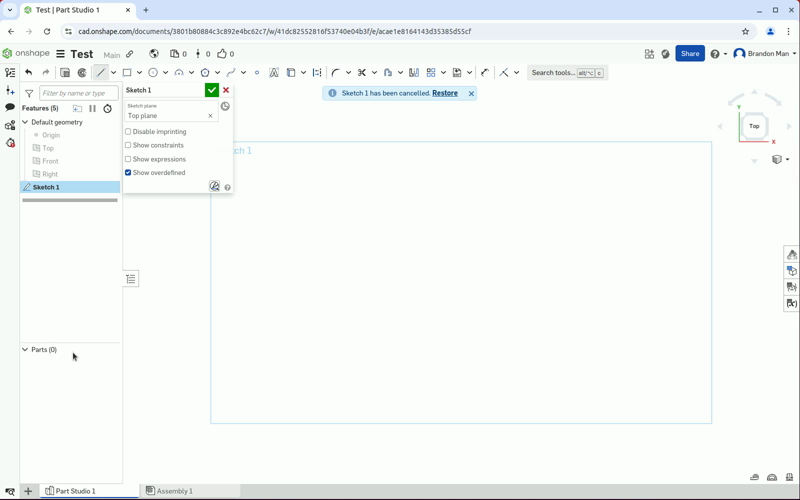
mouse_move(386, 314)
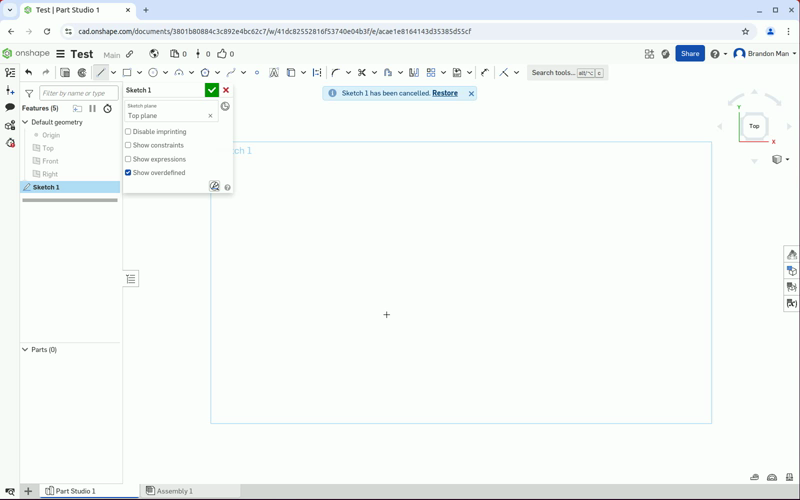
click(386, 314)
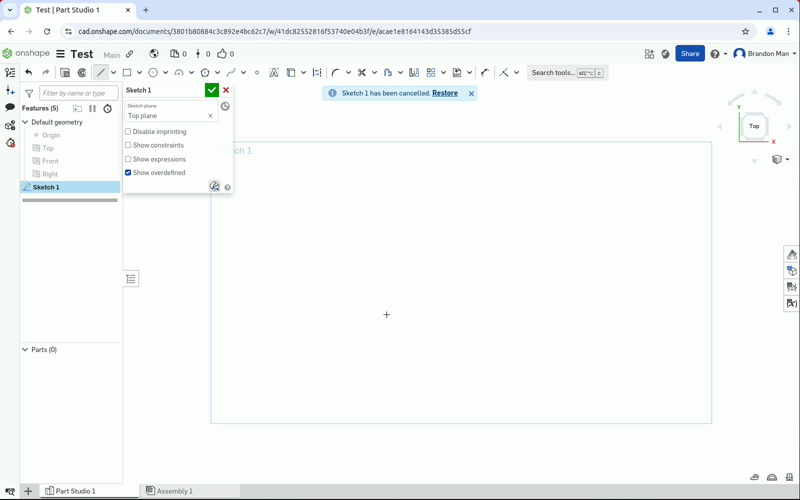
key_up(shift)
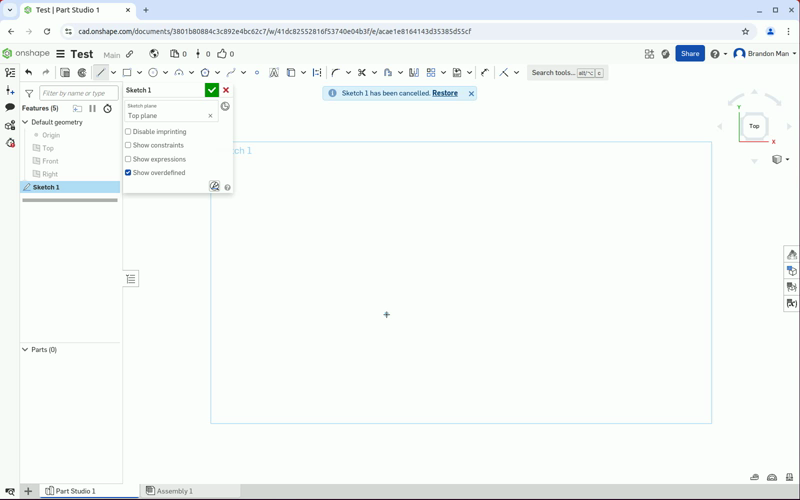
key_down(shift)
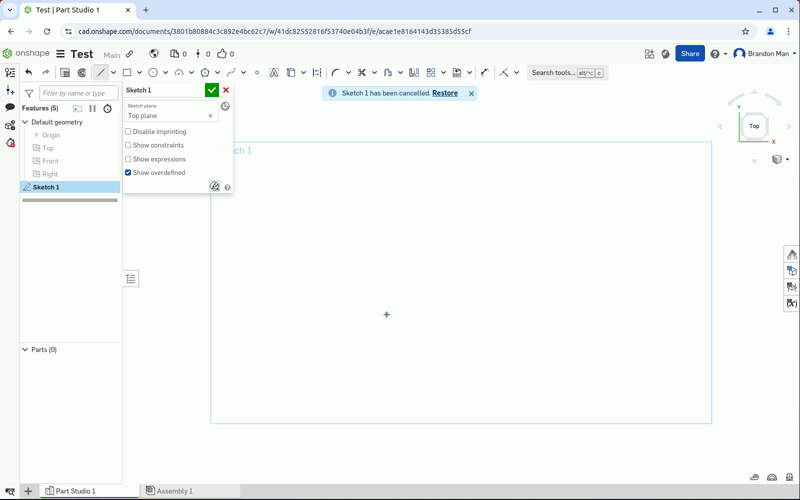
mouse_move(536, 314)
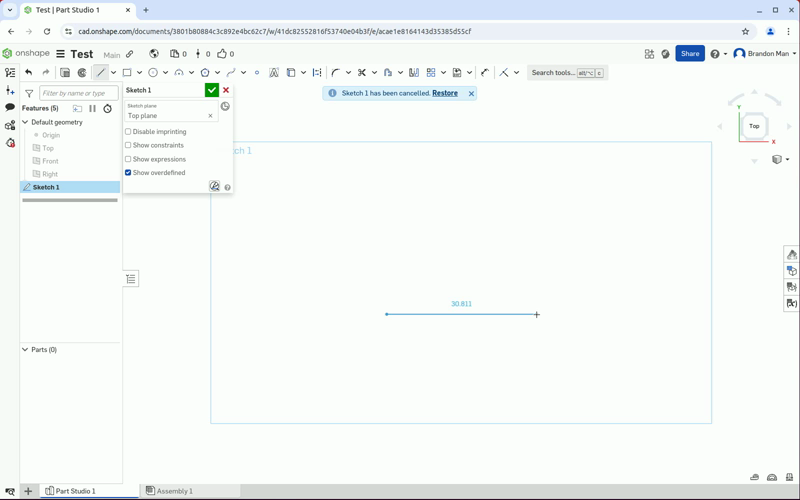
click(536, 314)
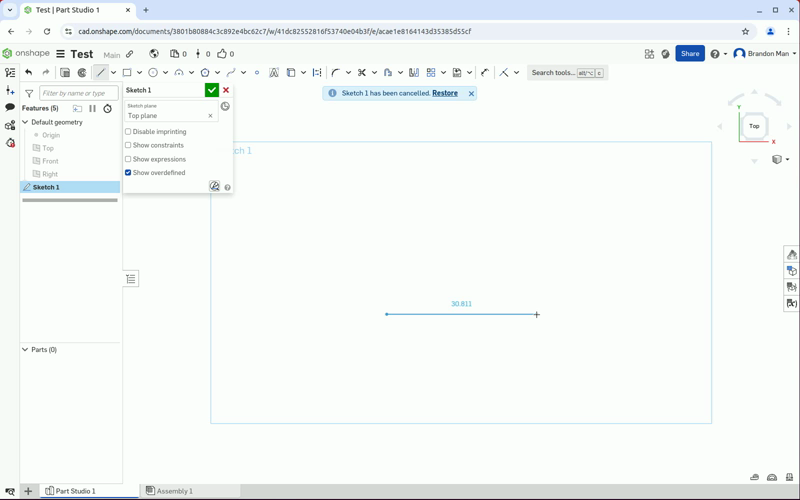
key_up(shift)
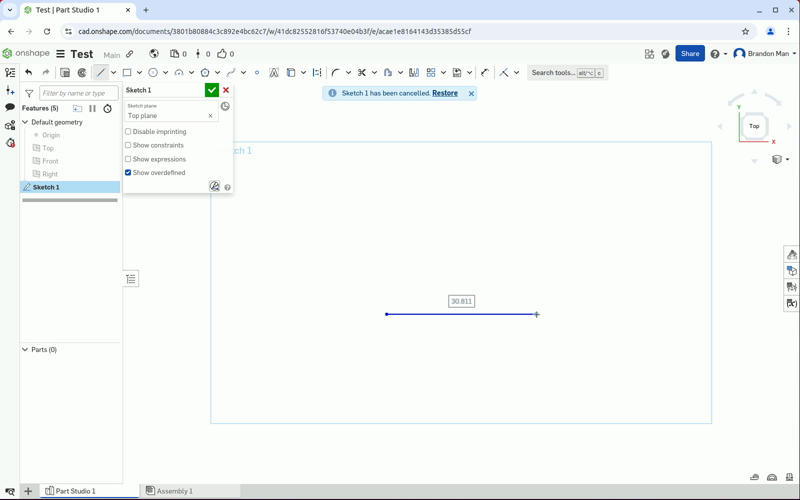
key_down(shift)
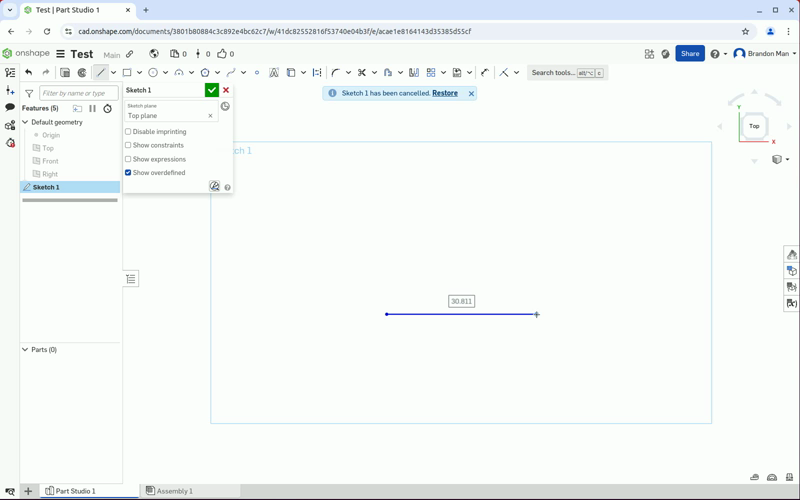
mouse_move(566, 314)
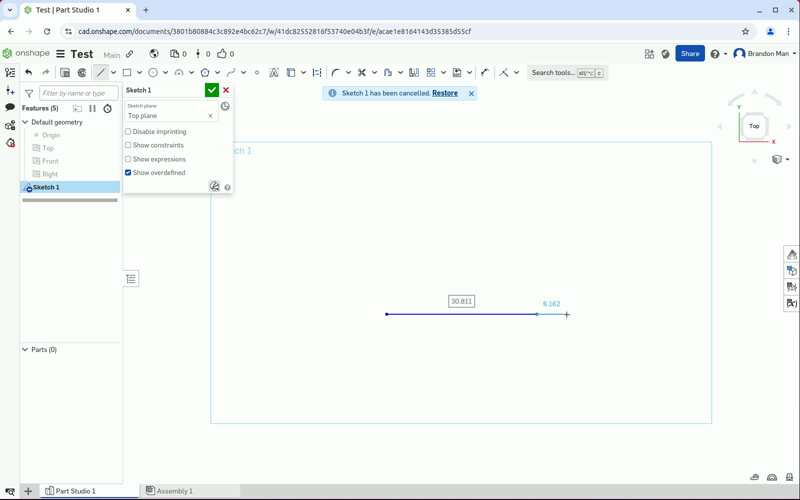
mouse_move(536, 276)
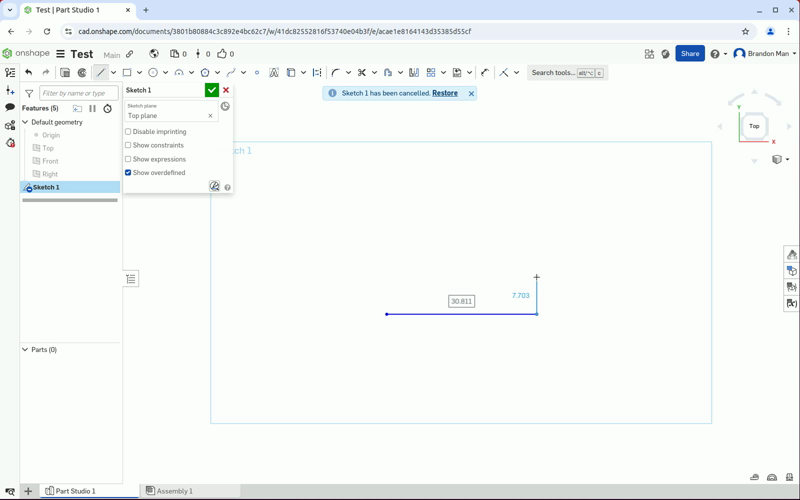
click(536, 276)
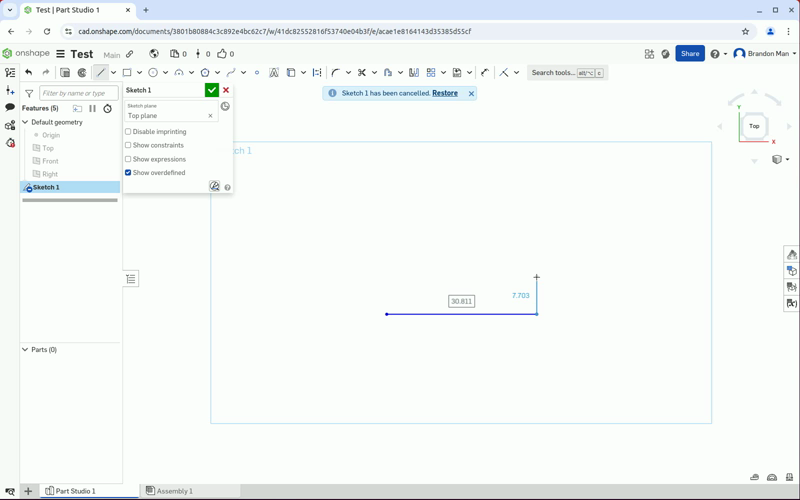
key_up(shift)
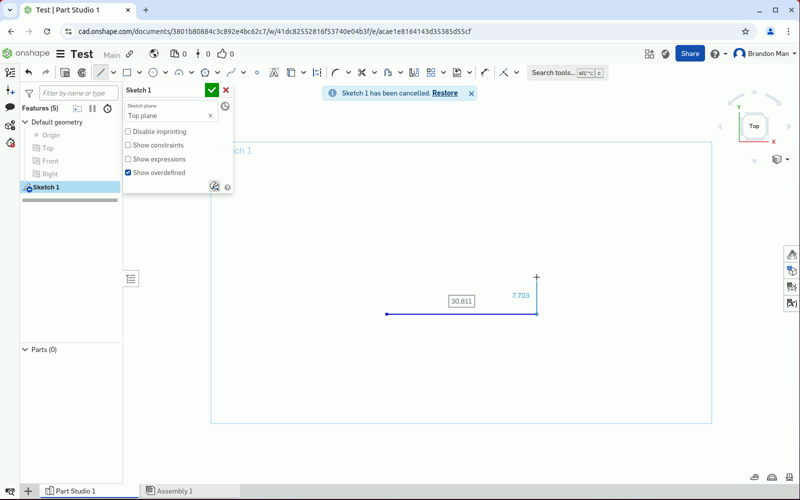
key_down(shift)
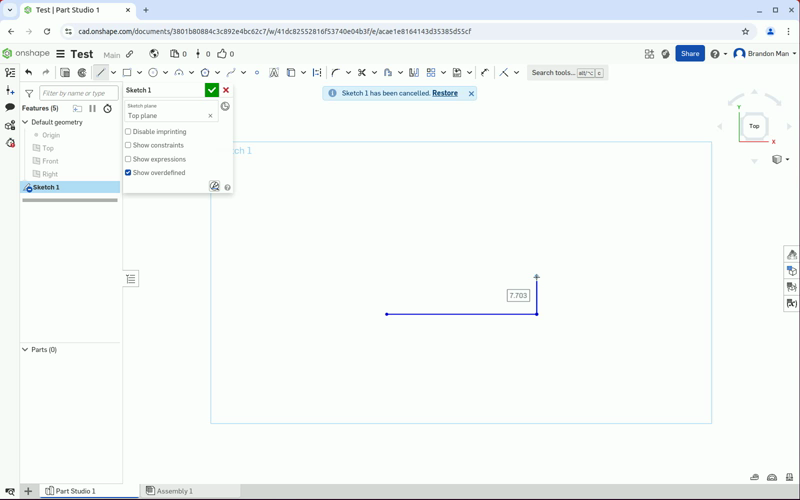
mouse_move(386, 276)
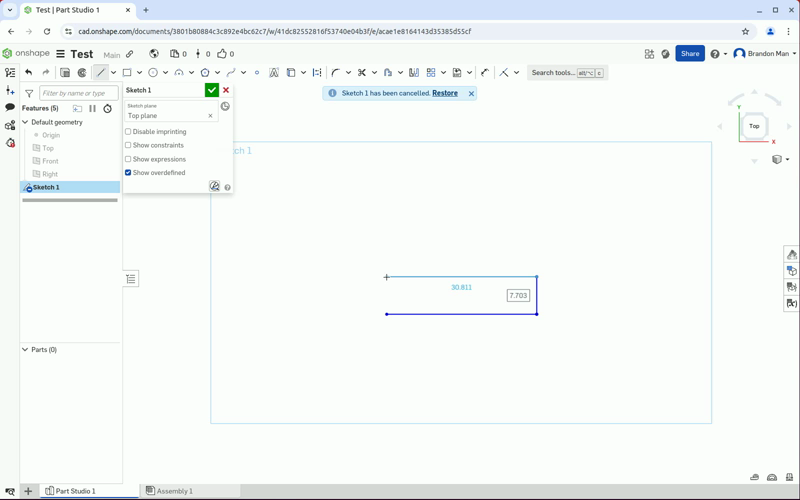
click(386, 276)
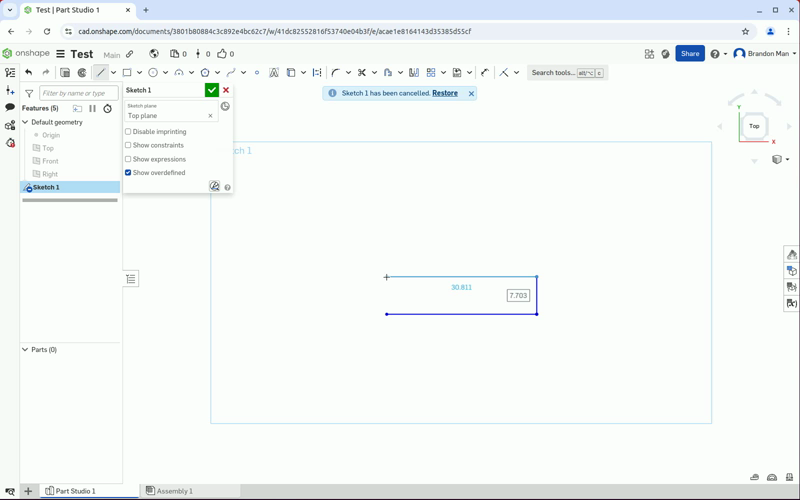
key_up(shift)
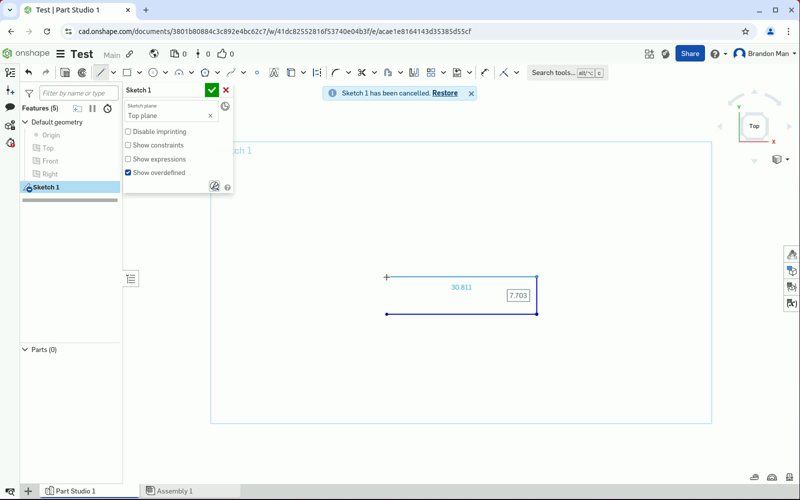
mouse_move(417, 276)
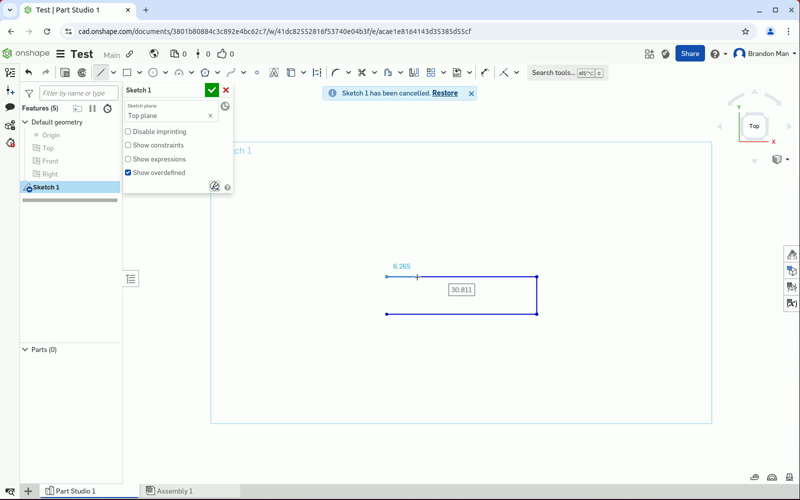
key_down(shift)
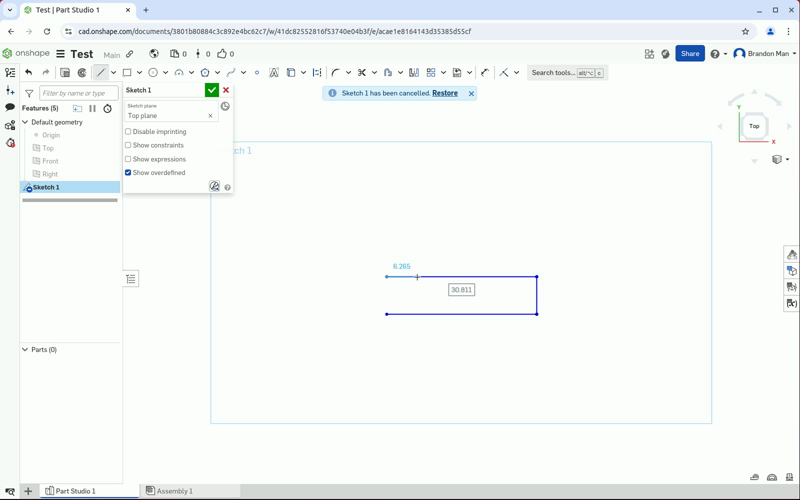
mouse_move(386, 314)
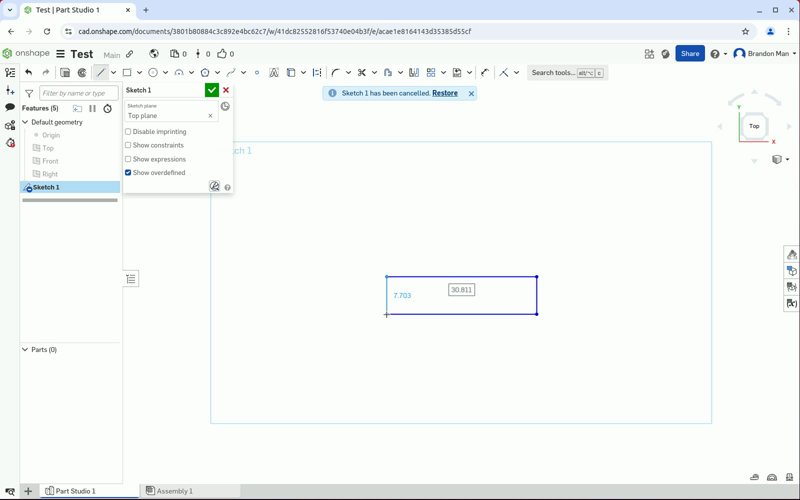
key_up(shift)
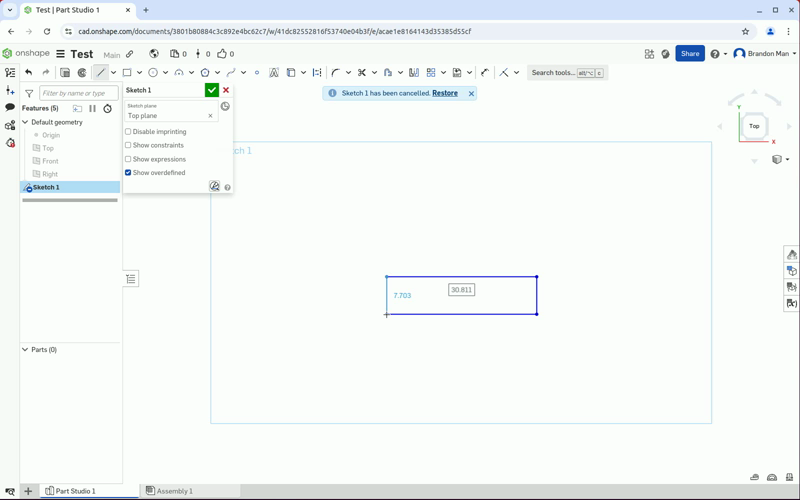
click(386, 314)
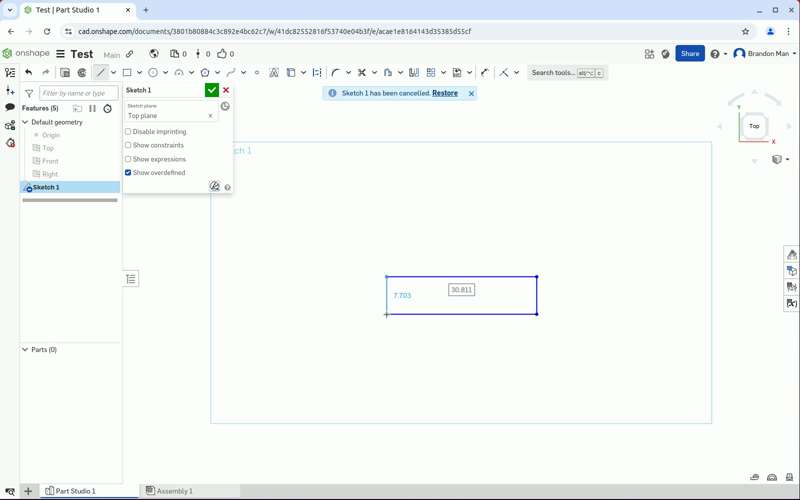
key(esc)
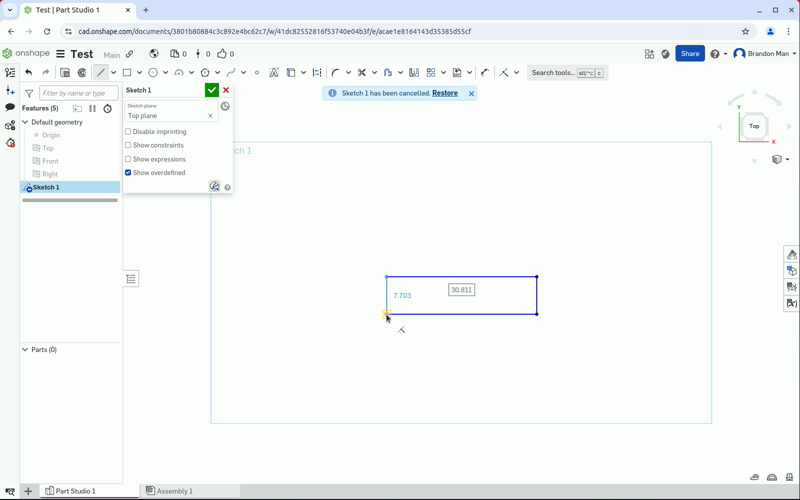
key(l)
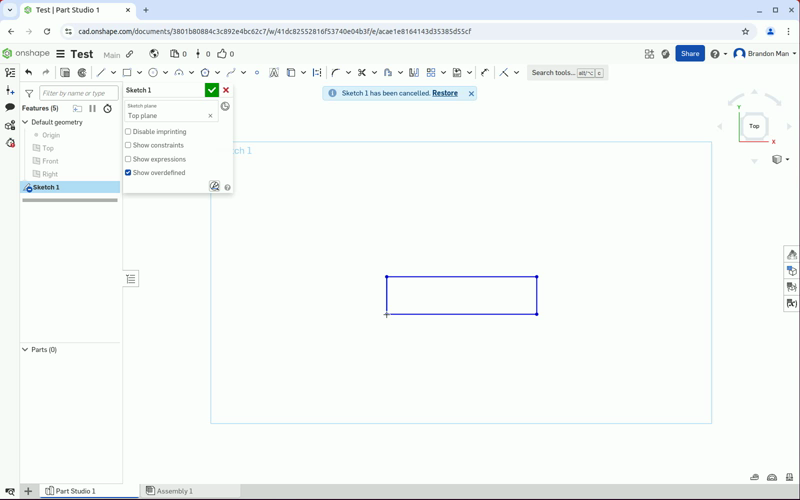
key_down(shift)
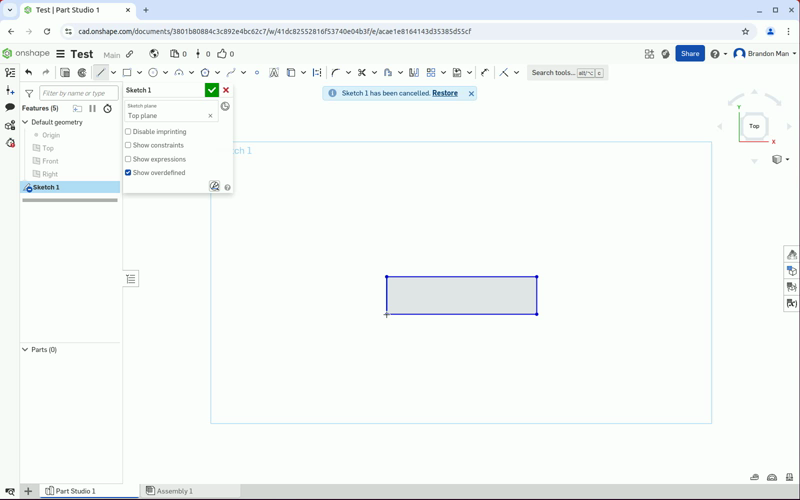
mouse_move(388, 312)
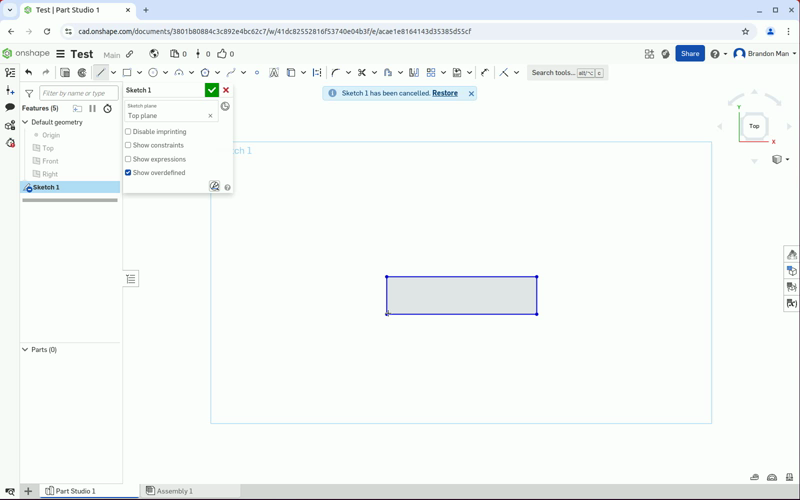
scroll(6)
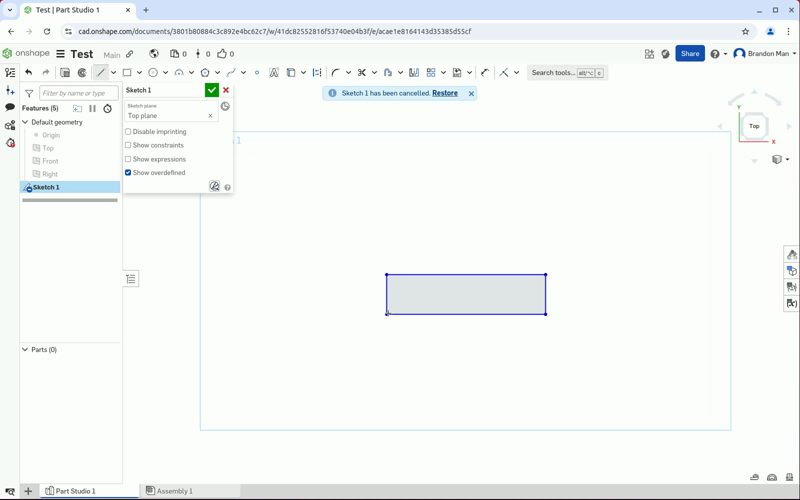
scroll(6)
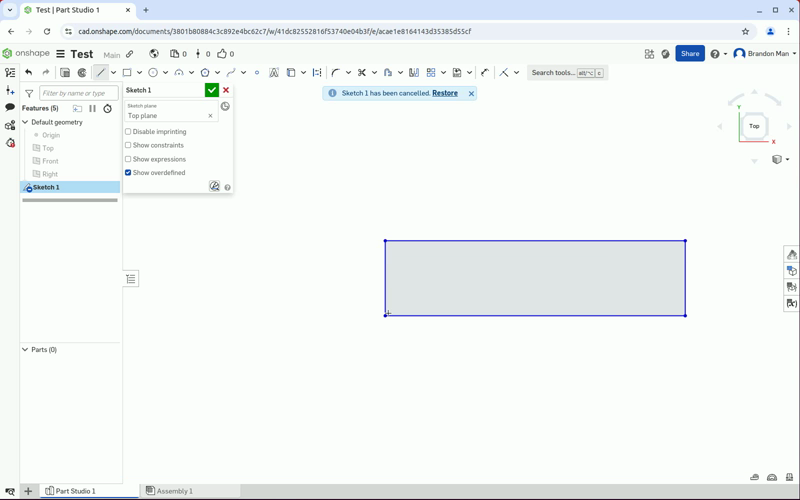
scroll(6)
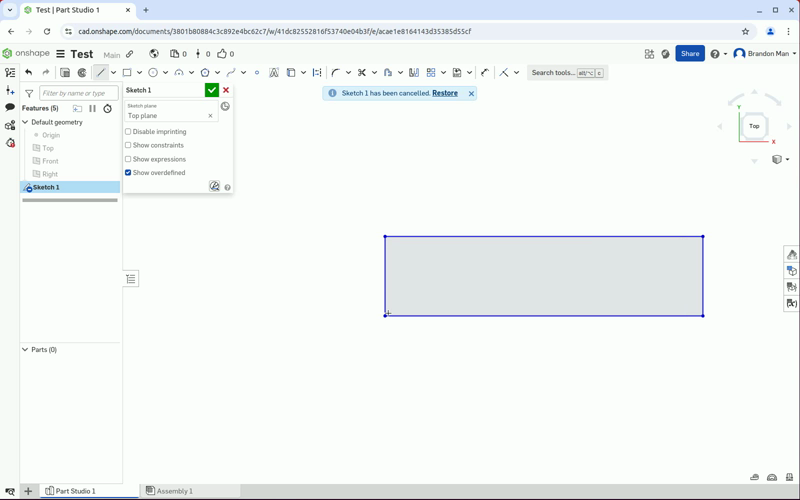
scroll(6)
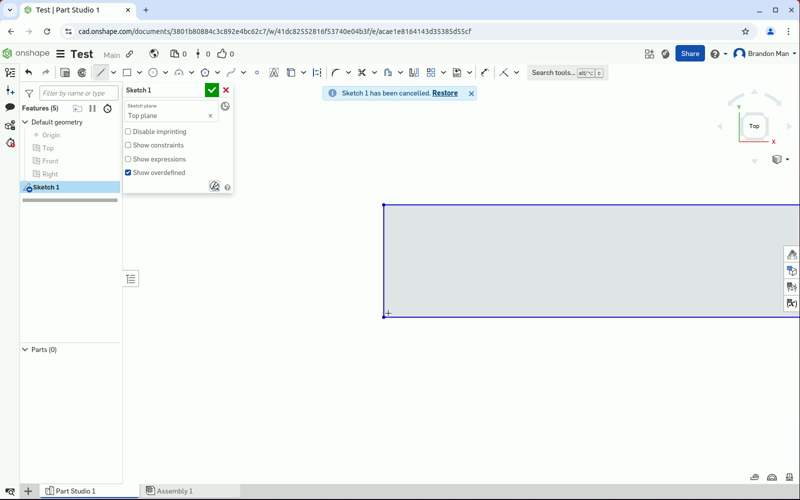
scroll(6)
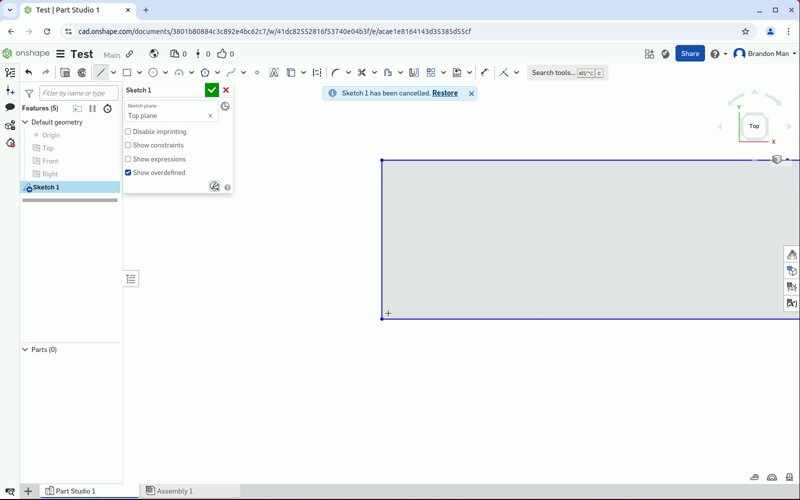
scroll(6)
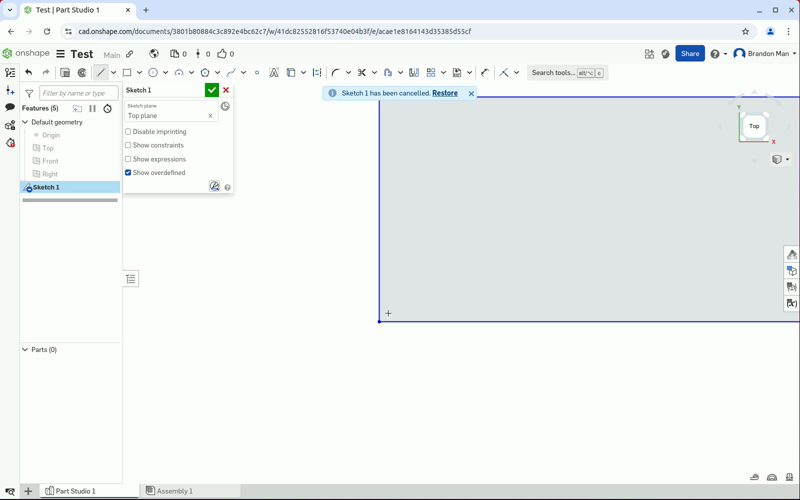
scroll(6)
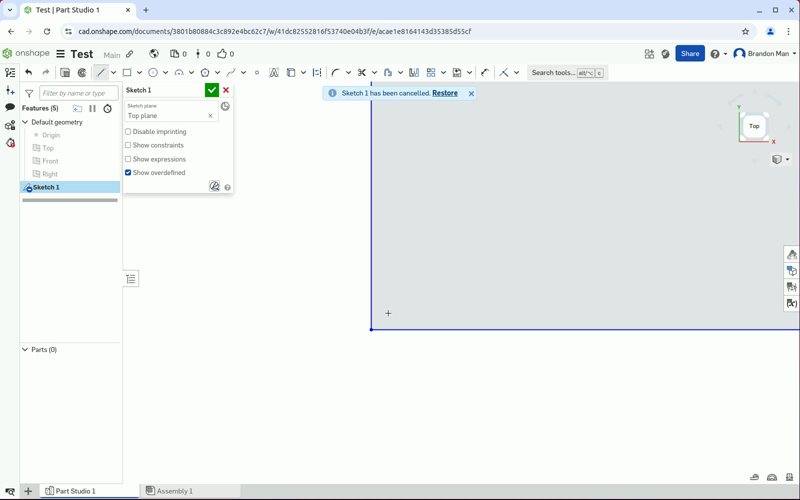
click(388, 312)
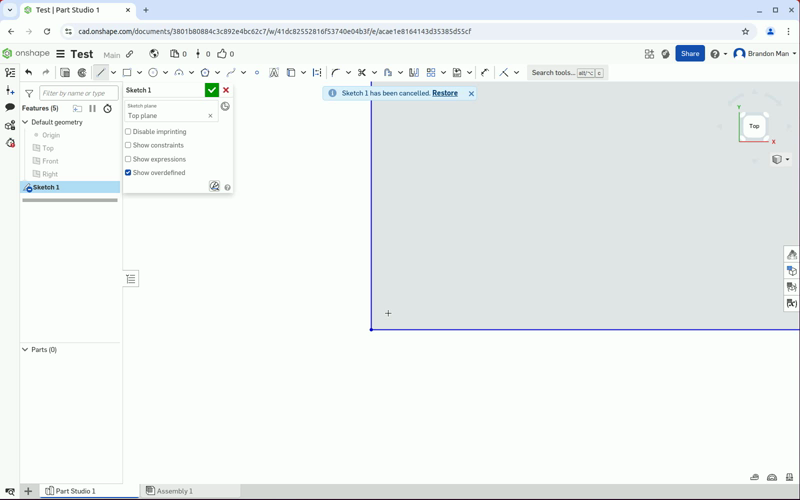
scroll(-6)
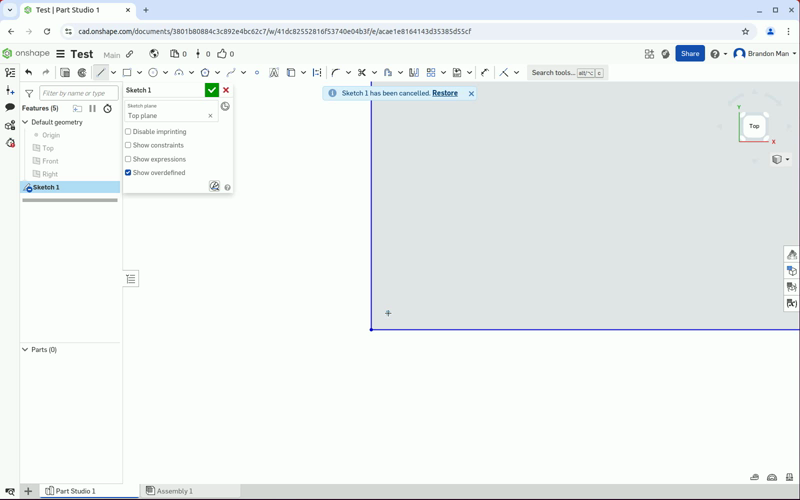
scroll(-6)
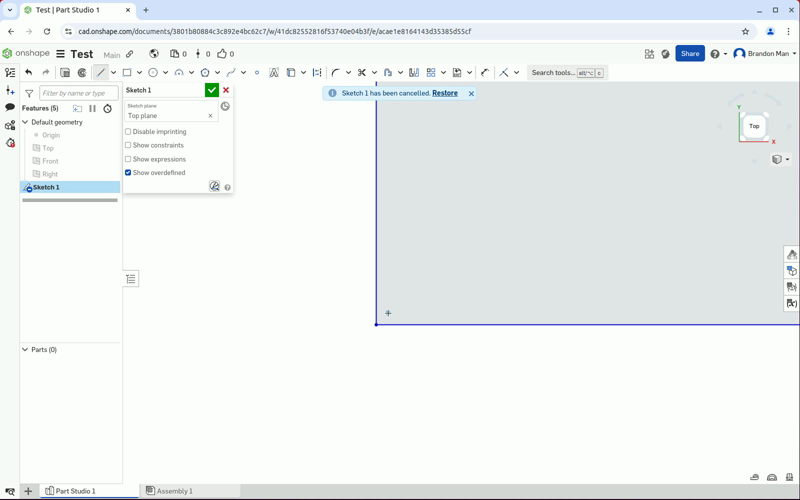
scroll(-6)
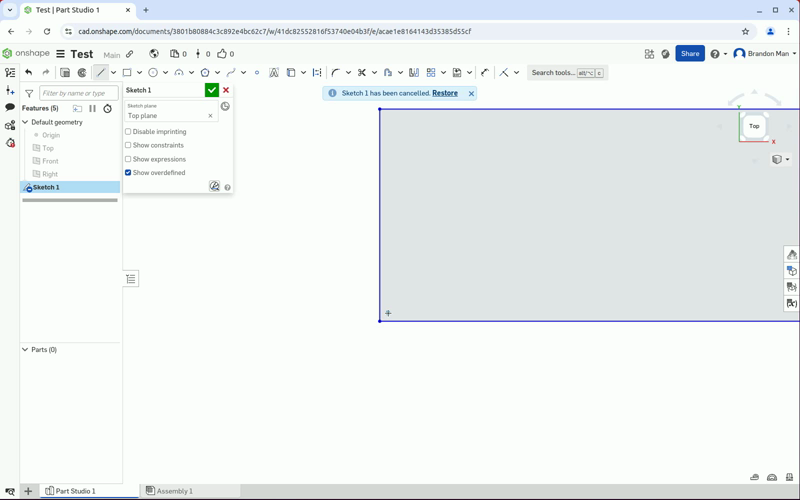
scroll(-6)
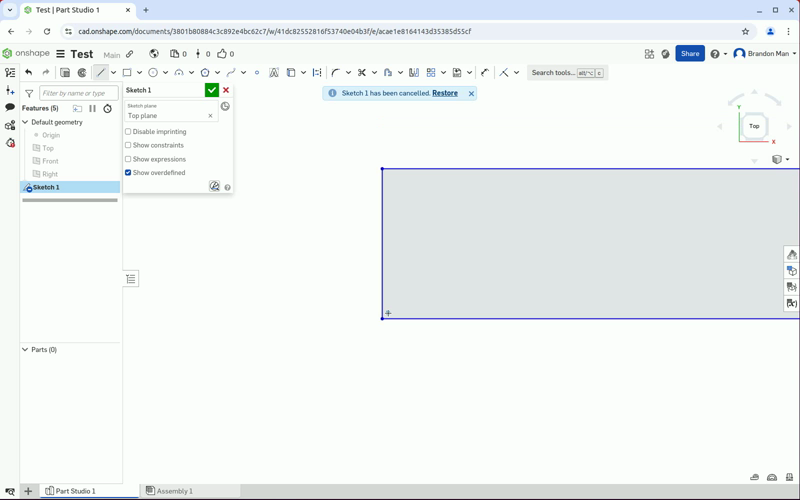
scroll(-6)
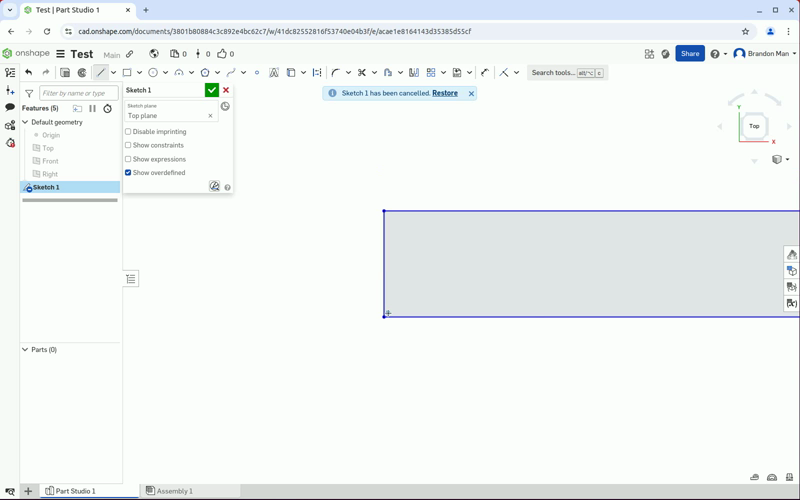
scroll(-6)
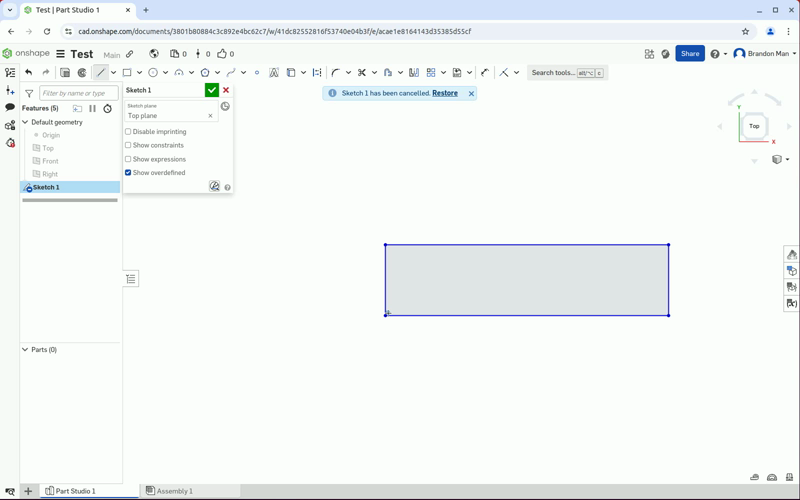
scroll(-6)
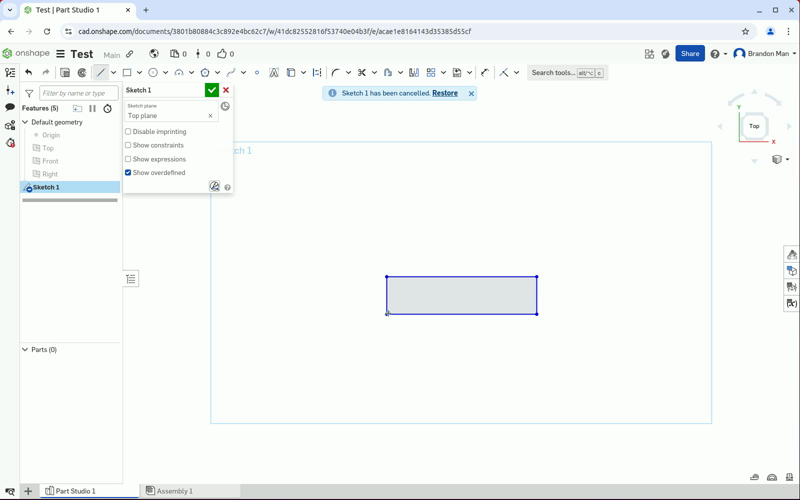
key_up(shift)
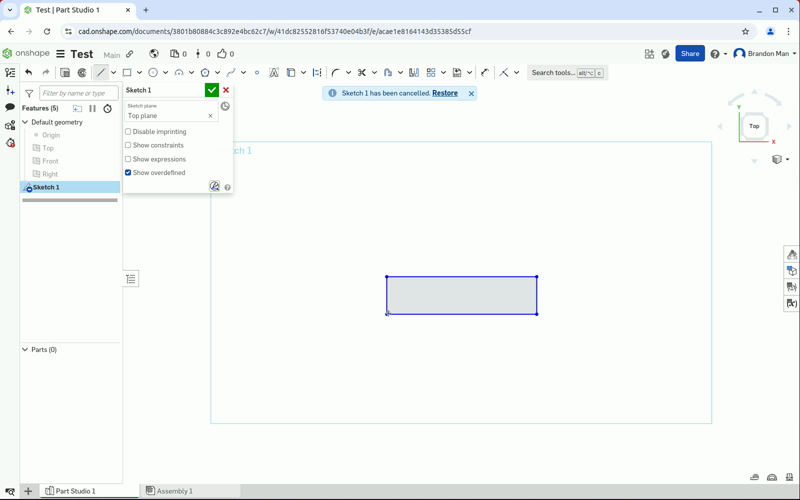
key_down(shift)
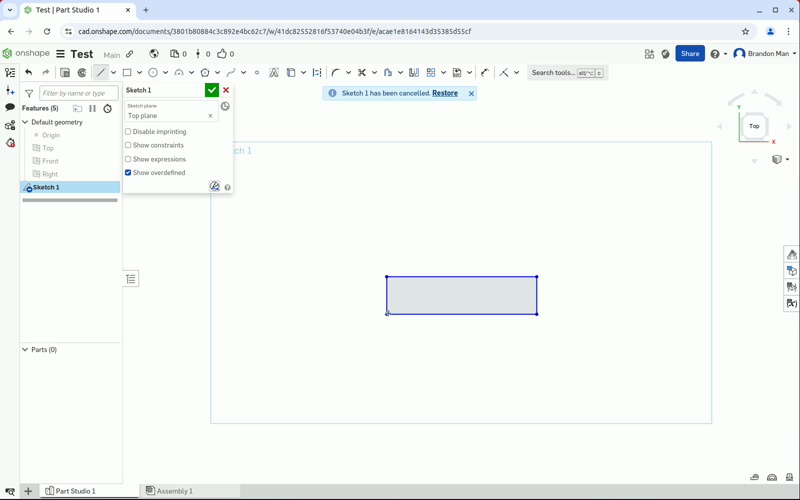
mouse_move(534, 312)
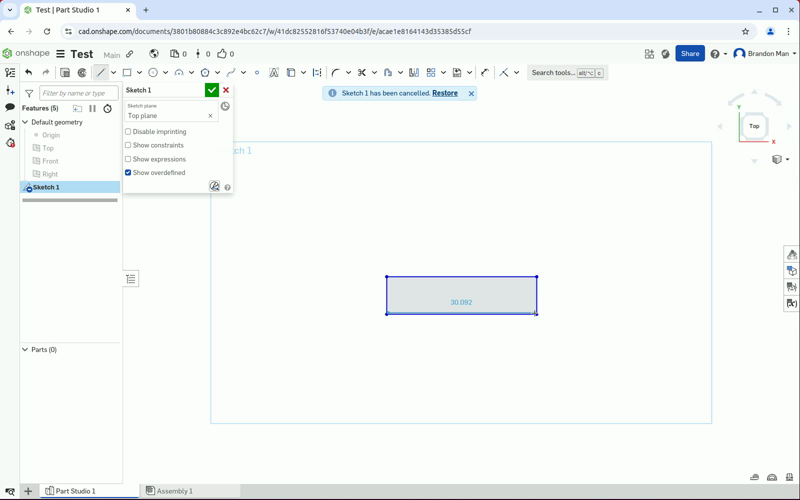
scroll(6)
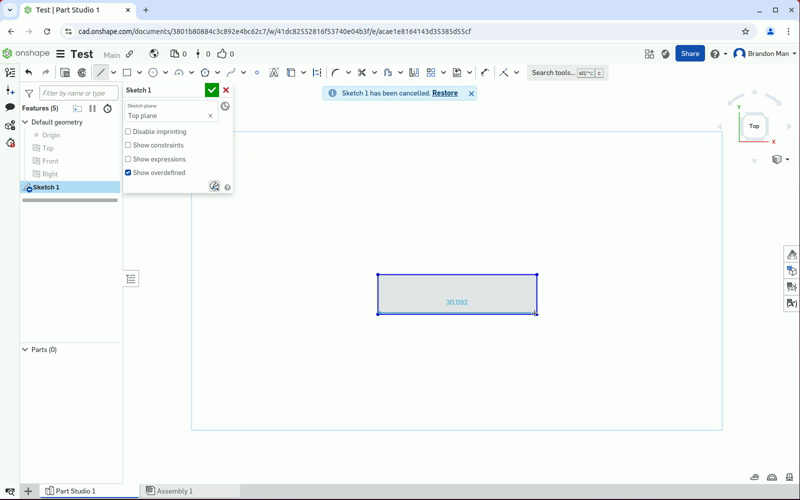
scroll(6)
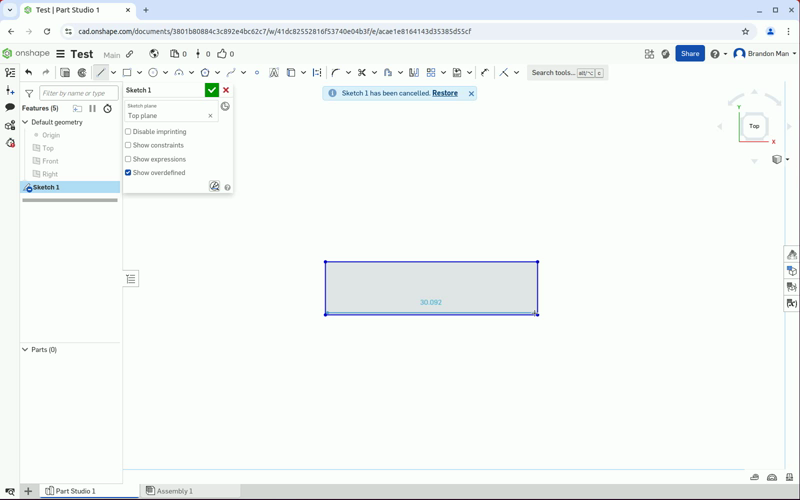
scroll(6)
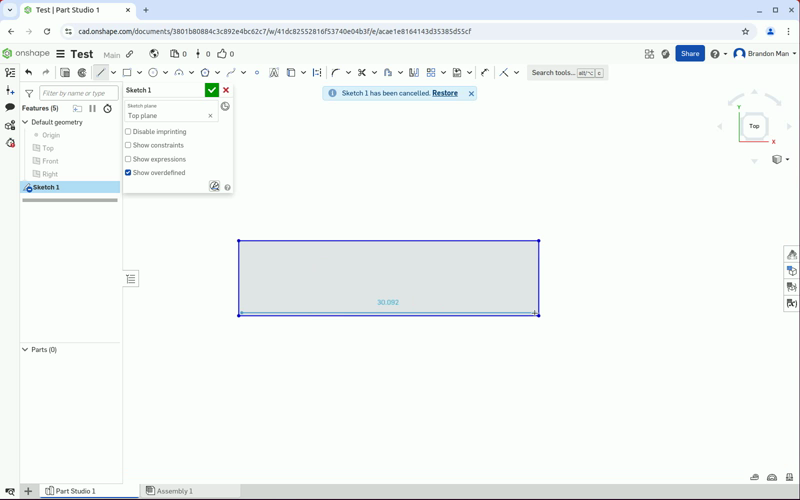
scroll(6)
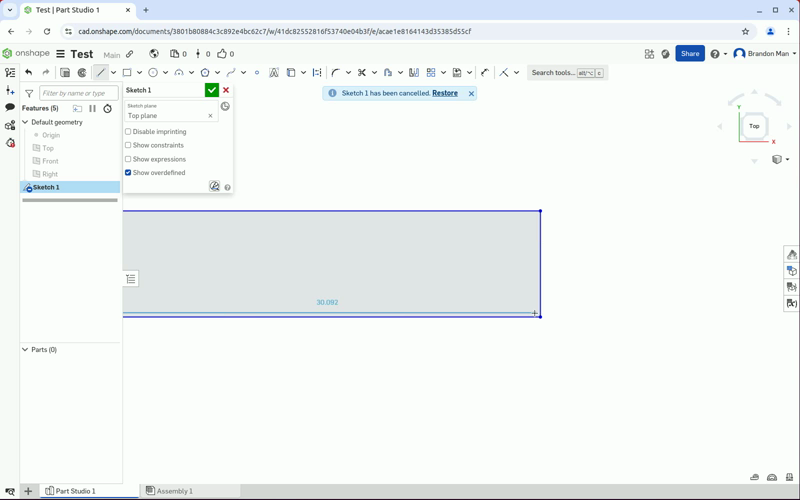
scroll(6)
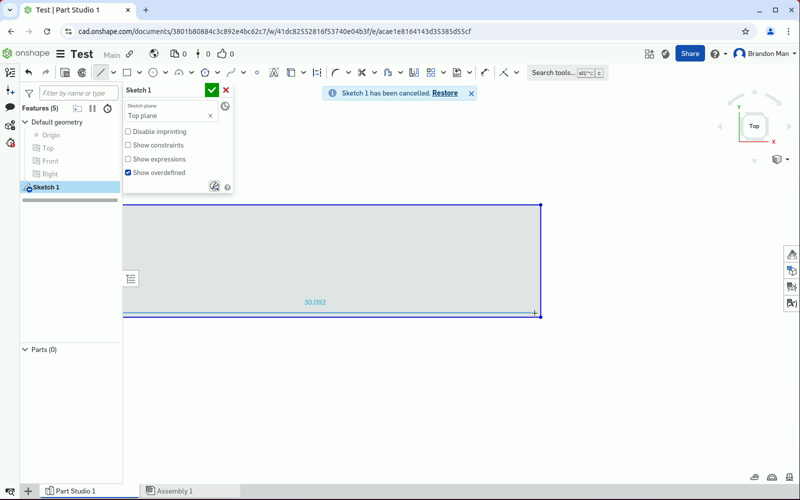
scroll(6)
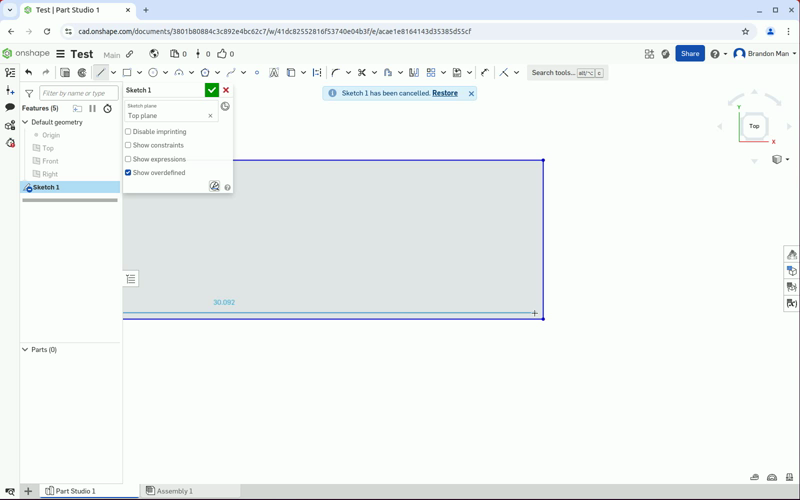
scroll(6)
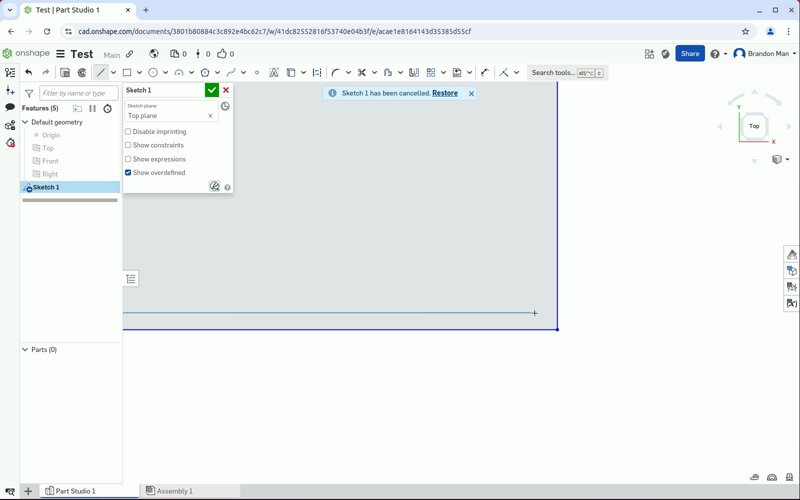
click(534, 312)
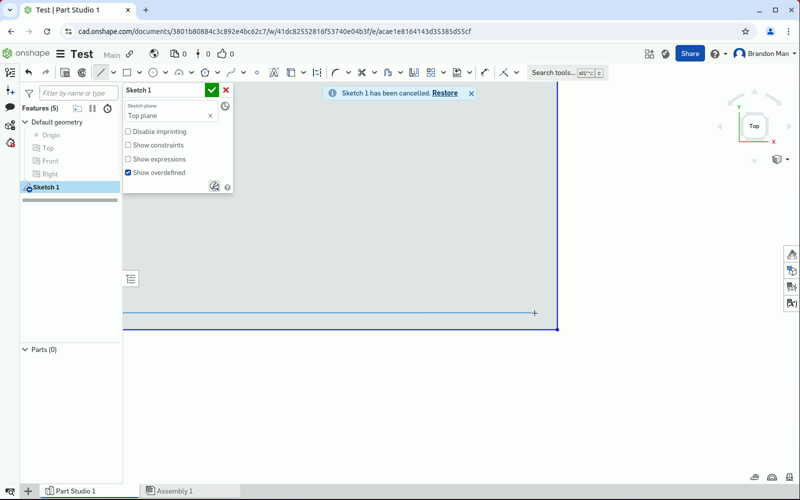
scroll(-6)
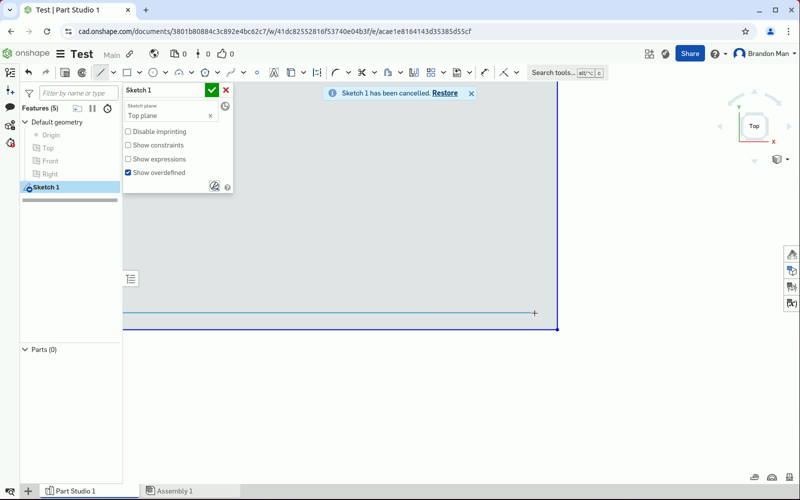
scroll(-6)
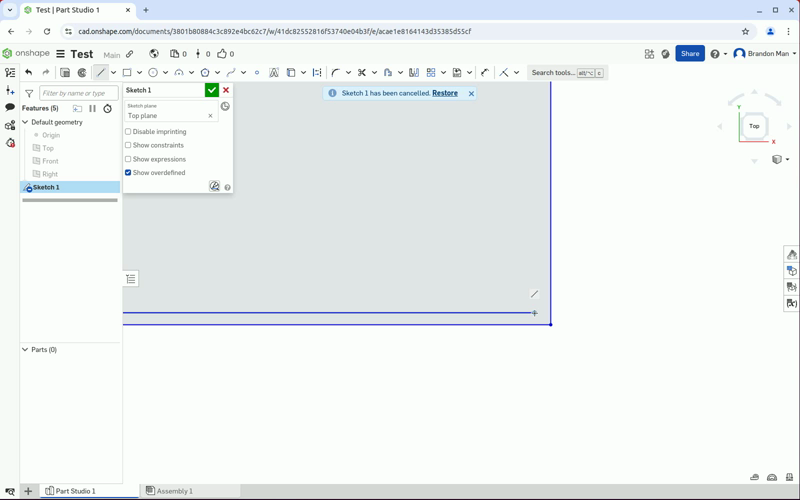
scroll(-6)
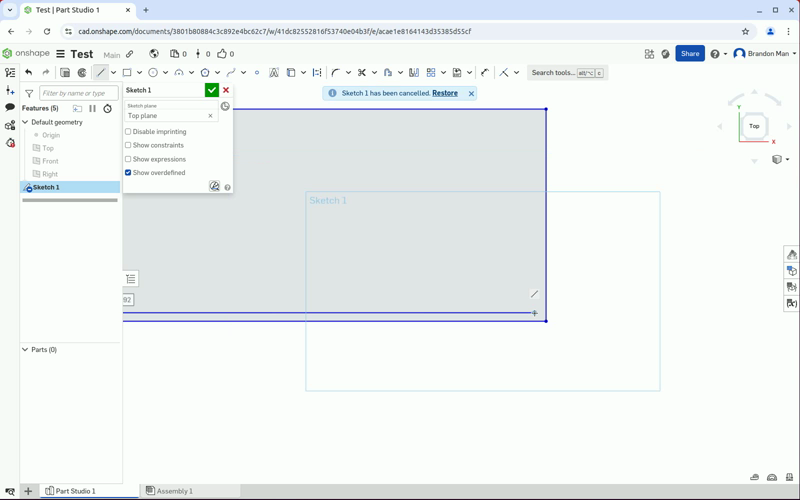
scroll(-6)
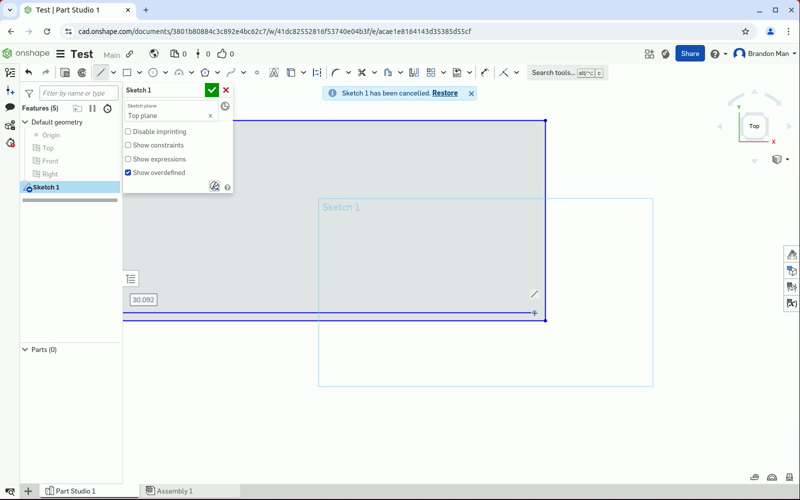
scroll(-6)
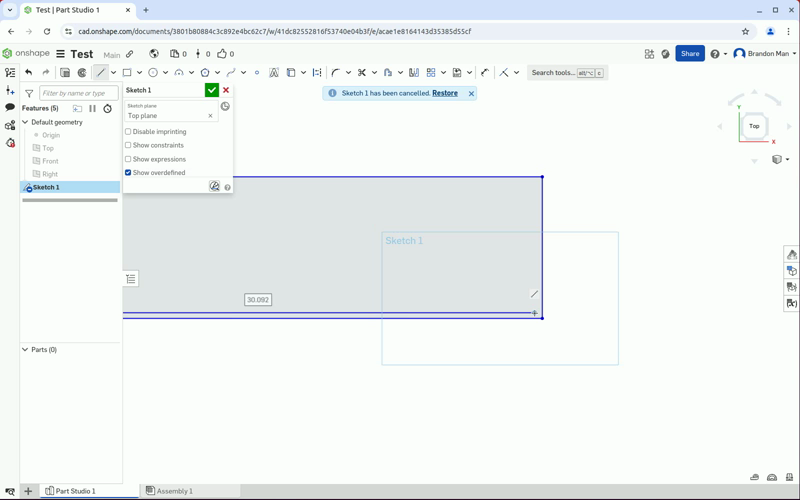
scroll(-6)
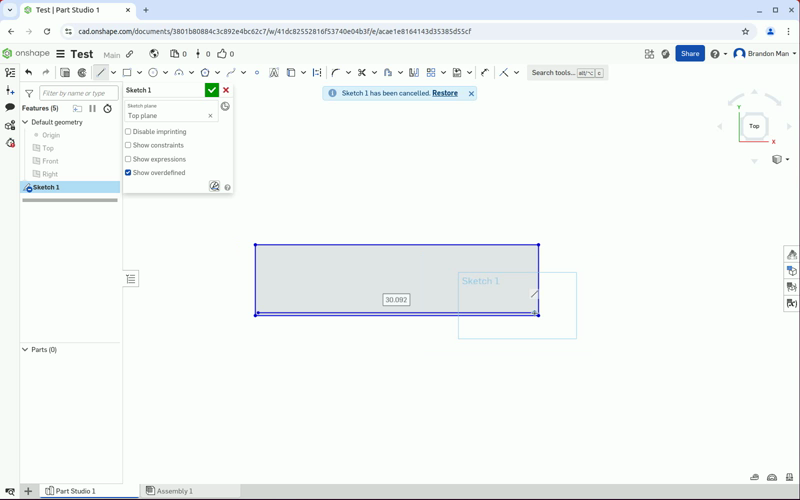
scroll(-6)
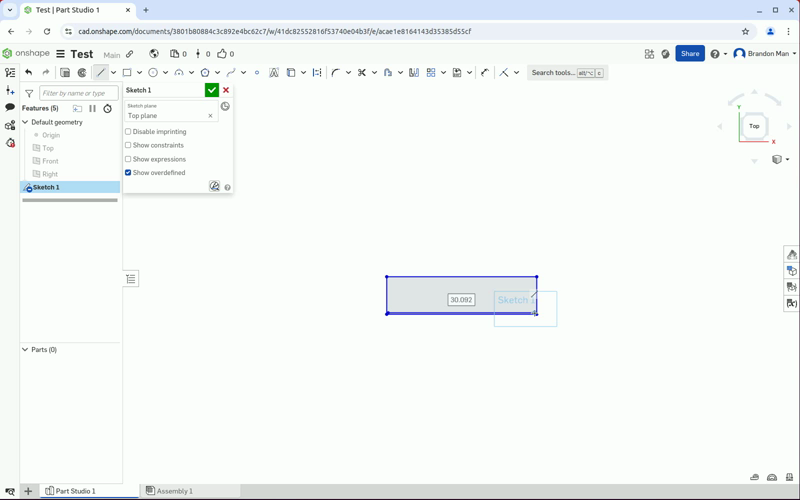
key_up(shift)
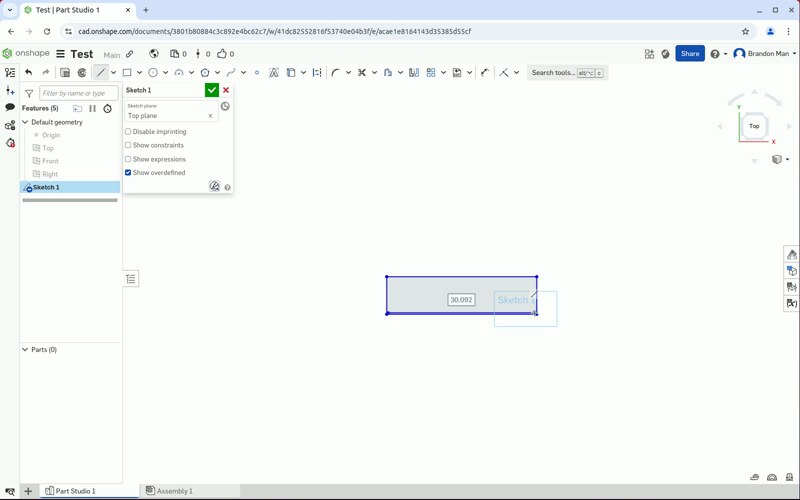
key_down(shift)
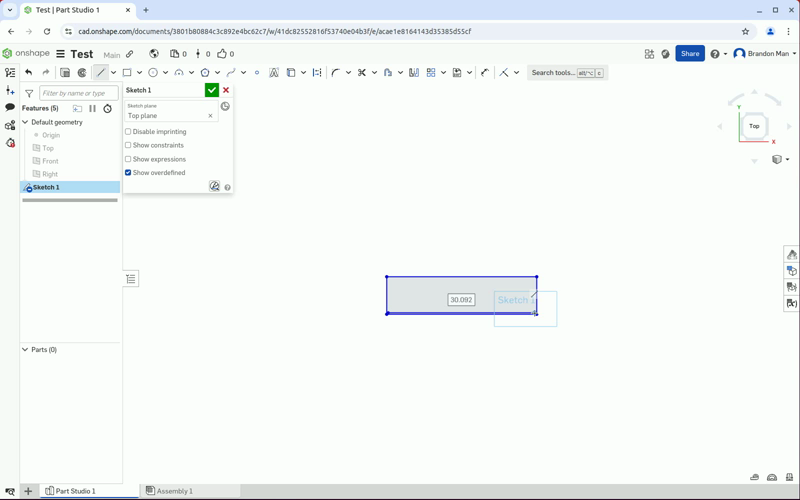
mouse_move(564, 312)
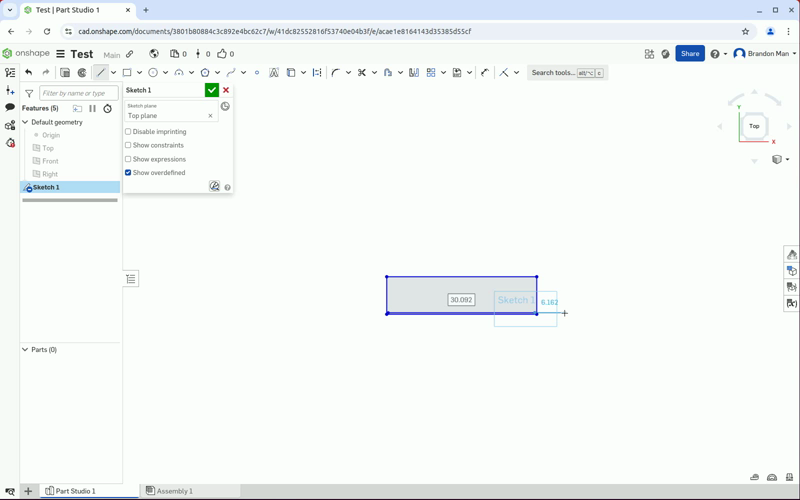
mouse_move(534, 279)
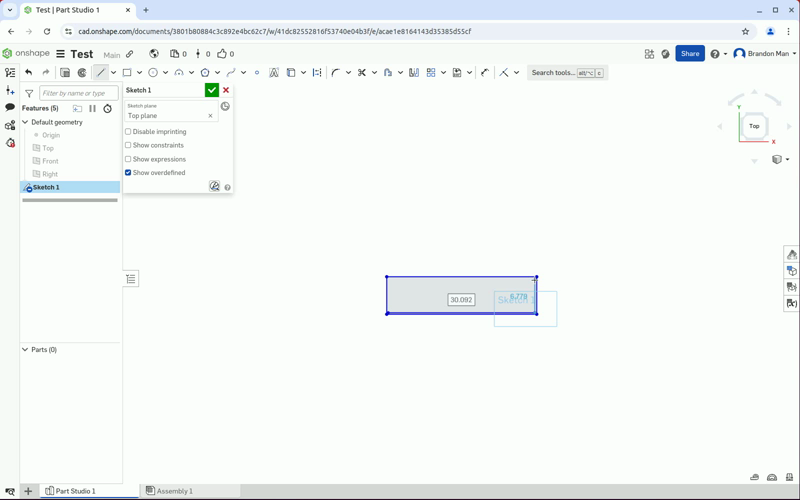
scroll(6)
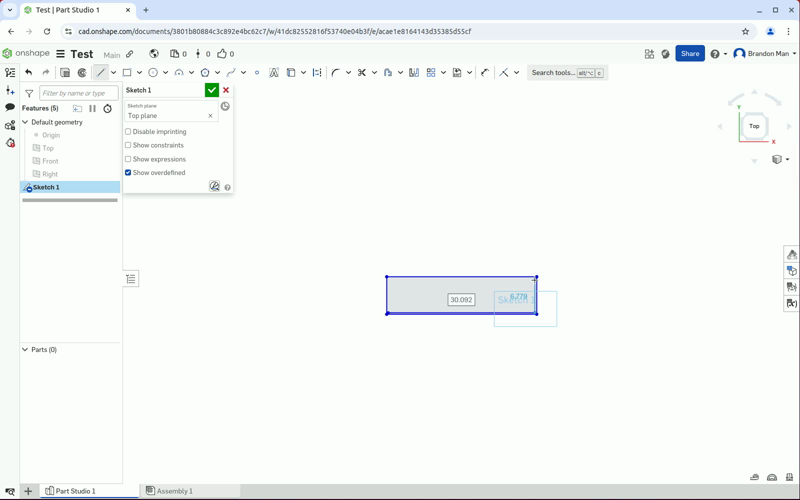
scroll(6)
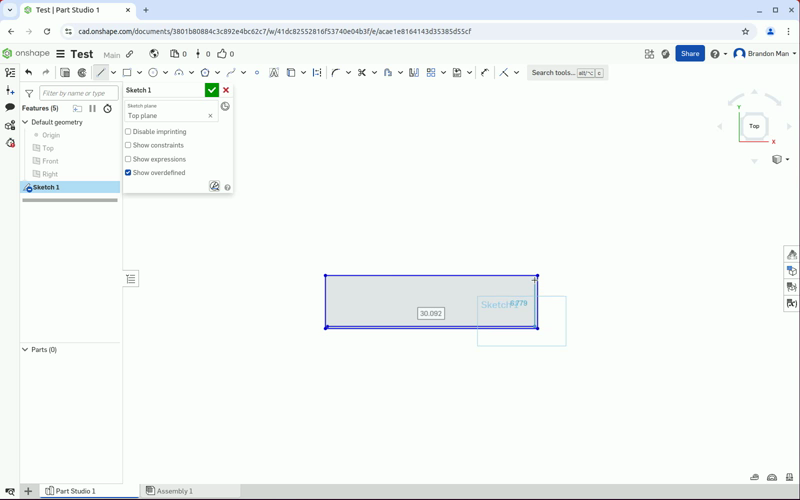
scroll(6)
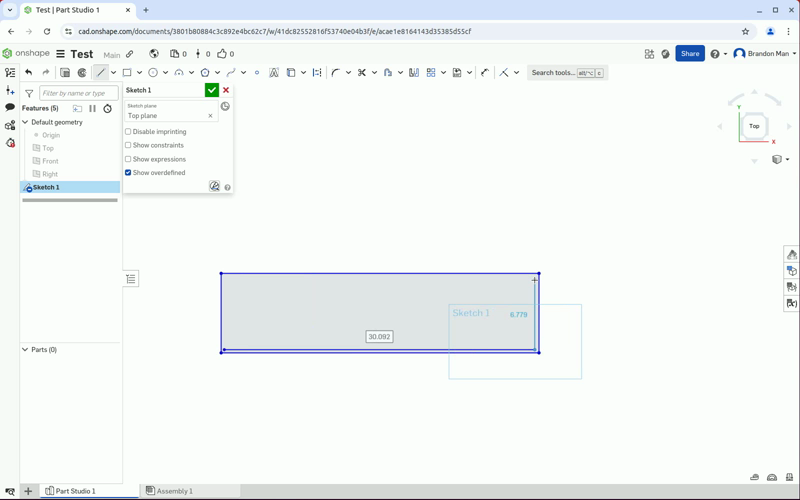
scroll(6)
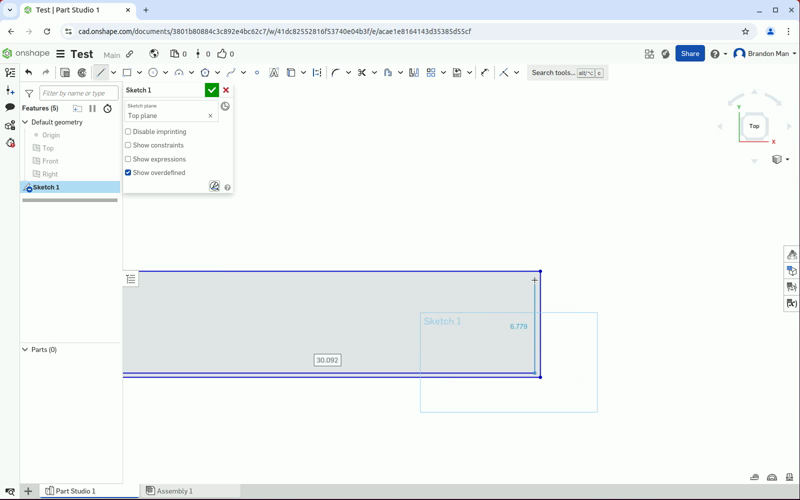
scroll(6)
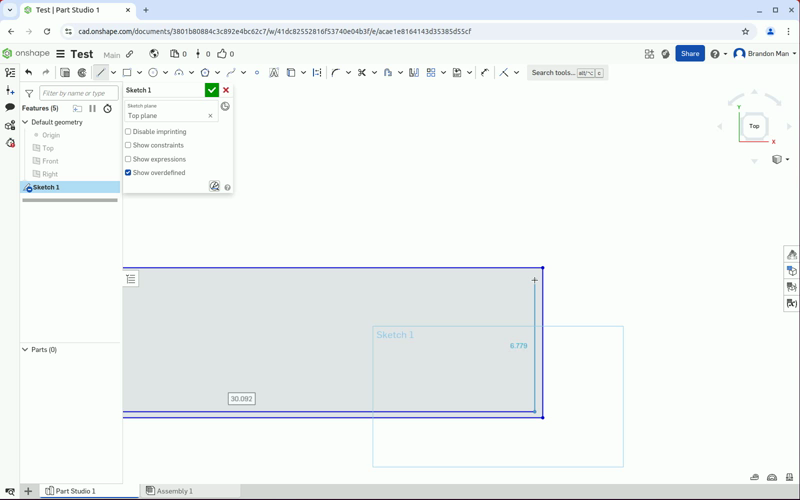
scroll(6)
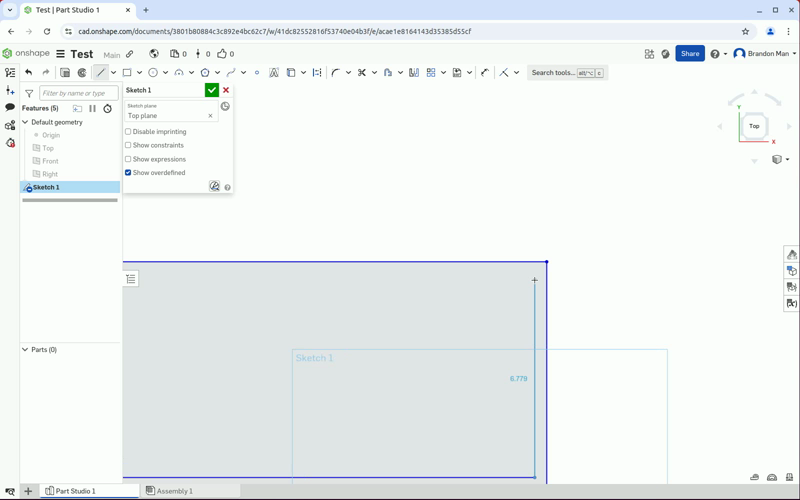
scroll(6)
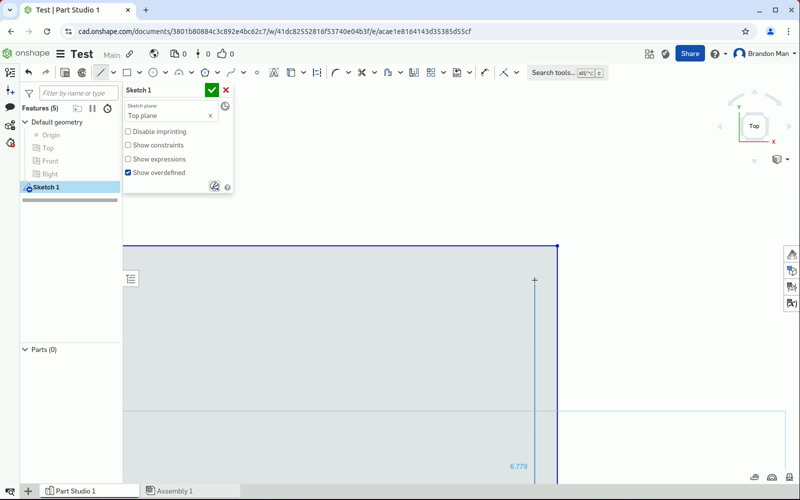
click(534, 279)
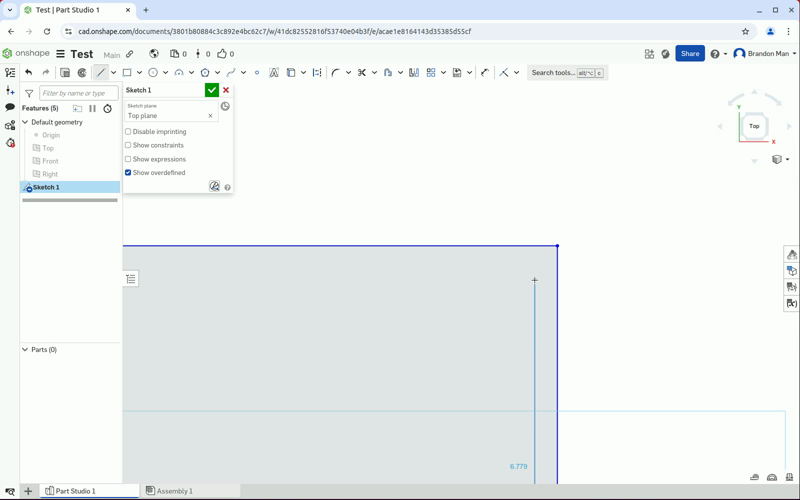
scroll(-6)
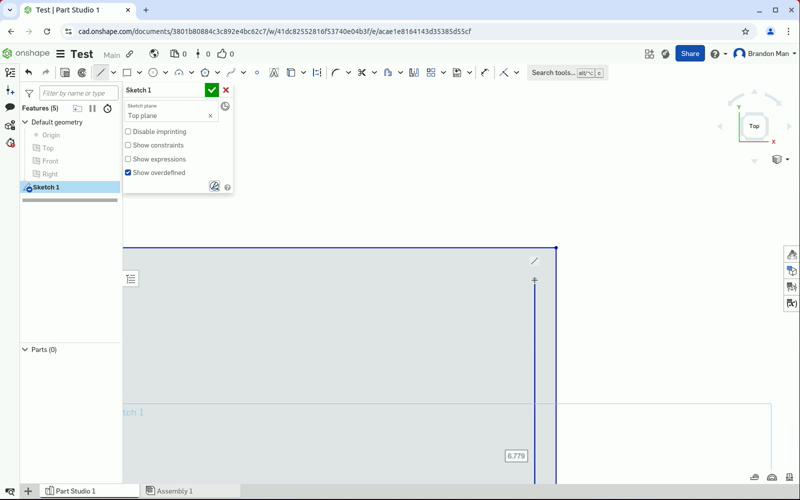
scroll(-6)
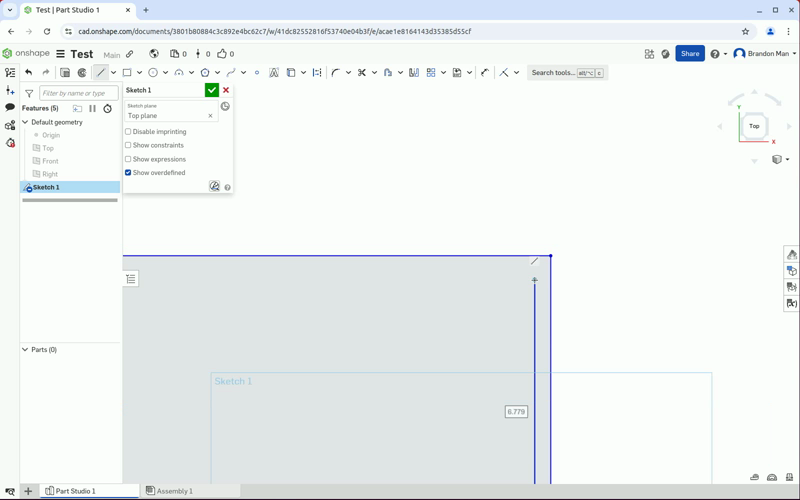
scroll(-6)
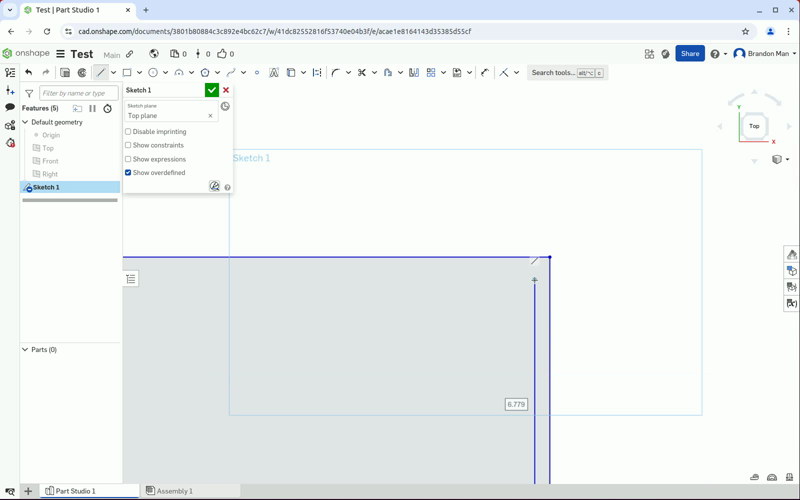
scroll(-6)
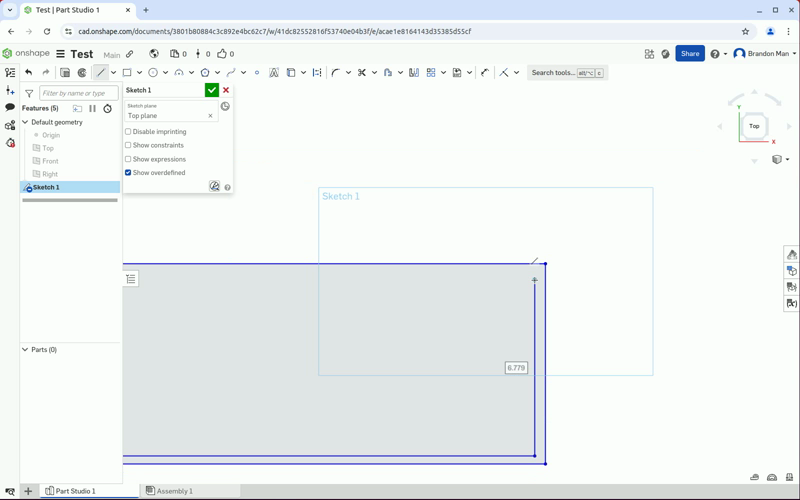
scroll(-6)
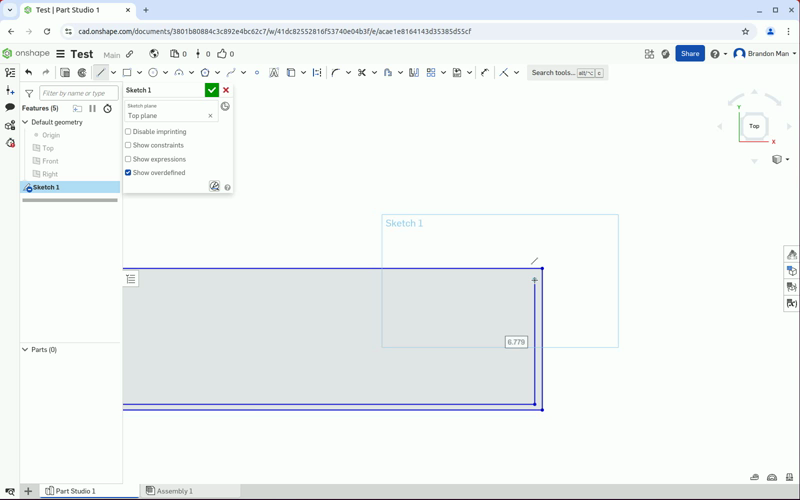
scroll(-6)
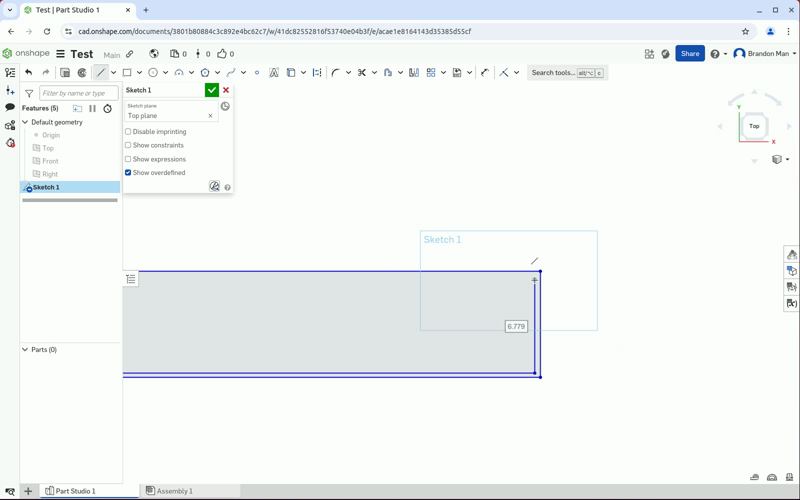
scroll(-6)
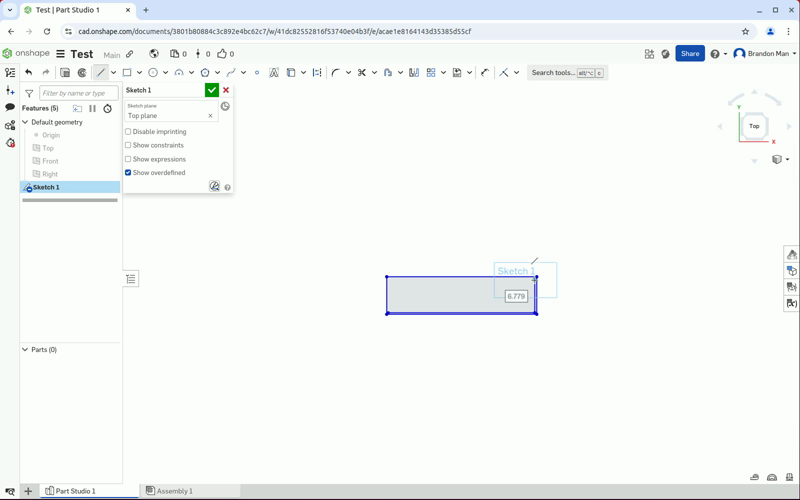
key_up(shift)
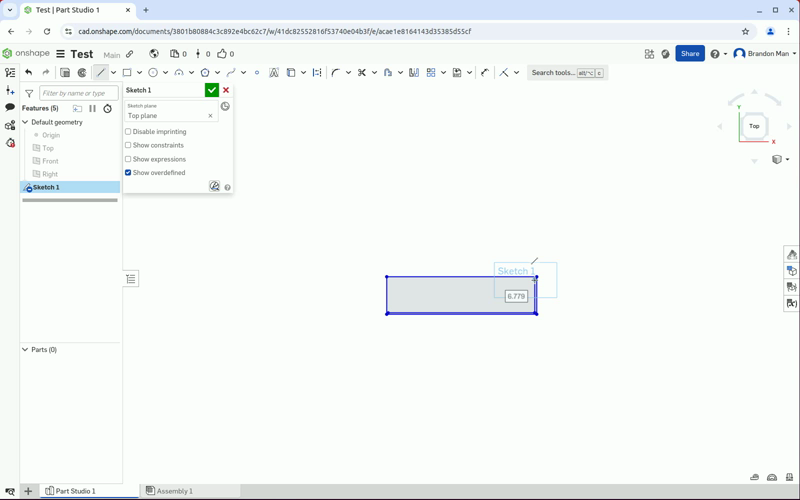
key_down(shift)
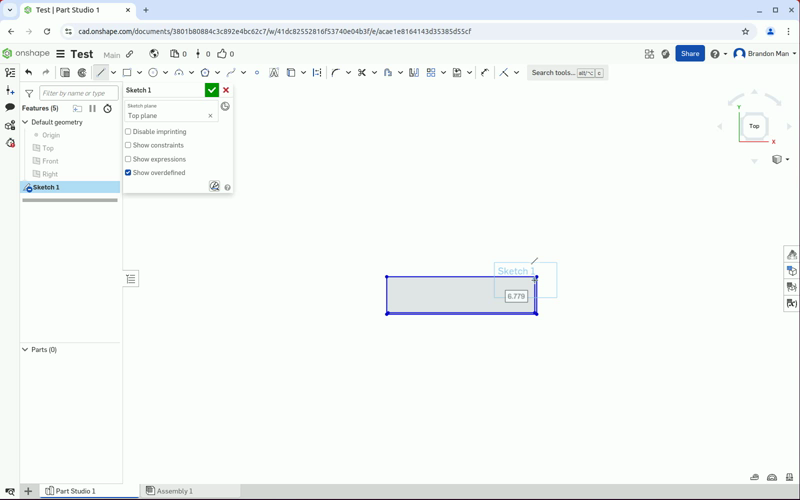
mouse_move(388, 279)
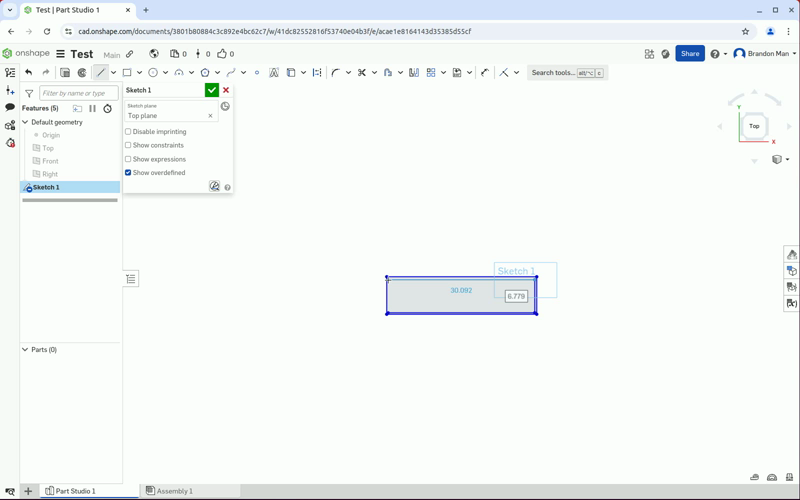
scroll(6)
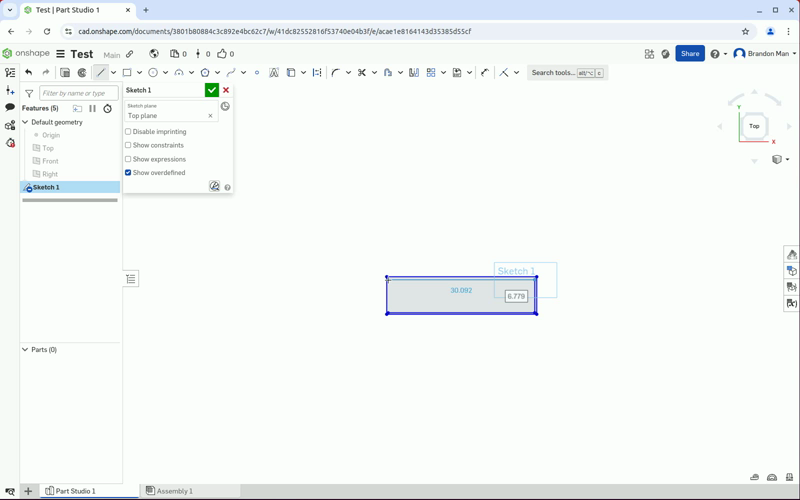
scroll(6)
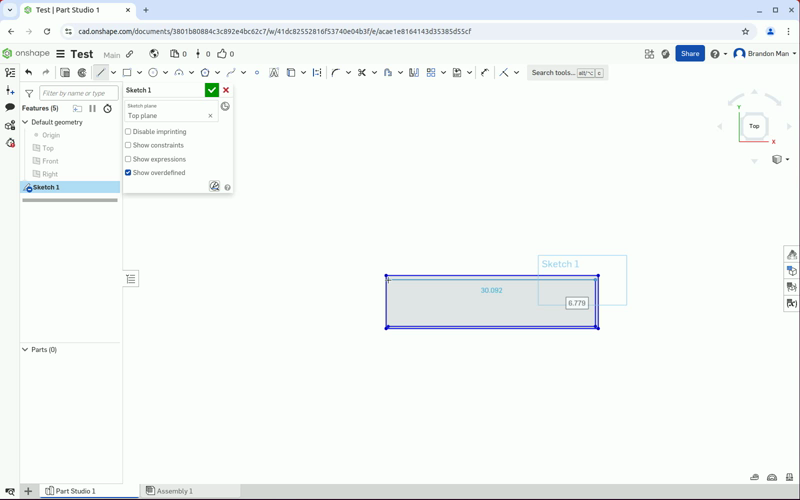
scroll(6)
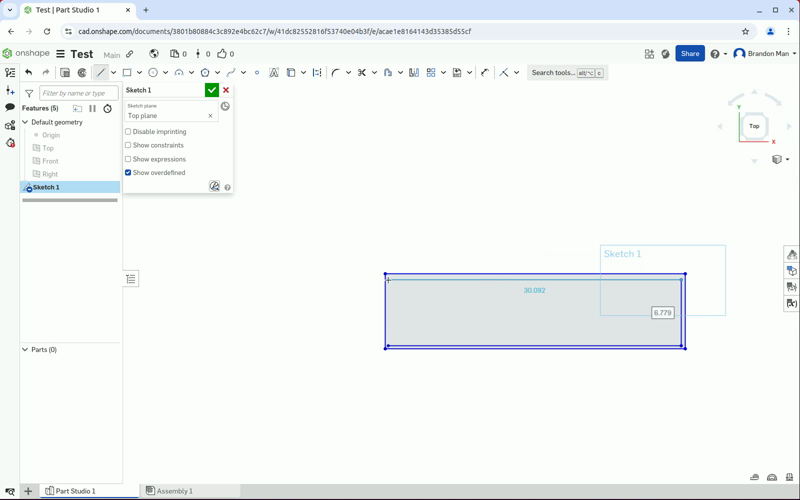
scroll(6)
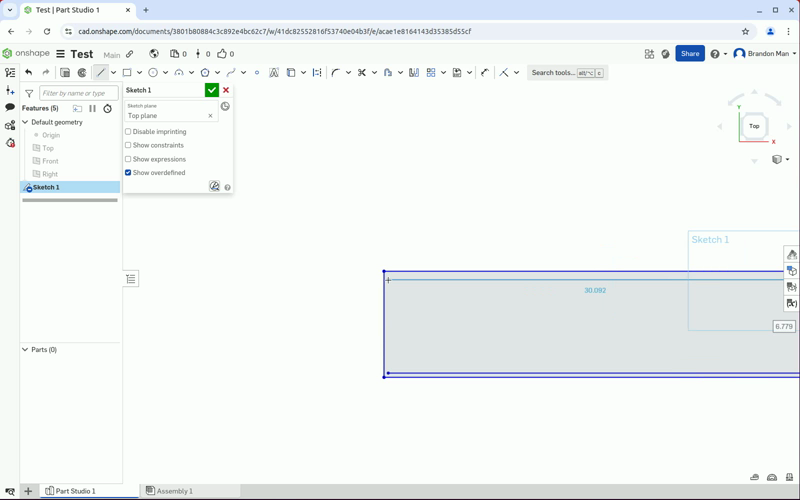
scroll(6)
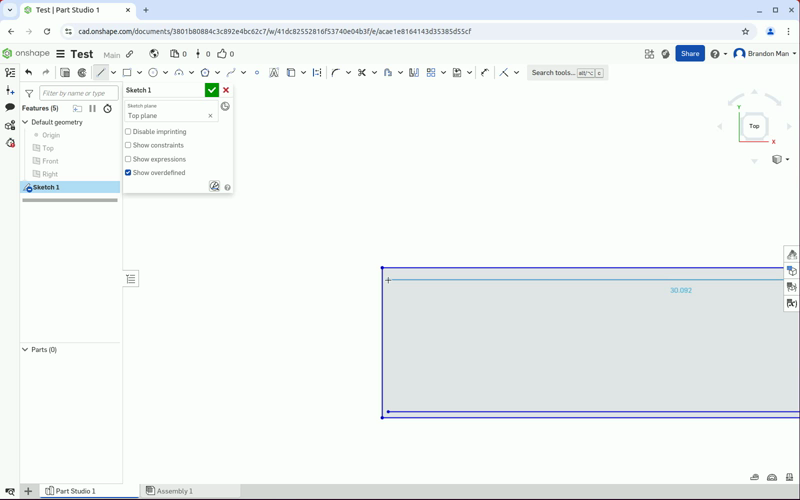
scroll(6)
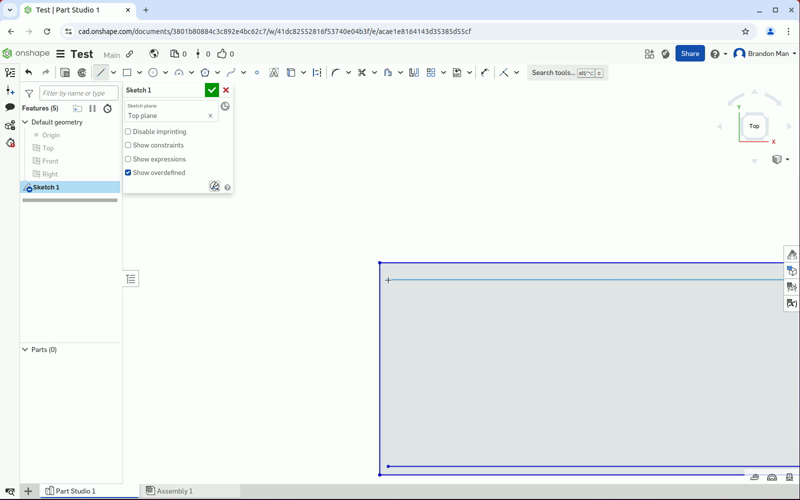
scroll(6)
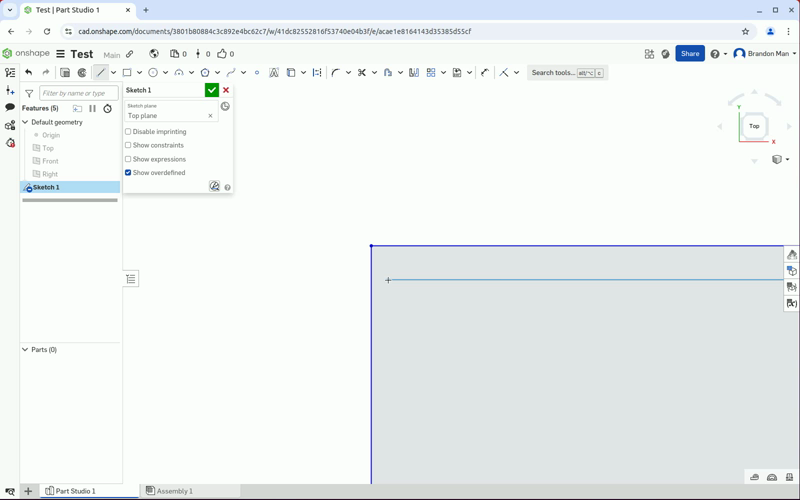
click(388, 279)
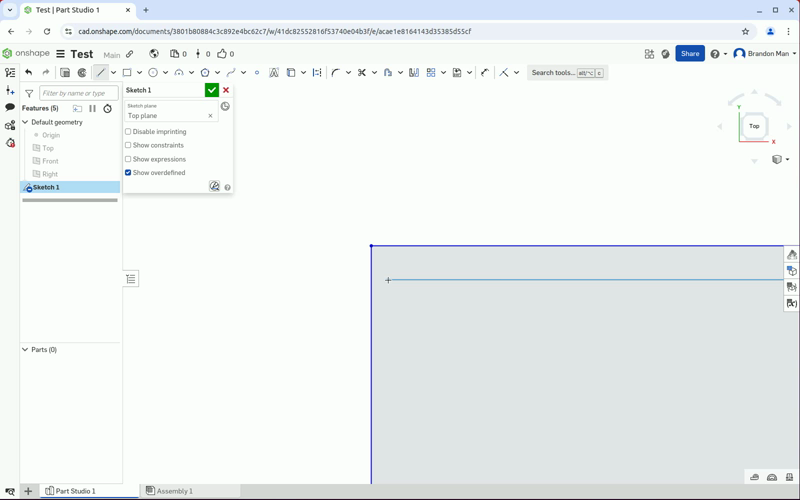
scroll(-6)
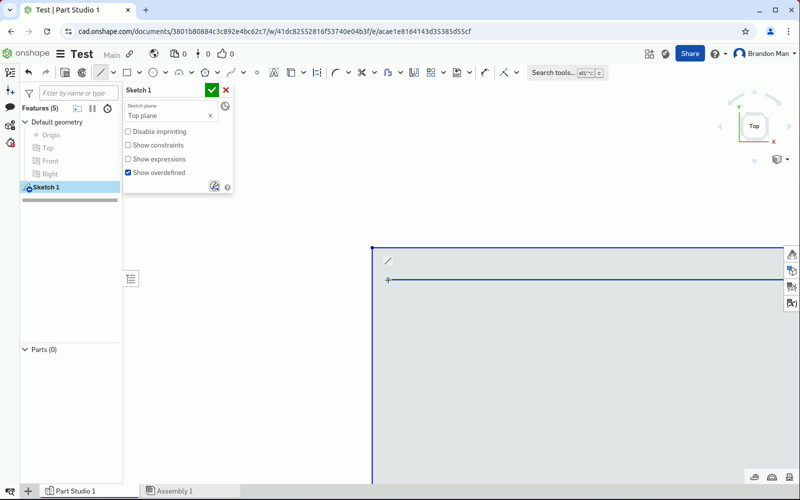
scroll(-6)
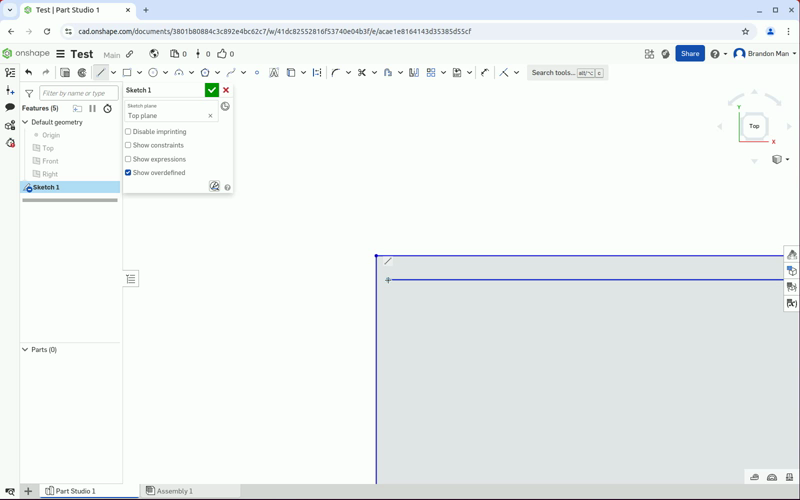
scroll(-6)
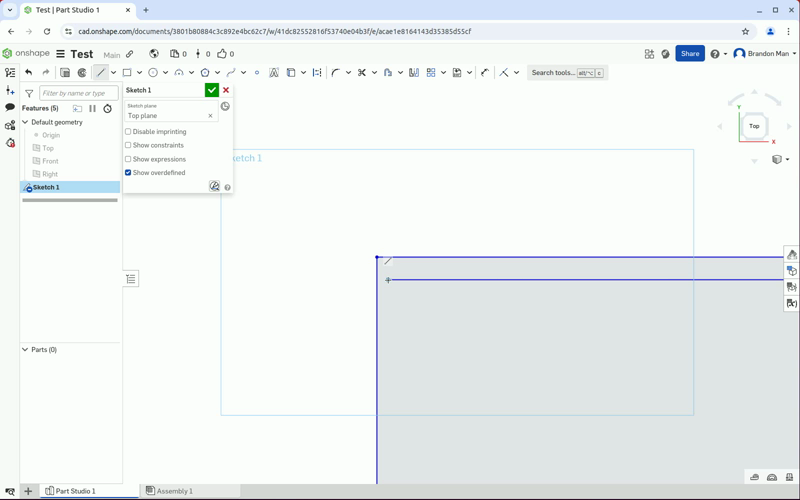
scroll(-6)
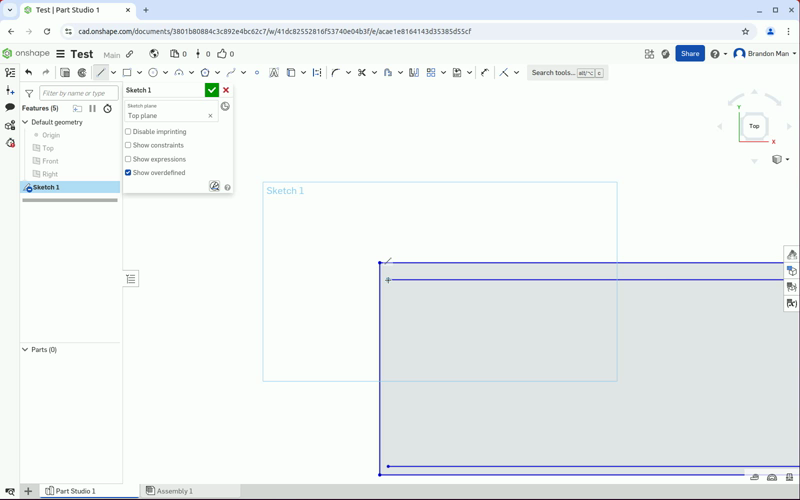
scroll(-6)
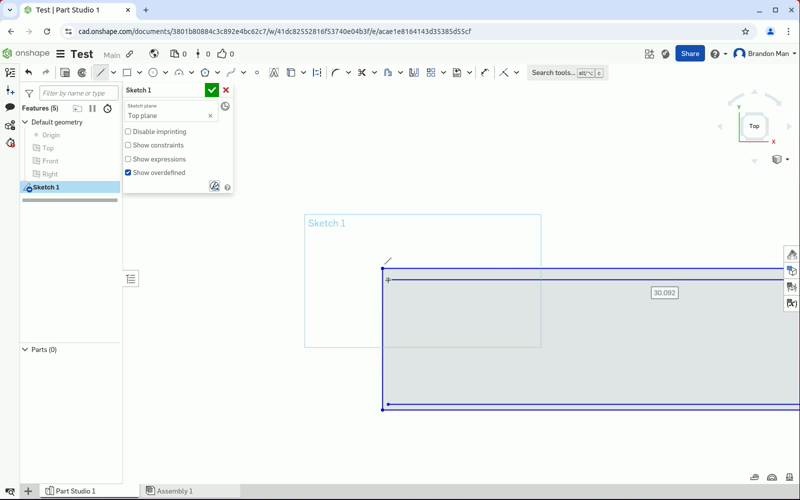
scroll(-6)
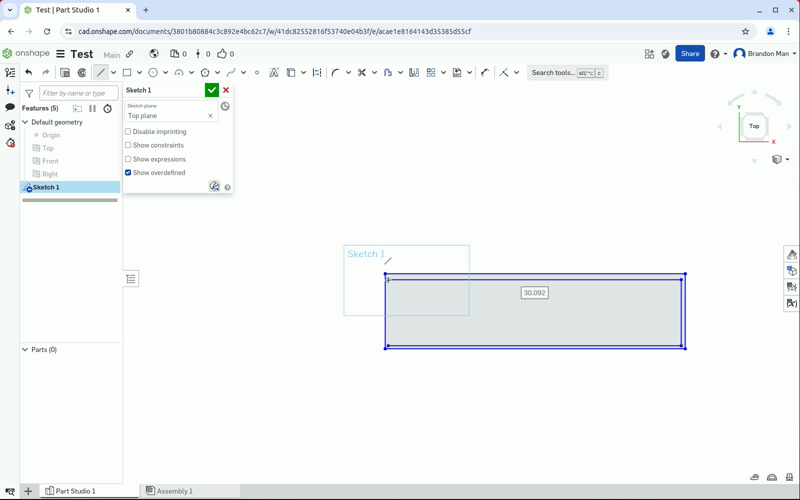
scroll(-6)
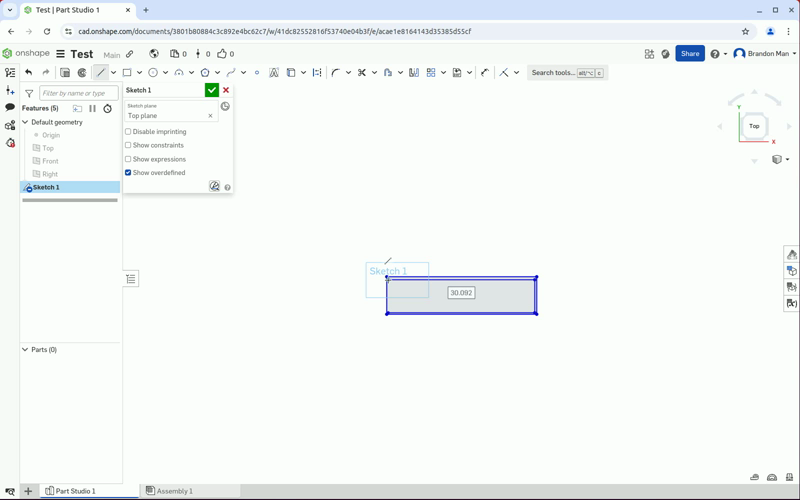
key_up(shift)
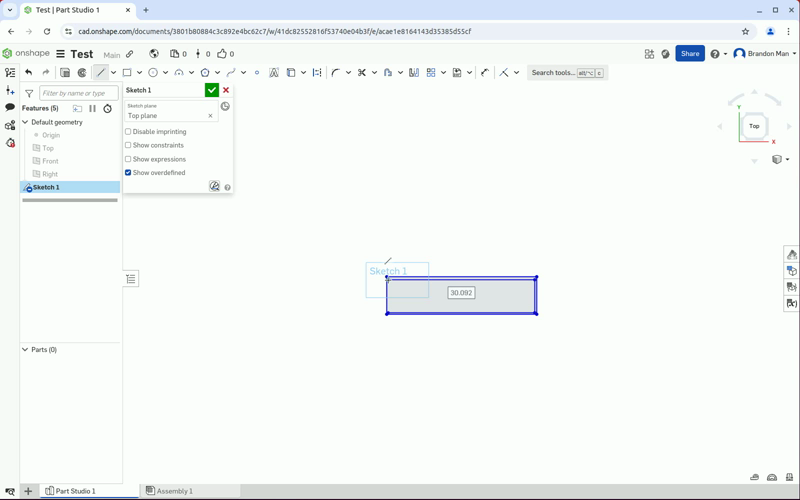
mouse_move(418, 279)
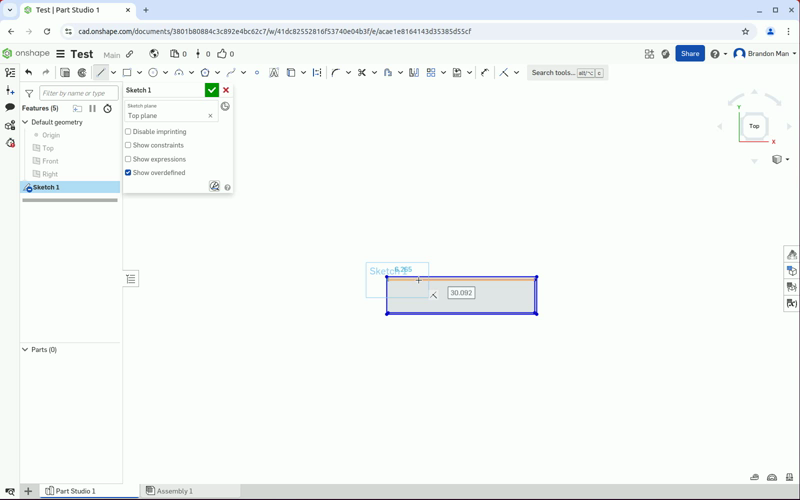
key_down(shift)
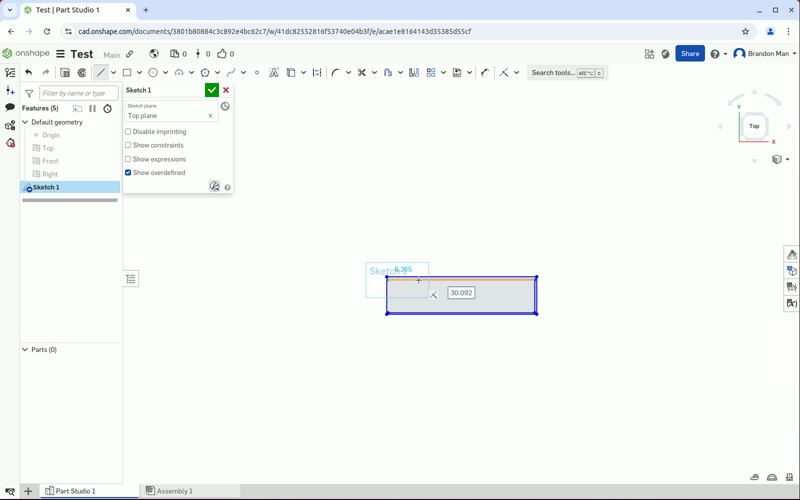
mouse_move(388, 312)
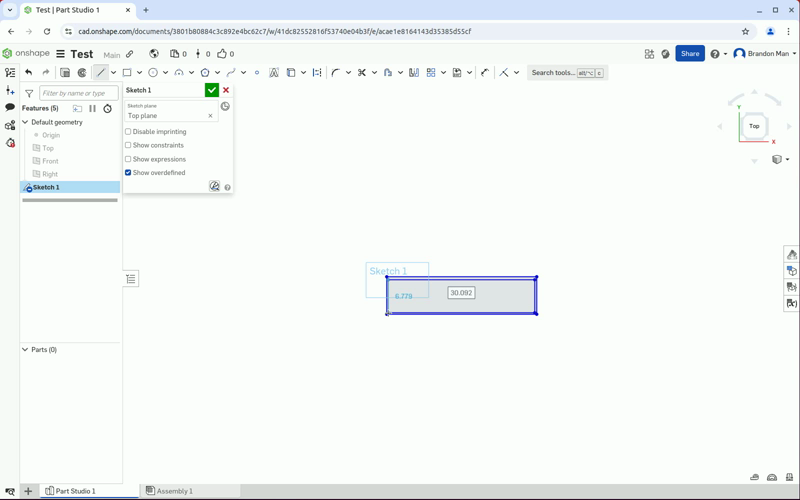
scroll(6)
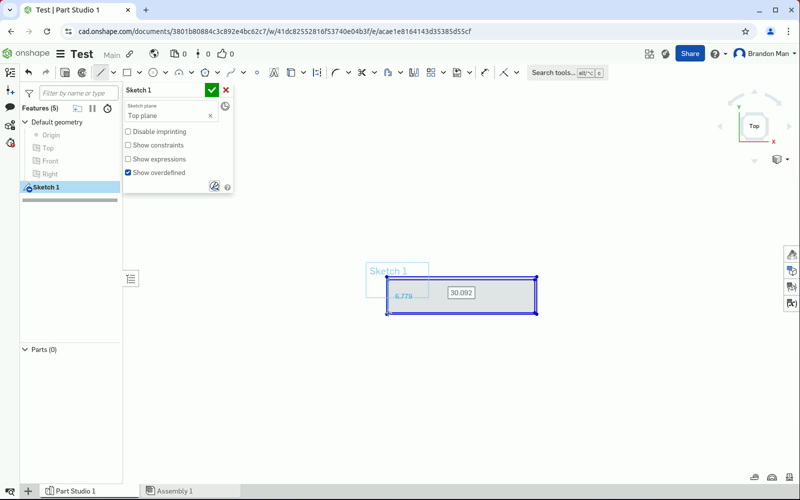
scroll(6)
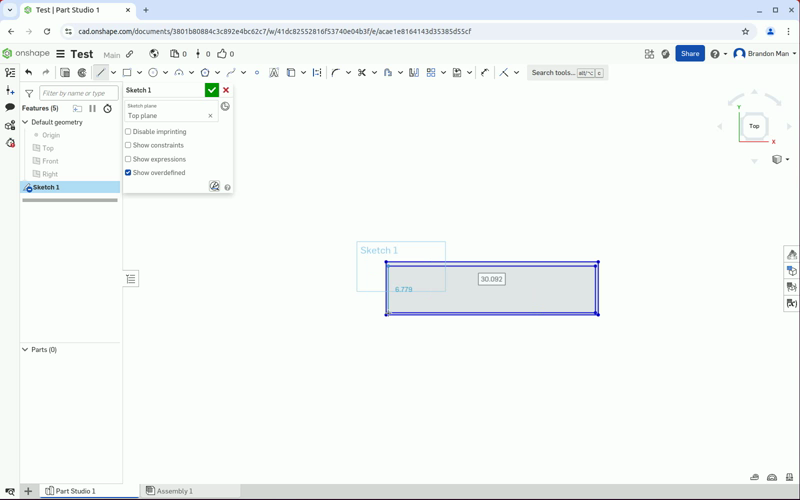
scroll(6)
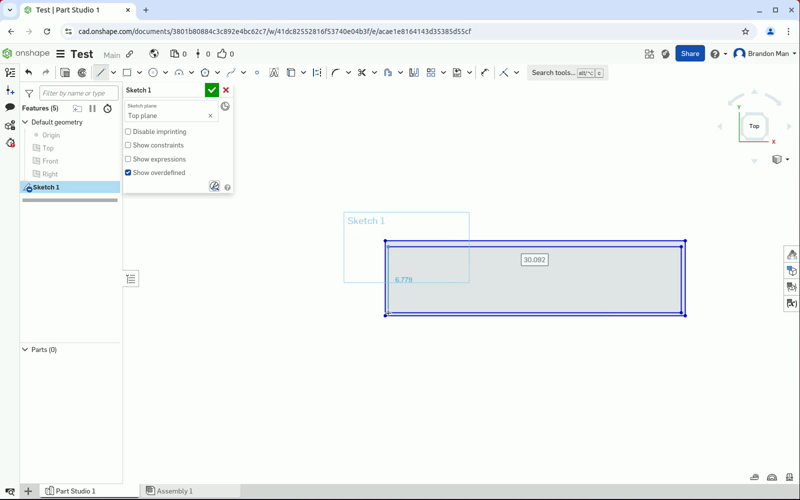
scroll(6)
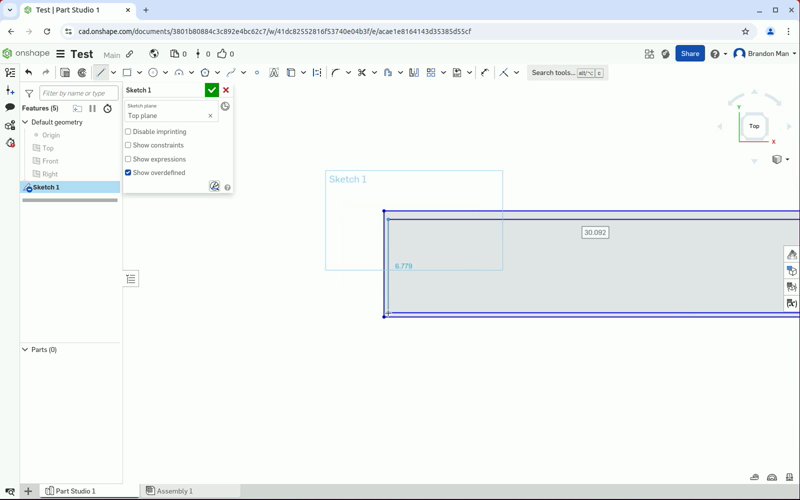
scroll(6)
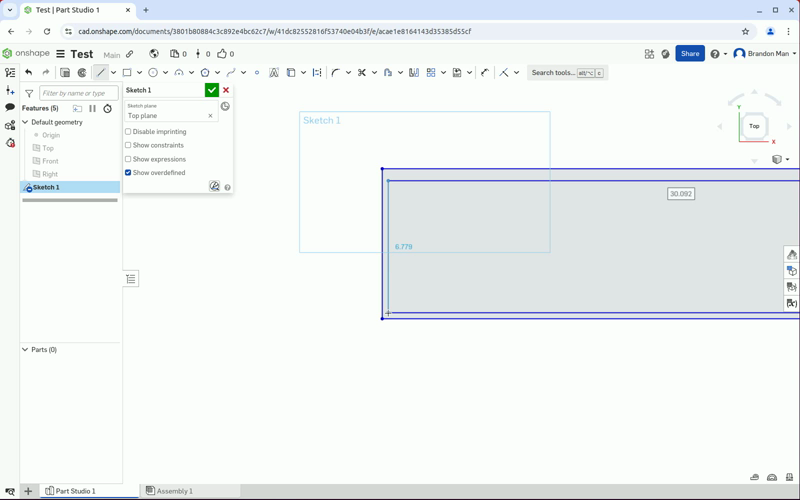
scroll(6)
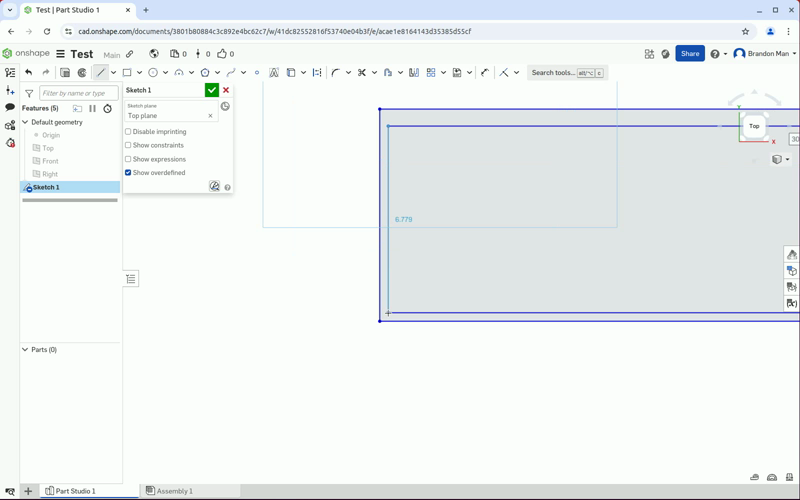
scroll(6)
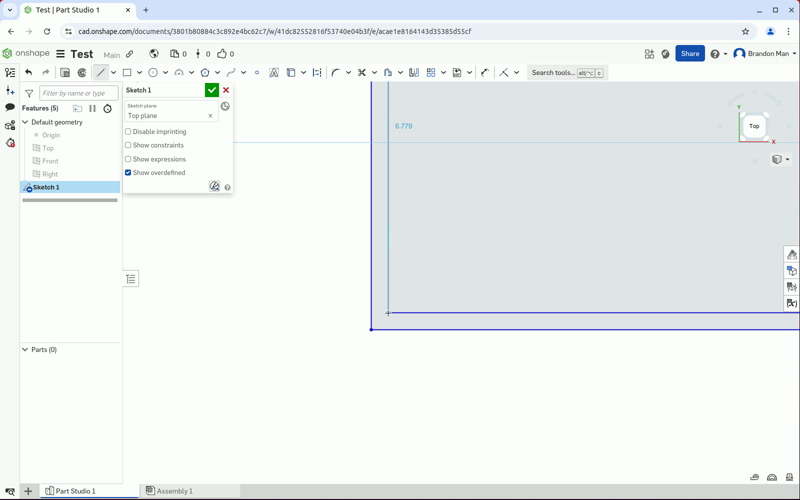
key_up(shift)
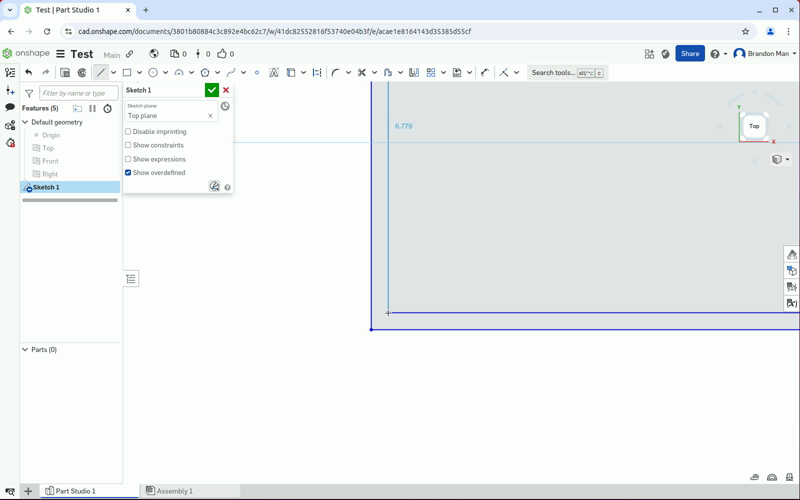
click(388, 312)
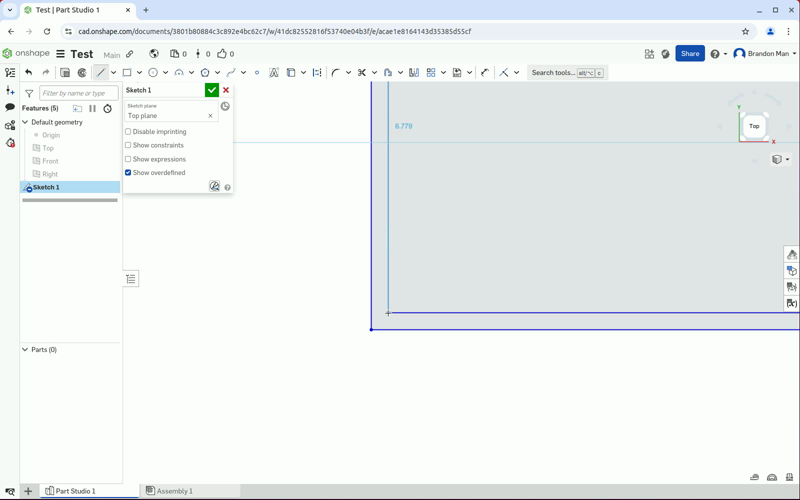
scroll(-6)
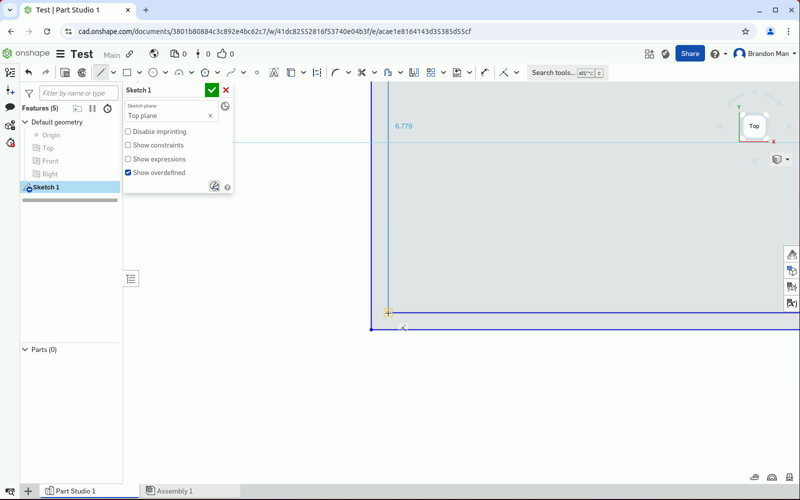
scroll(-6)
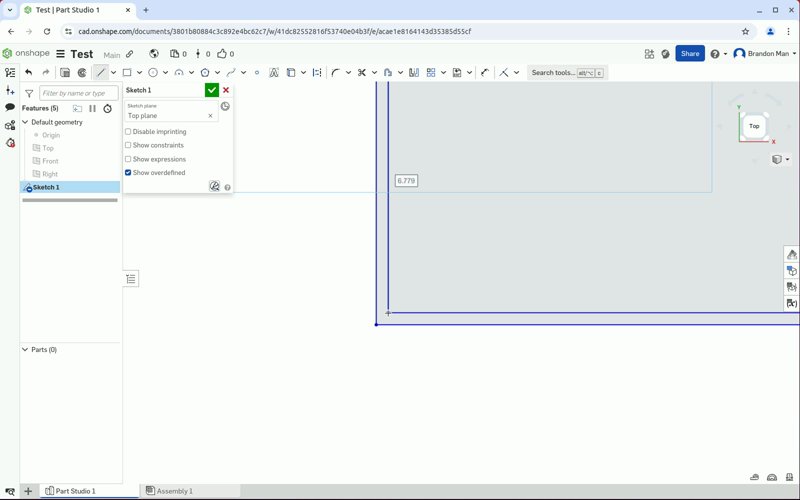
scroll(-6)
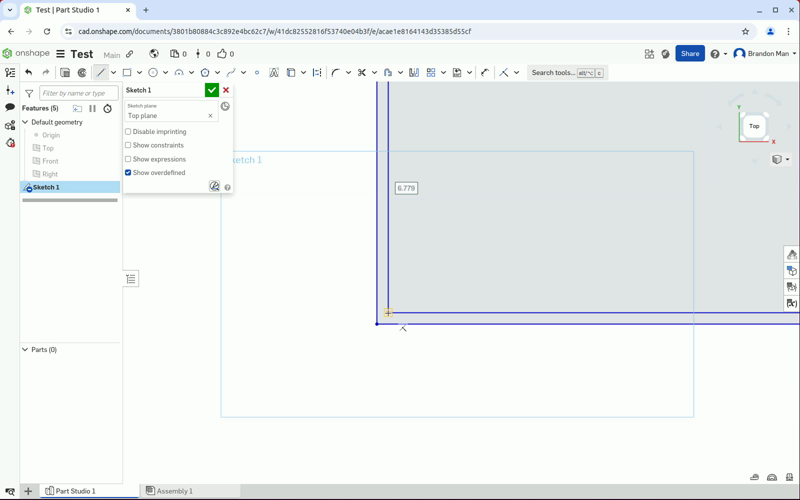
scroll(-6)
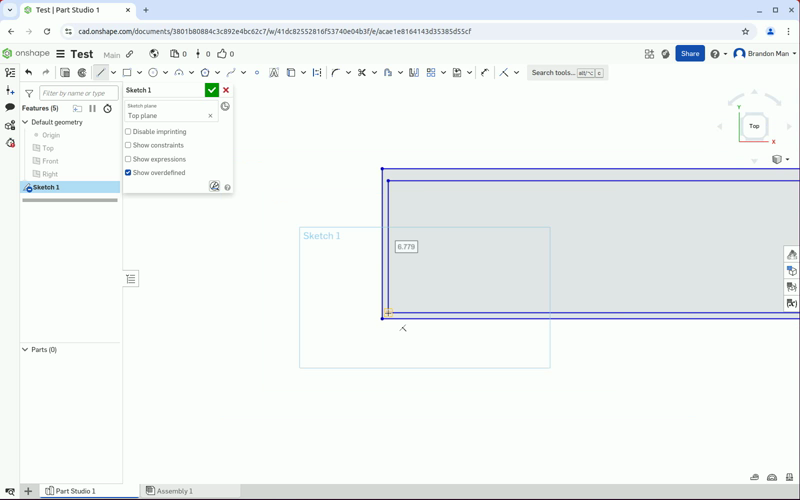
scroll(-6)
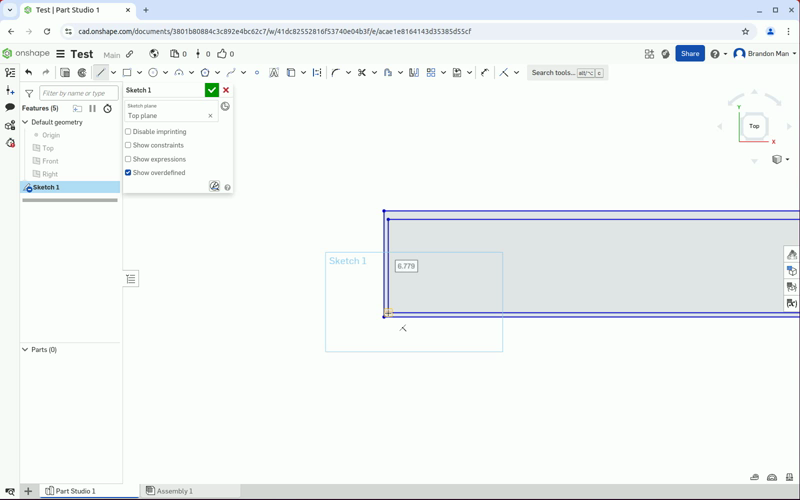
scroll(-6)
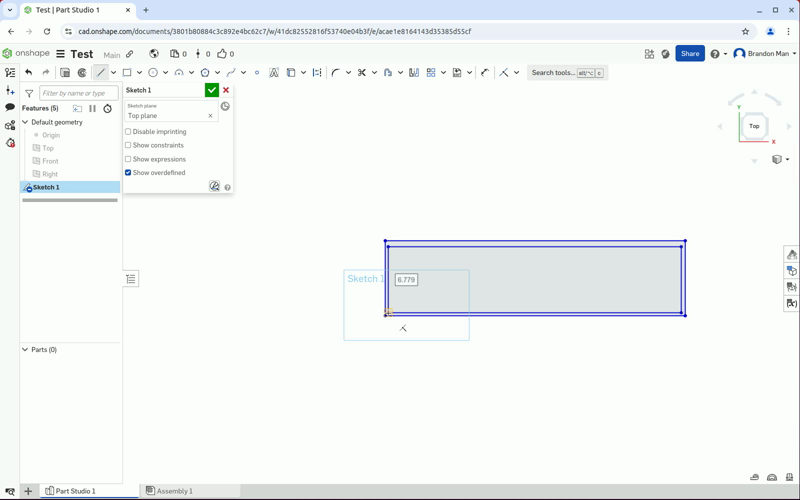
scroll(-6)
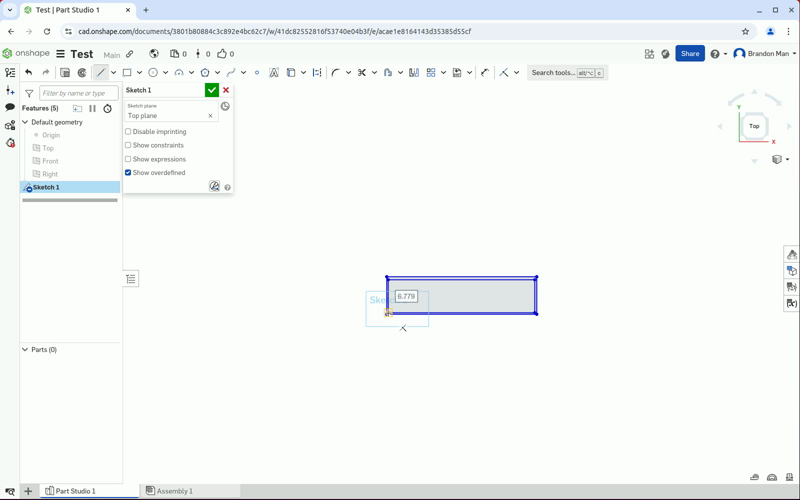
key(esc)
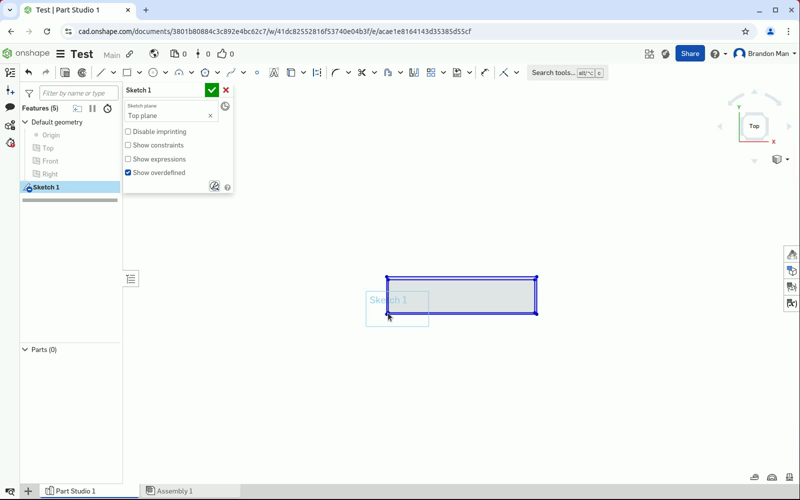
mouse_move(438, 278)
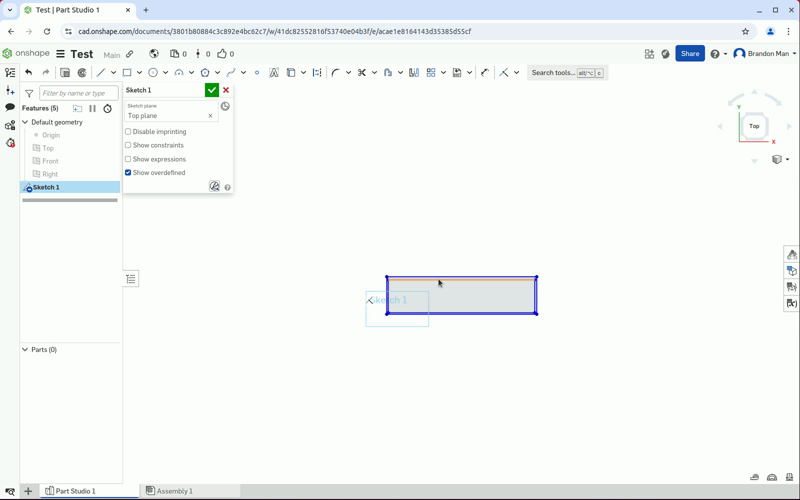
scroll(6)
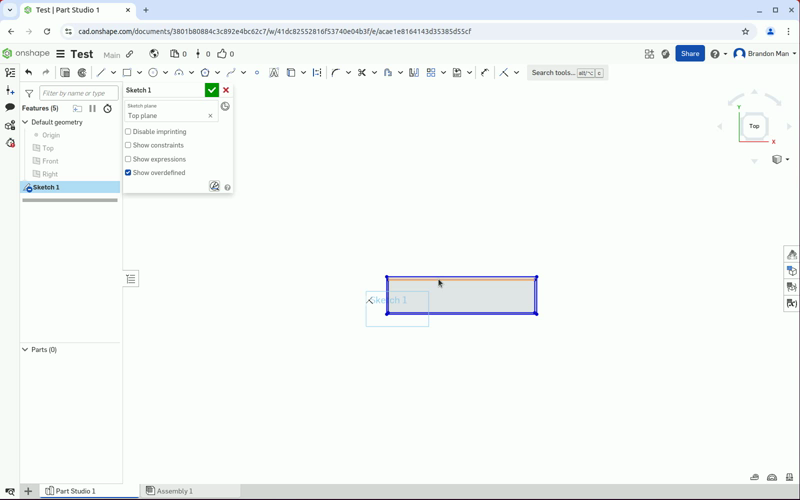
scroll(6)
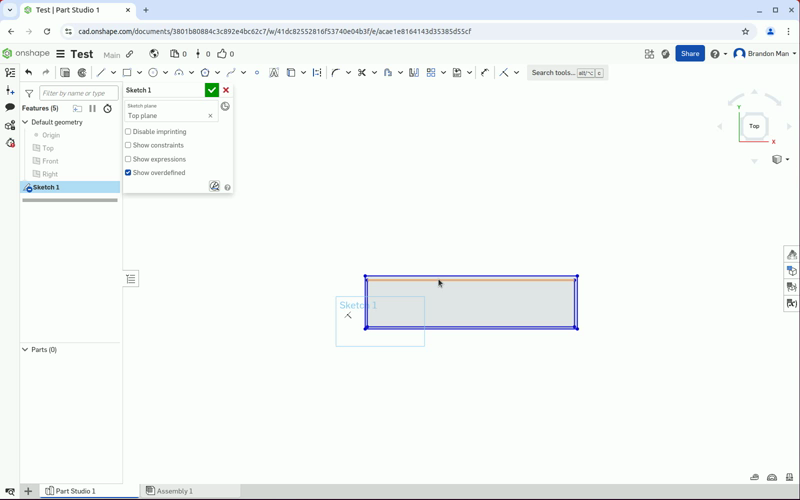
scroll(6)
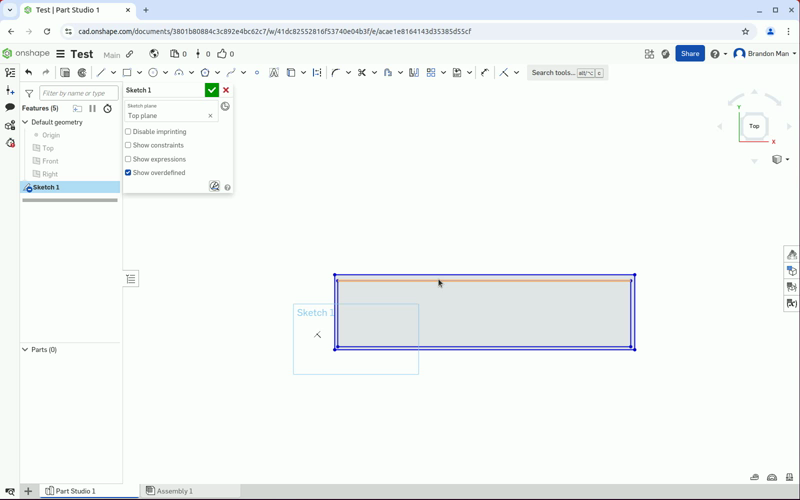
scroll(6)
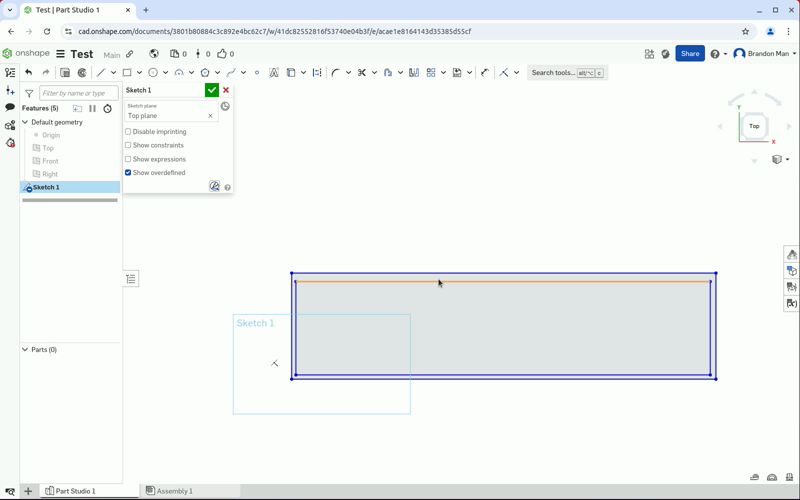
scroll(6)
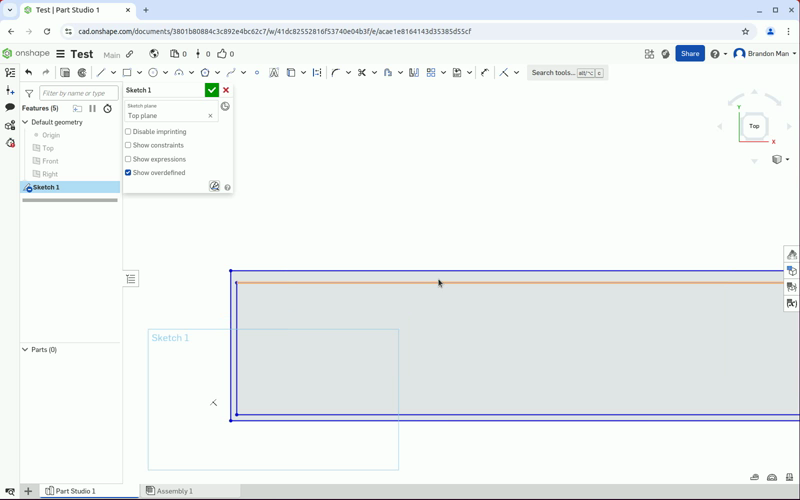
scroll(6)
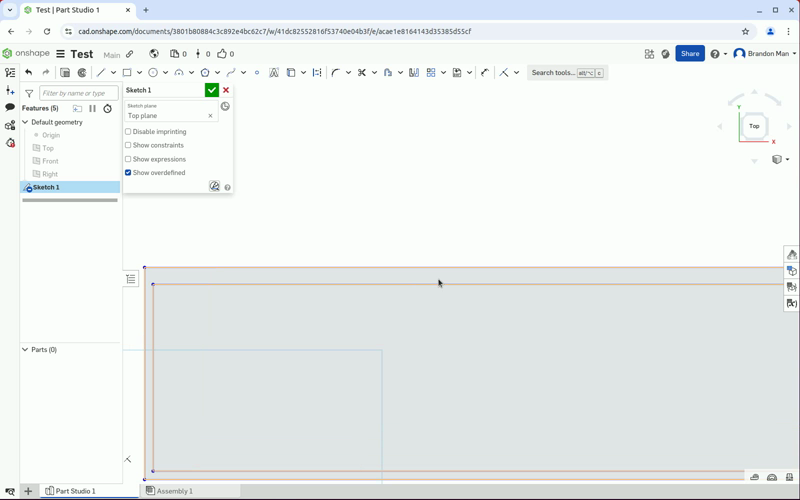
scroll(6)
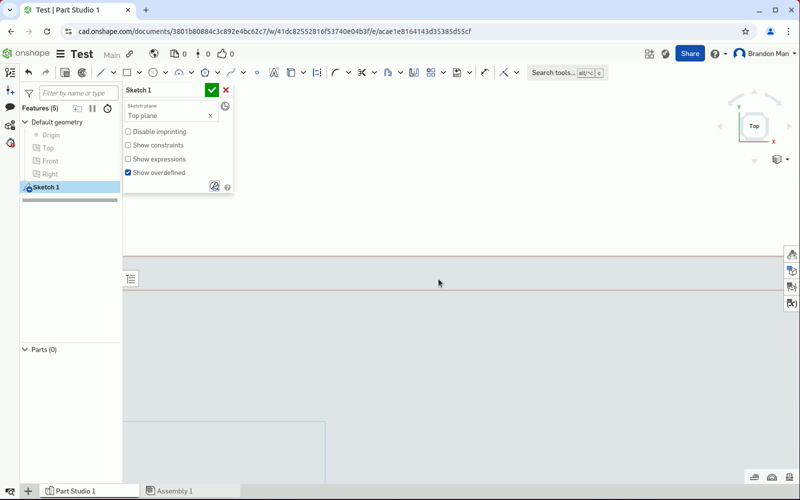
click(438, 278)
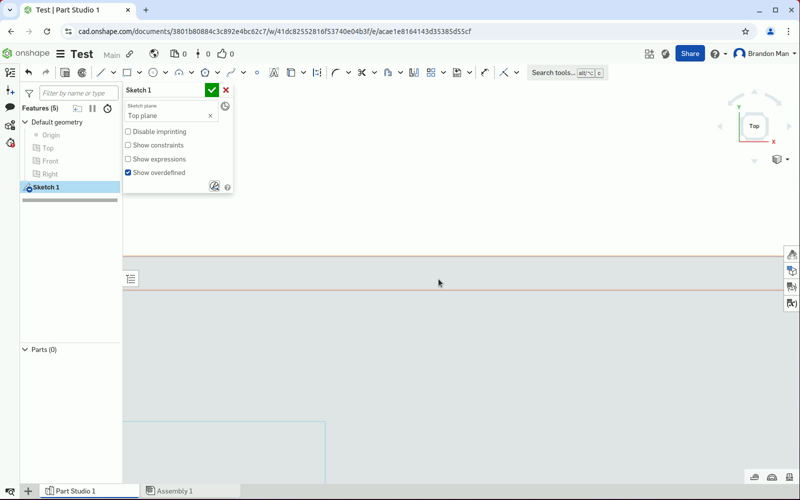
scroll(-6)
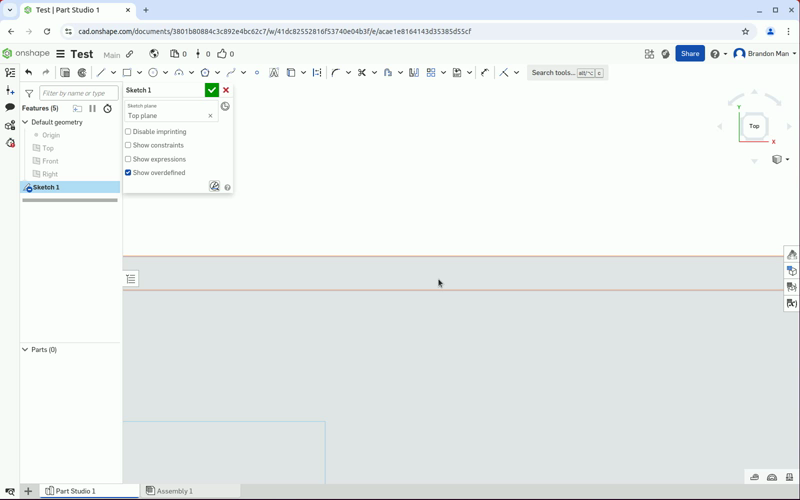
scroll(-6)
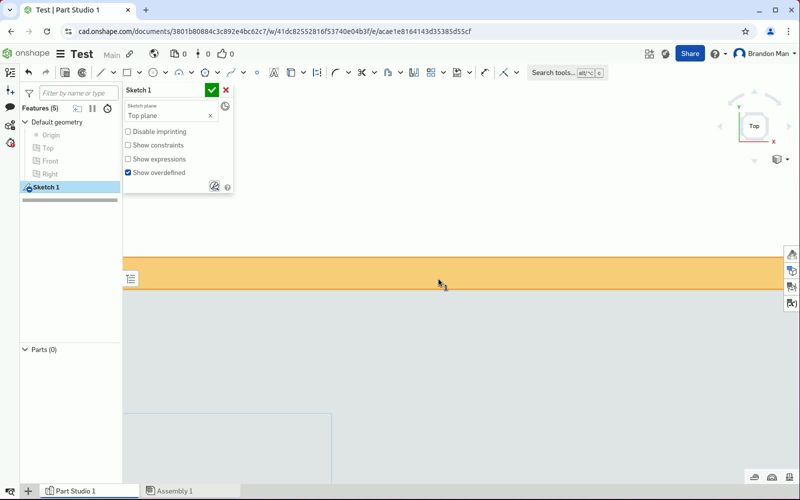
scroll(-6)
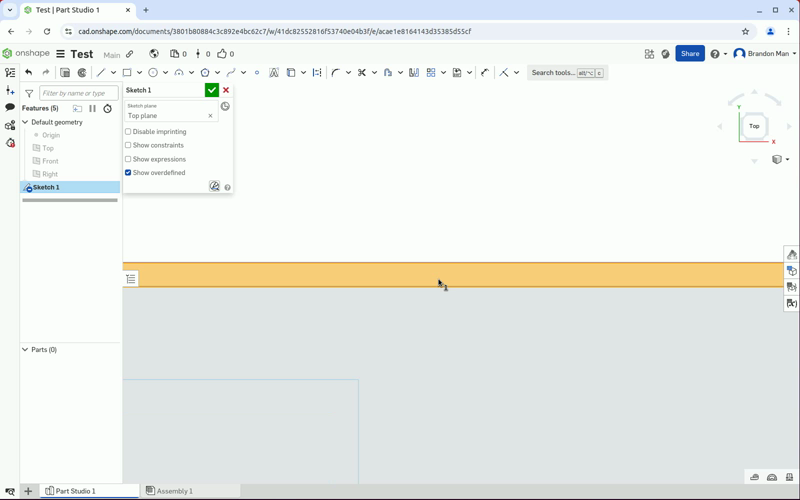
scroll(-6)
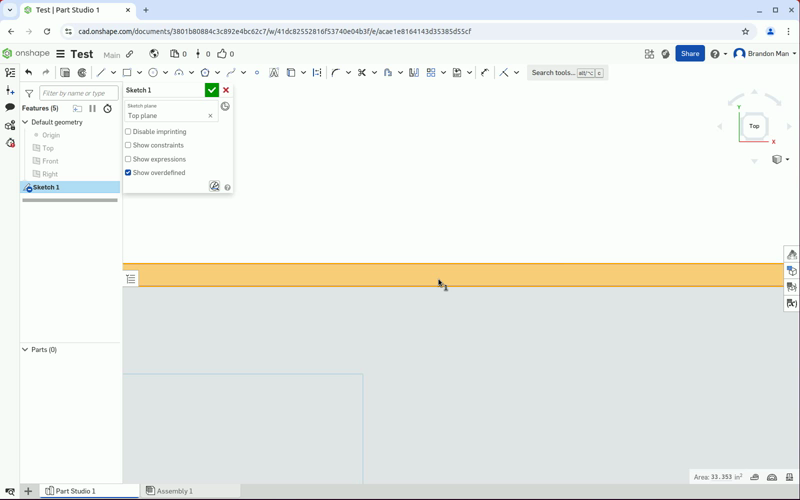
scroll(-6)
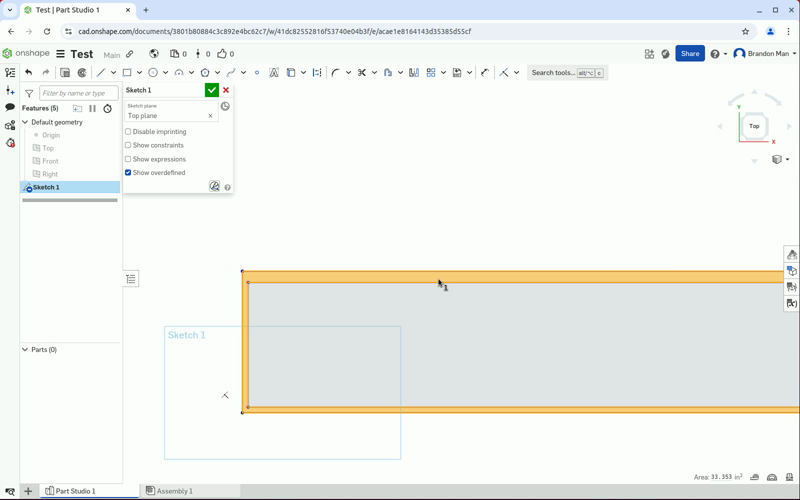
scroll(-6)
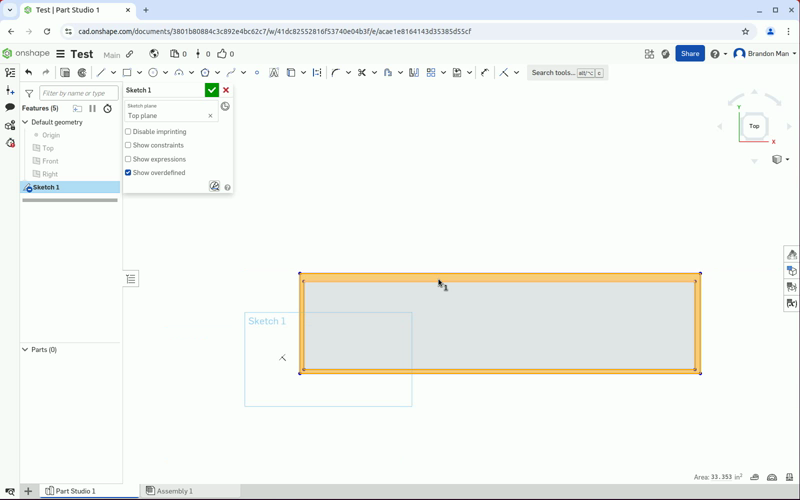
scroll(-6)
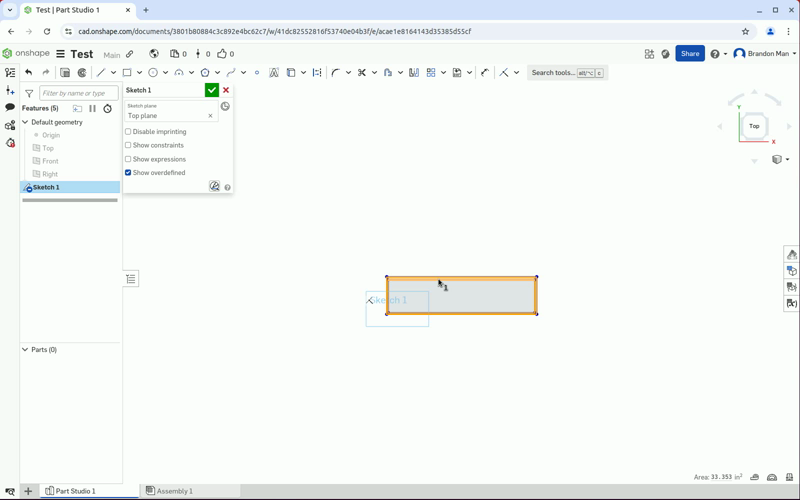
mouse_move(73, 352)
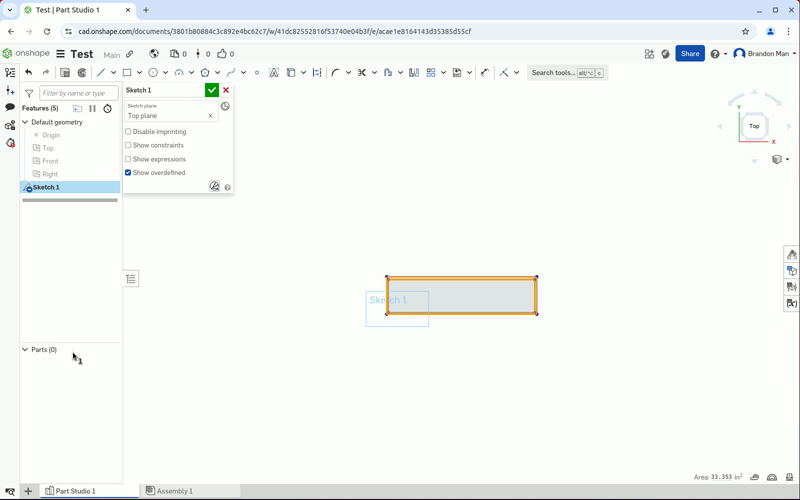
key(shift+y)
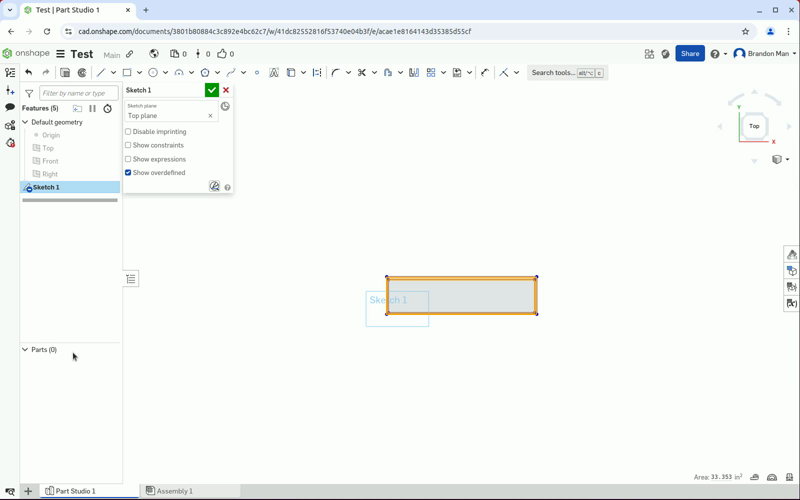
key(shift+e)
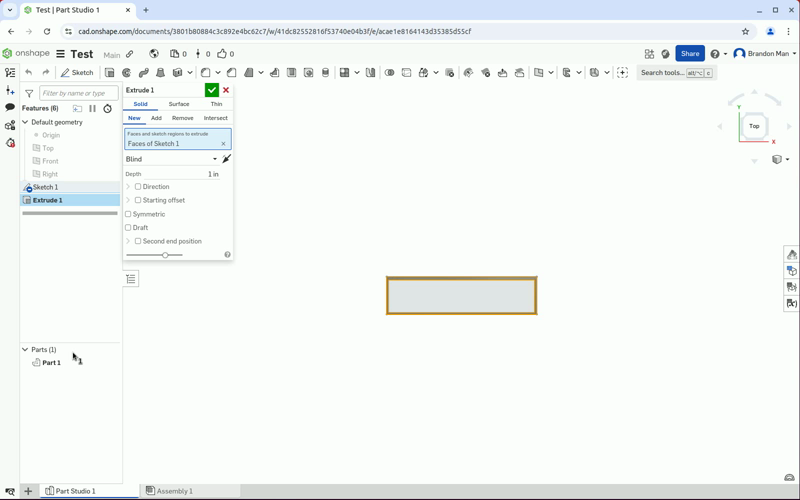
mouse_move(143, 106)
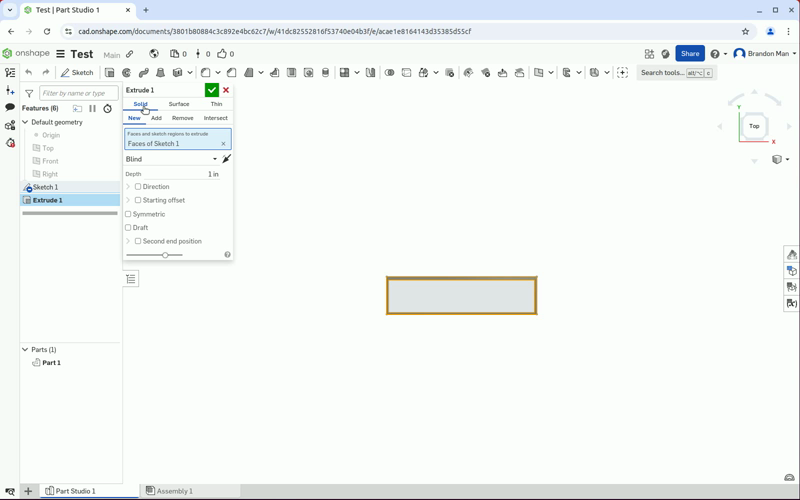
click(143, 106)
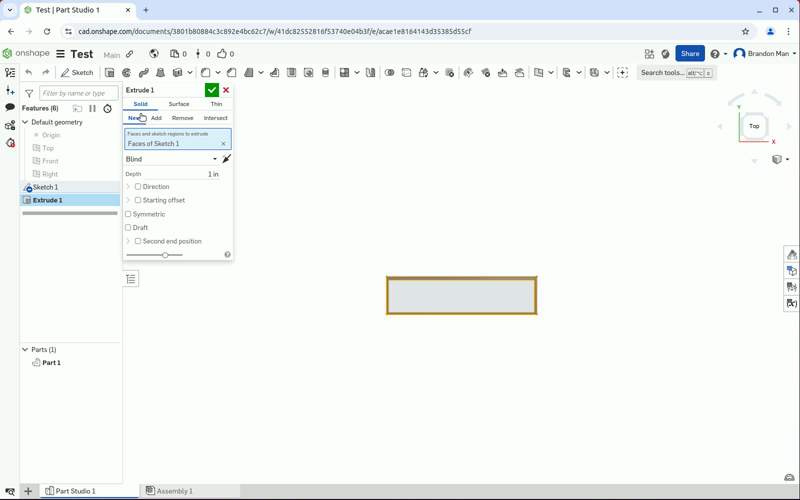
mouse_move(137, 120)
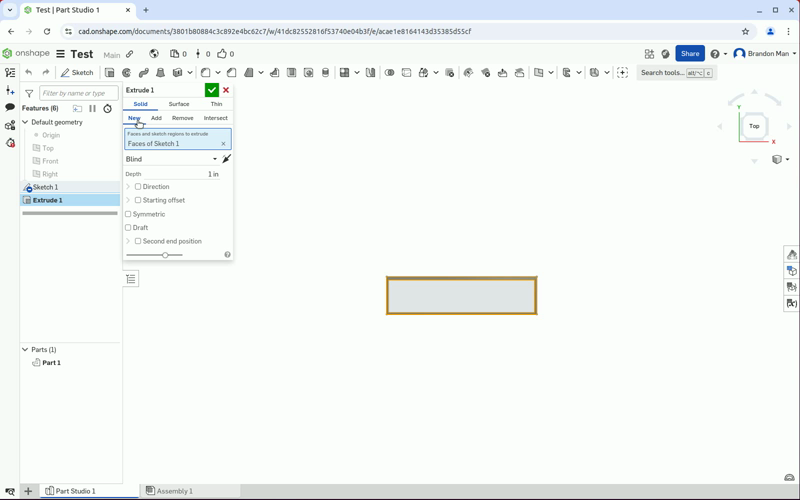
click(137, 120)
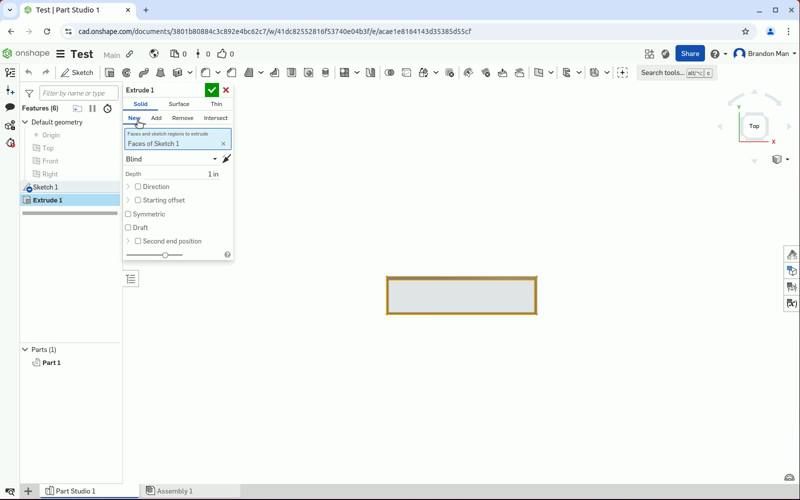
key(tab, 4)
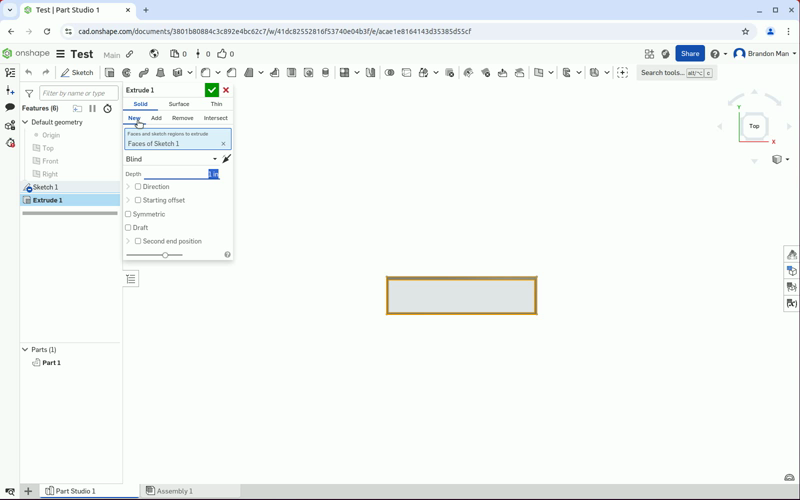
text(23.108)
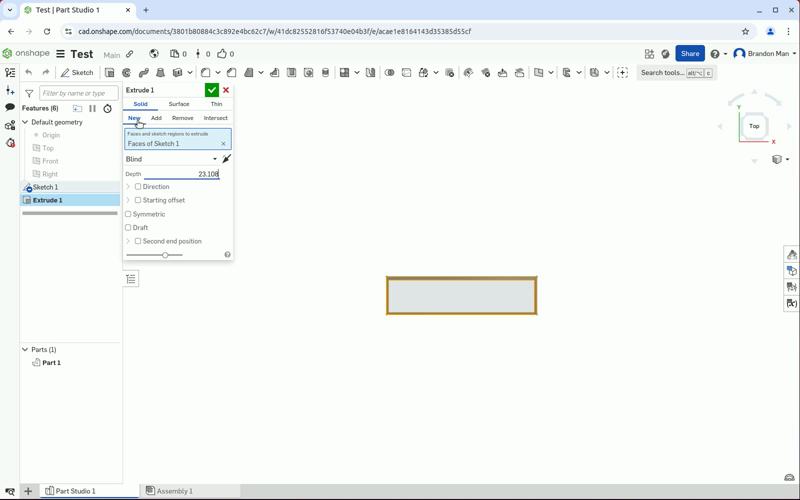
key(enter)
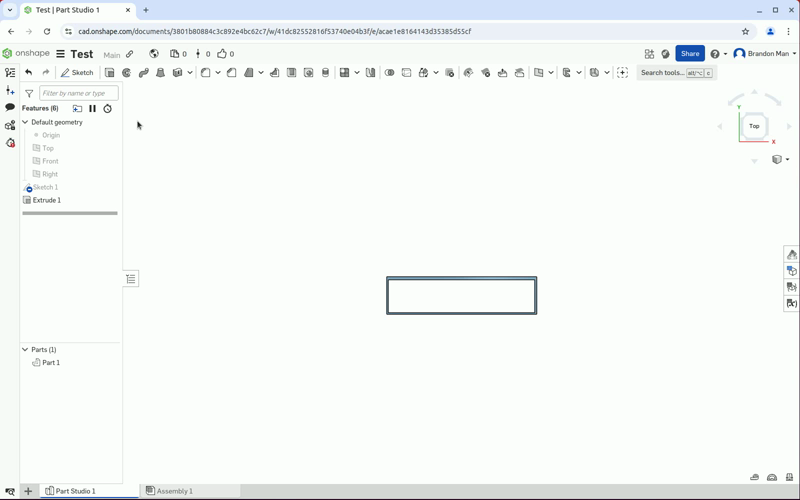
key(shift+h)
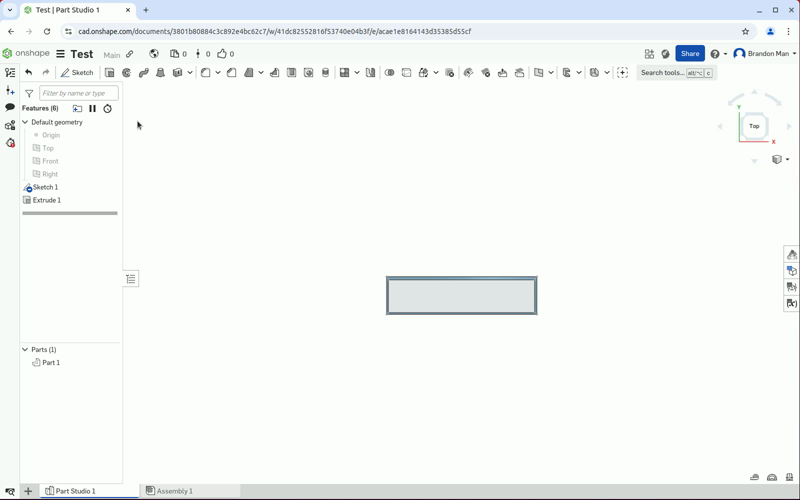
key(shift+h)
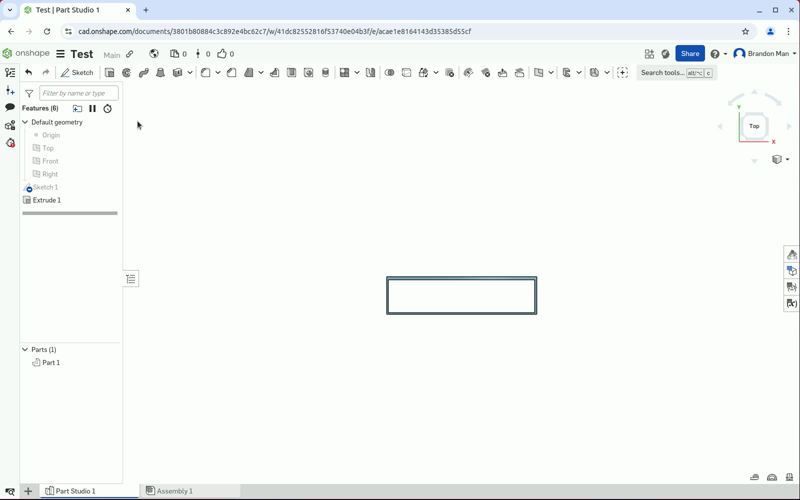
mouse_move(73, 189)
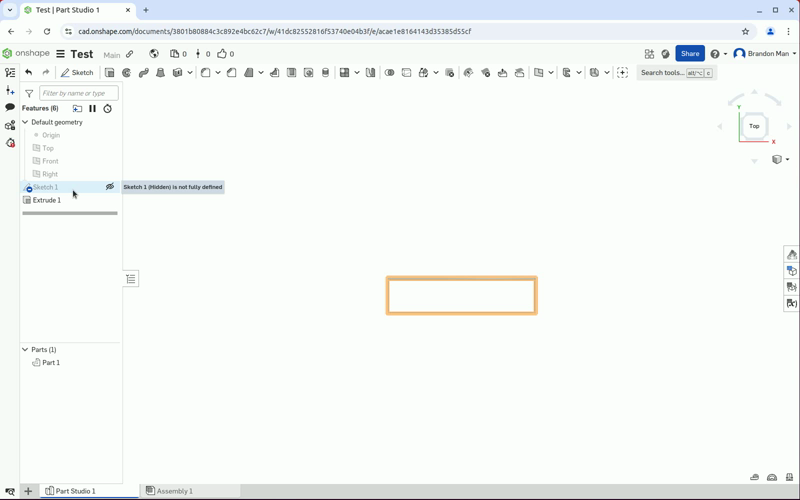
click(73, 189)
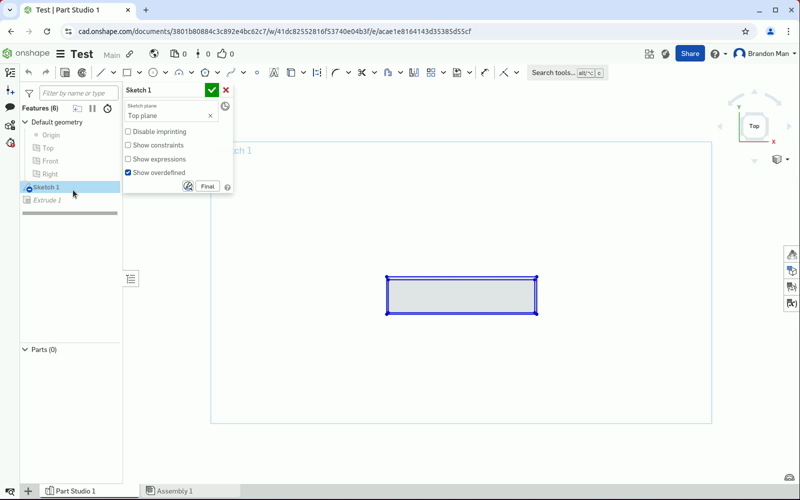
mouse_move(229, 92)
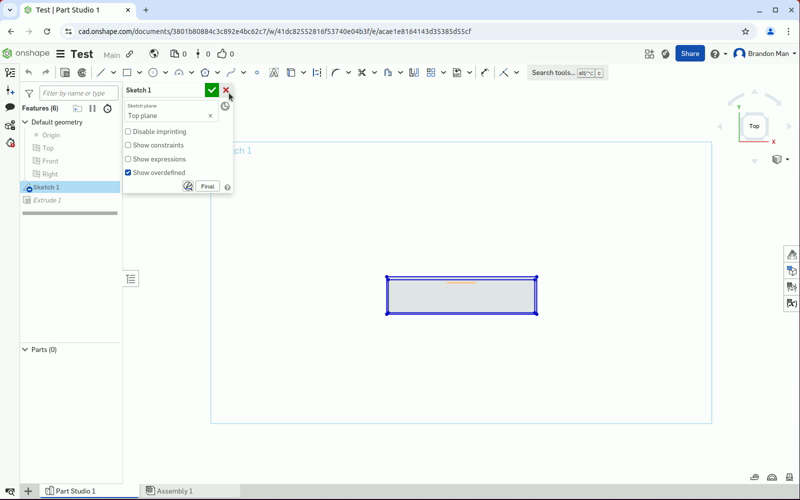
click(229, 92)
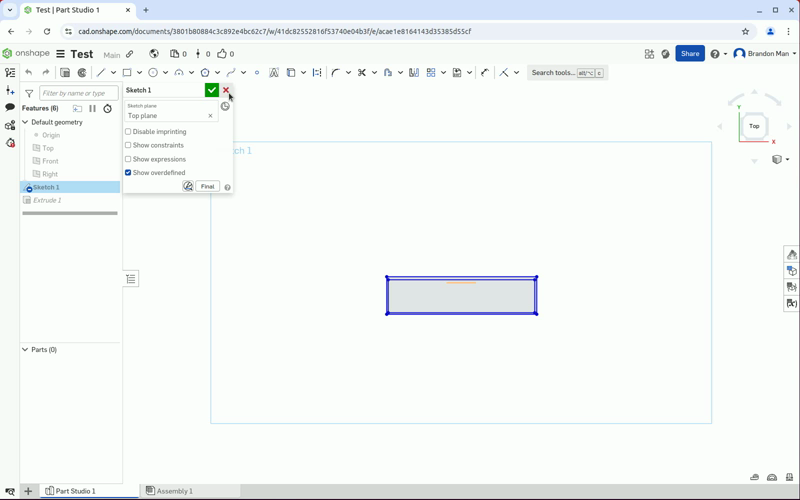
key(shift+s)
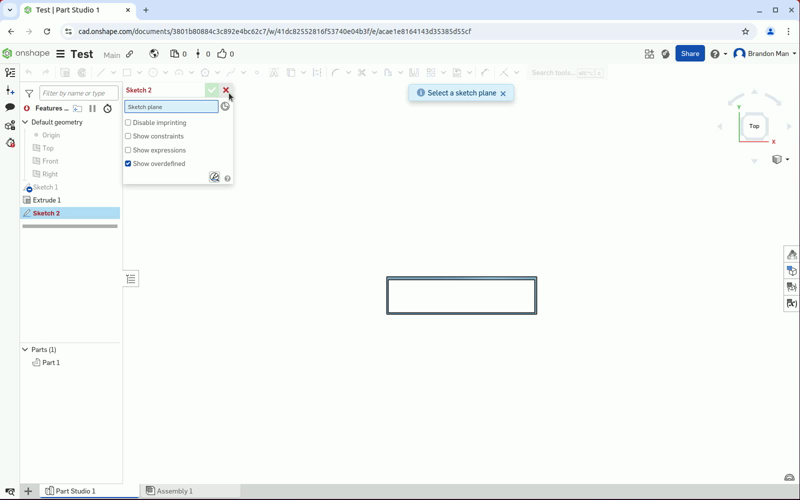
mouse_move(73, 150)
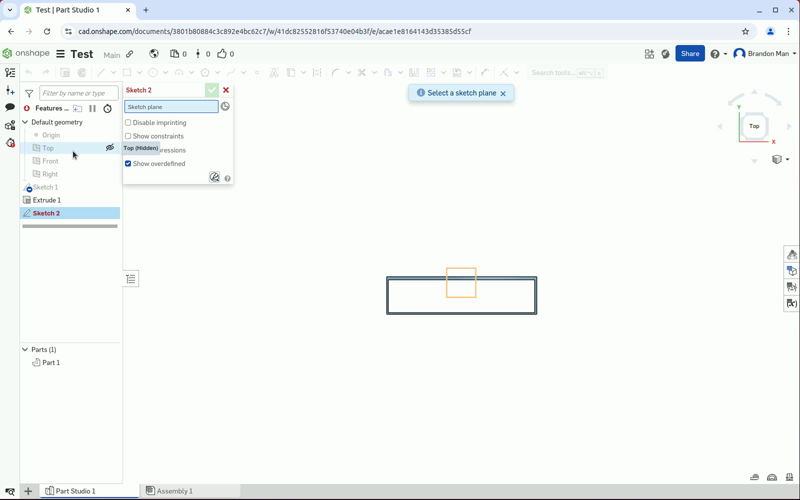
click(73, 150)
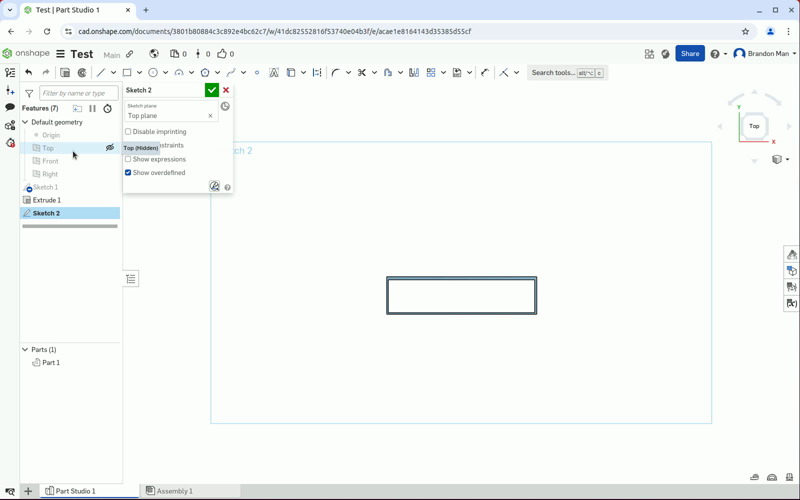
mouse_move(73, 352)
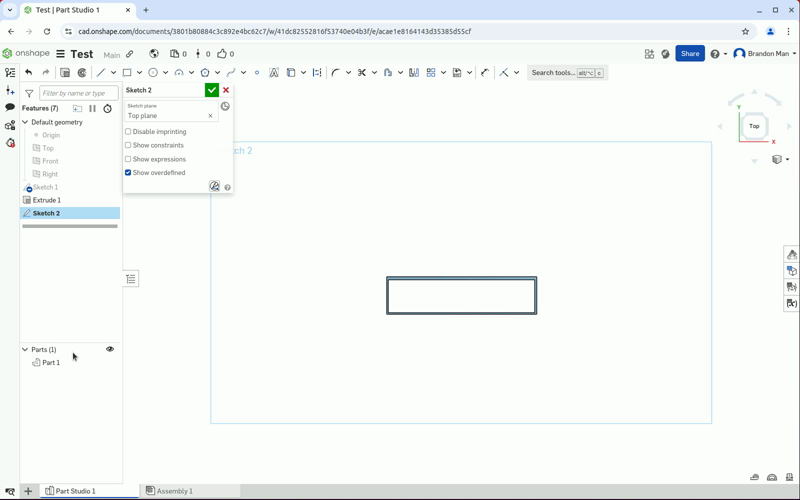
key(y)
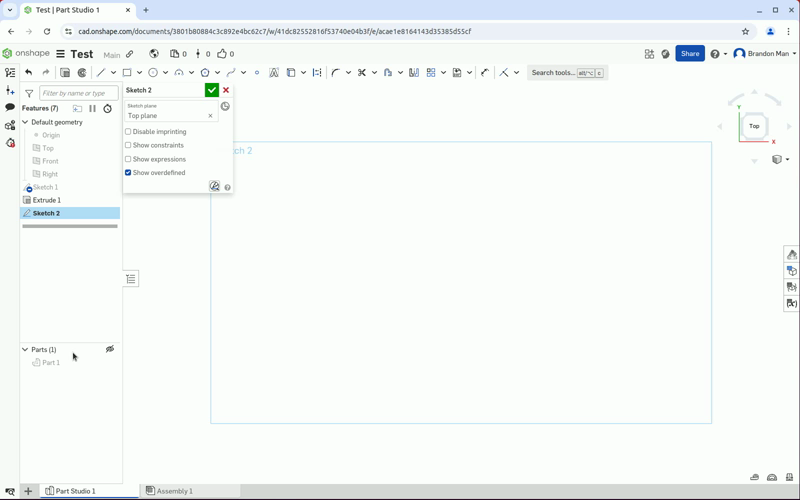
key(l)
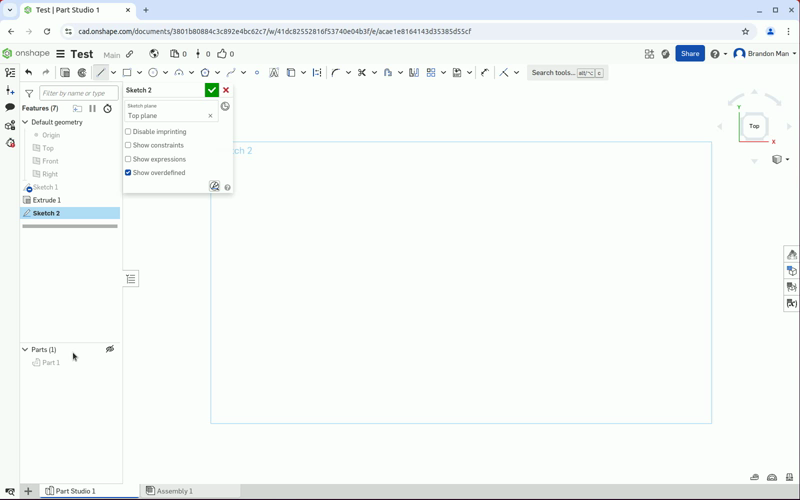
key_down(shift)
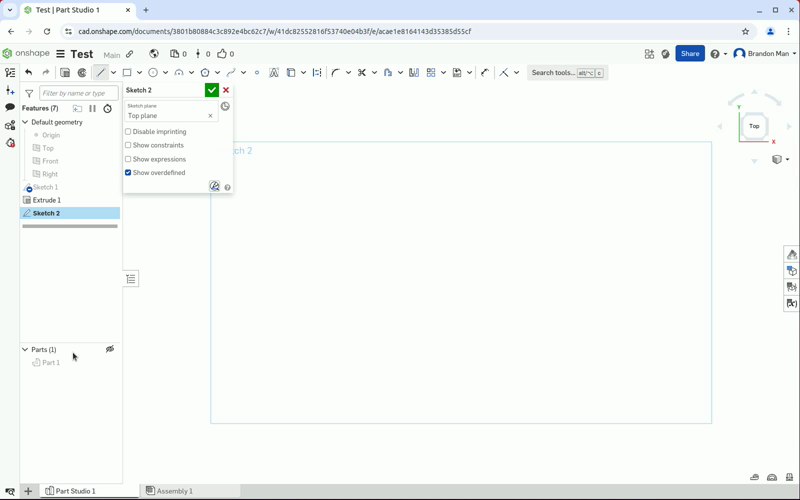
mouse_move(389, 312)
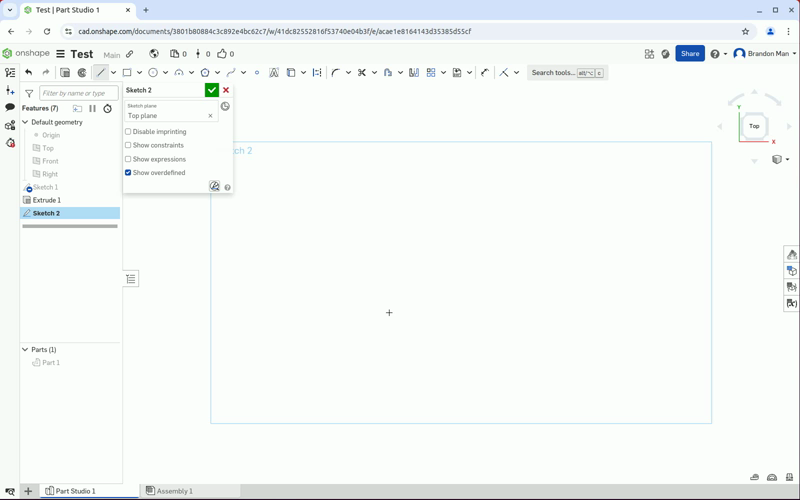
click(389, 312)
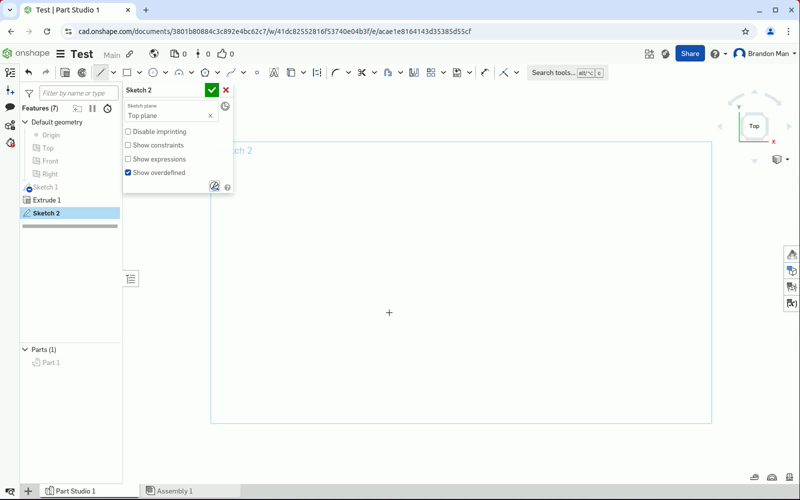
key_up(shift)
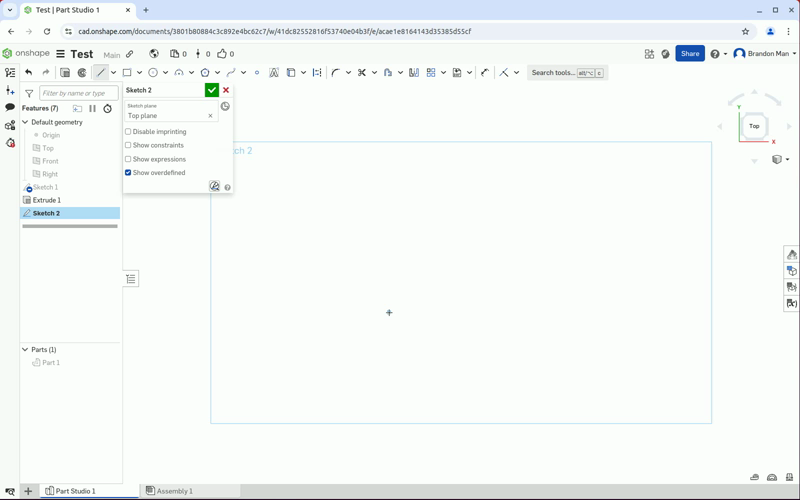
key_down(shift)
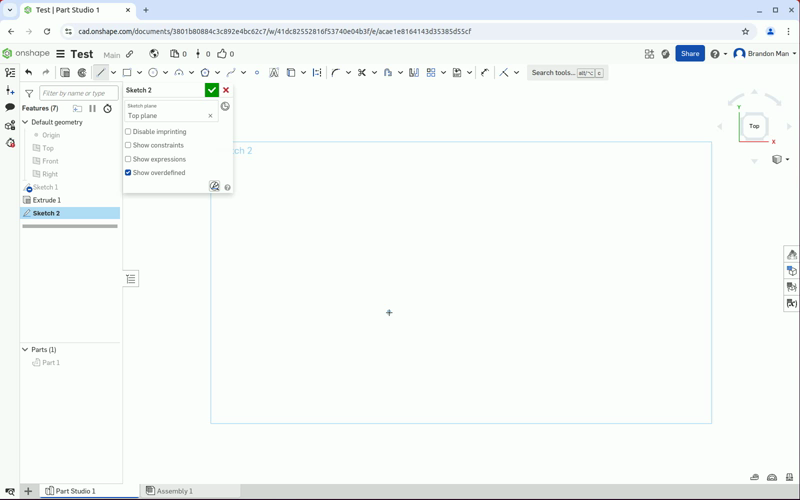
mouse_move(534, 312)
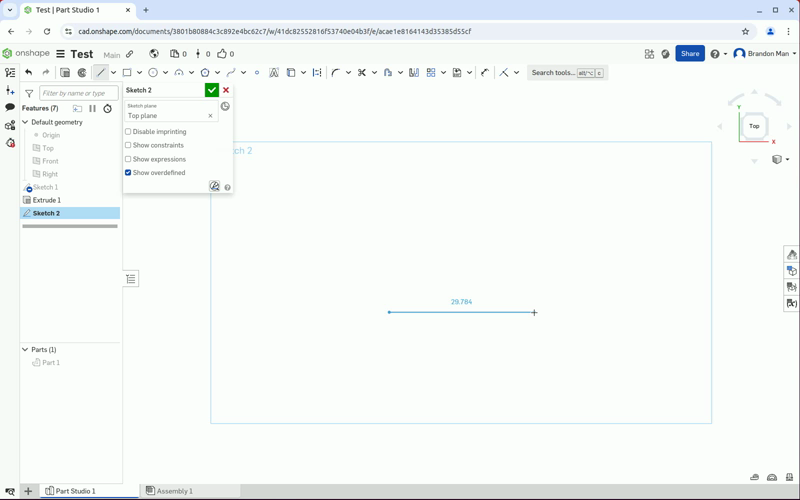
click(534, 312)
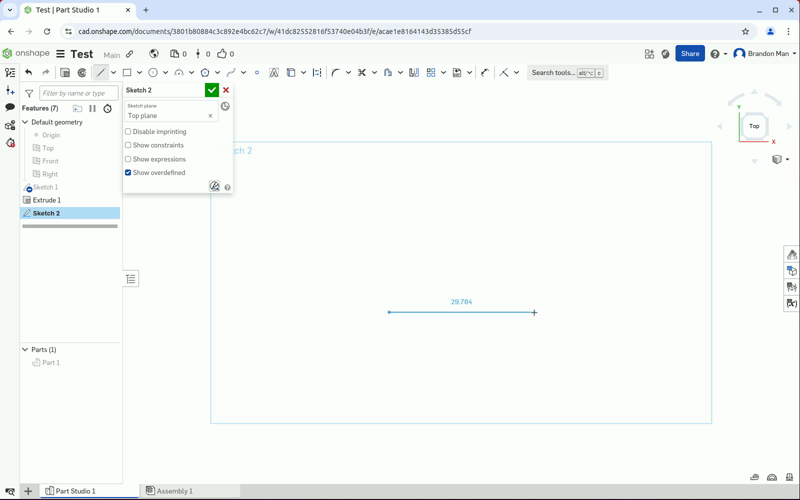
key_up(shift)
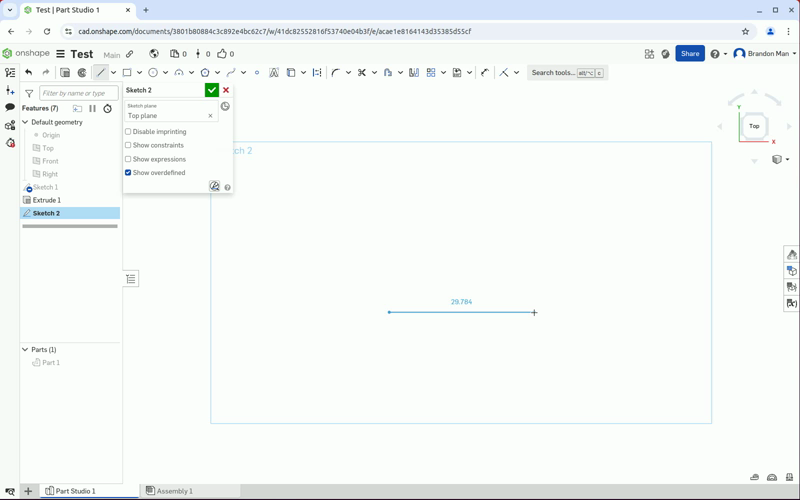
key_down(shift)
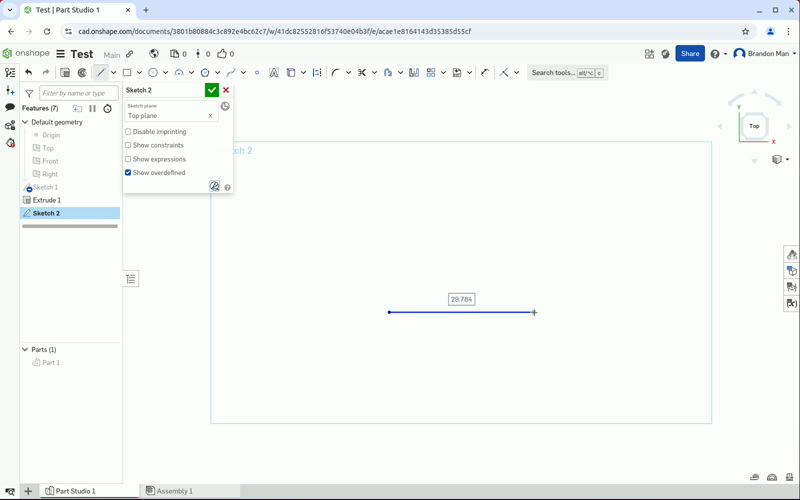
mouse_move(564, 312)
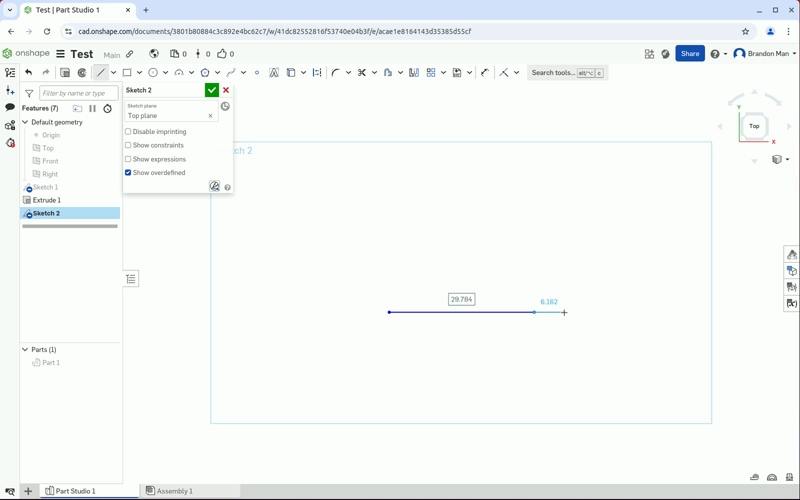
mouse_move(534, 278)
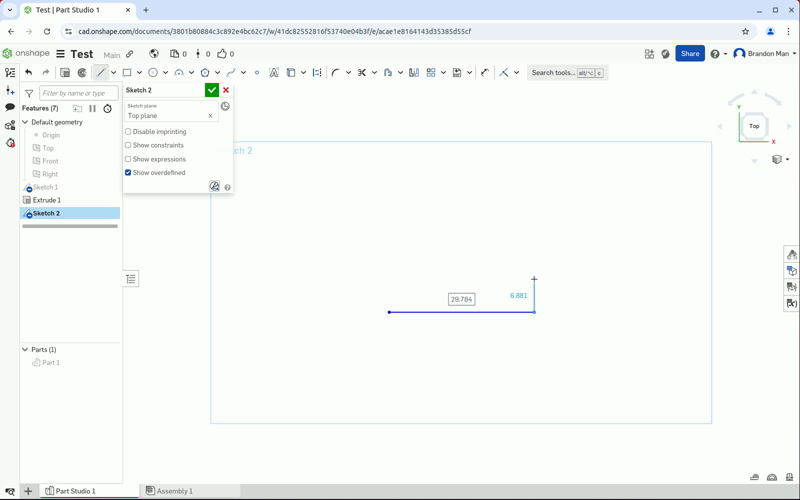
click(534, 278)
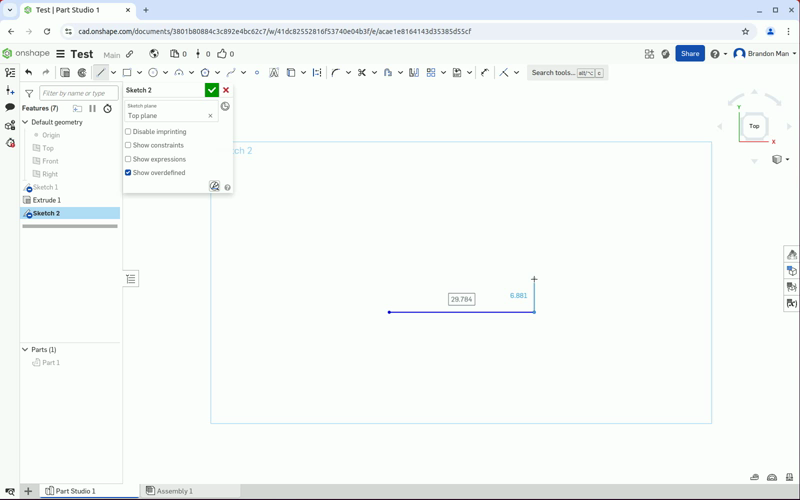
key_up(shift)
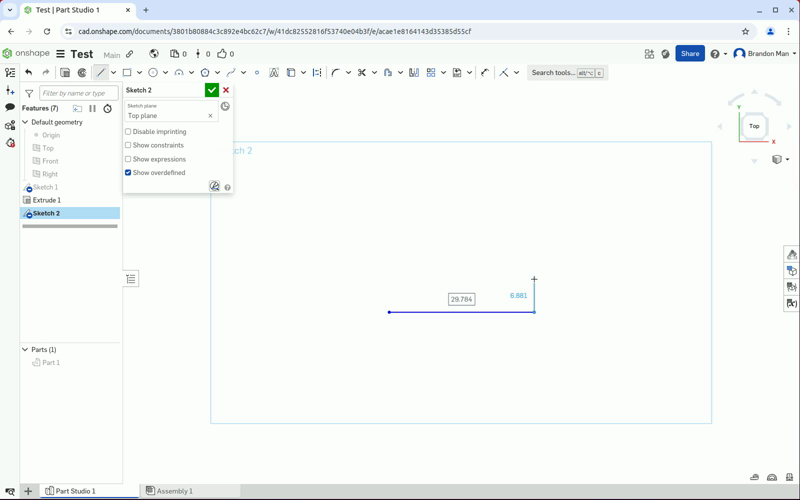
key_down(shift)
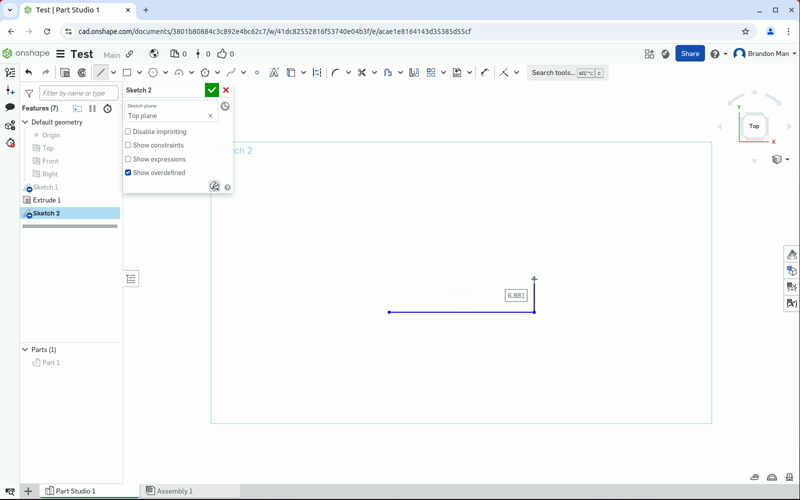
mouse_move(389, 278)
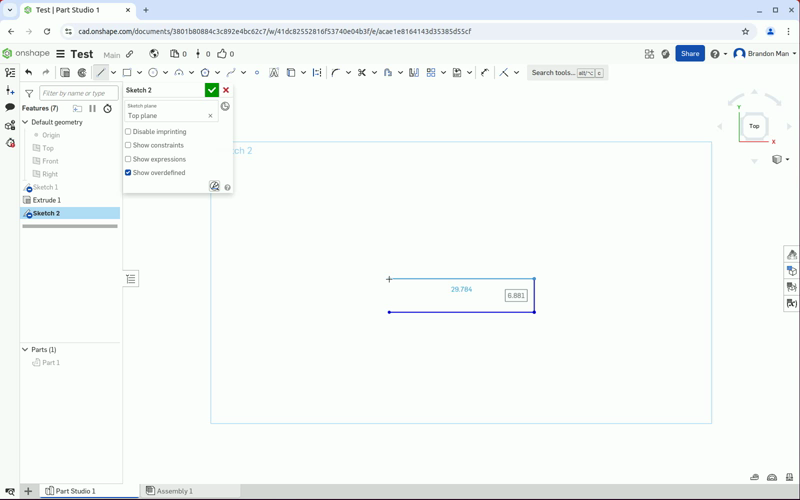
click(389, 278)
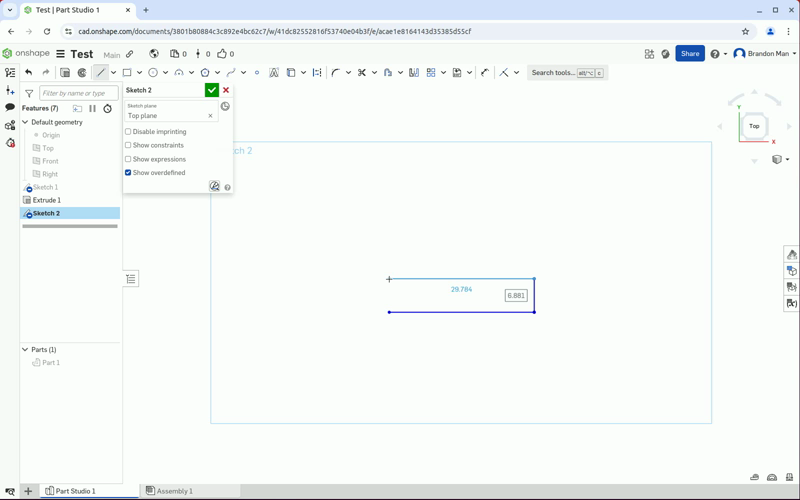
key_up(shift)
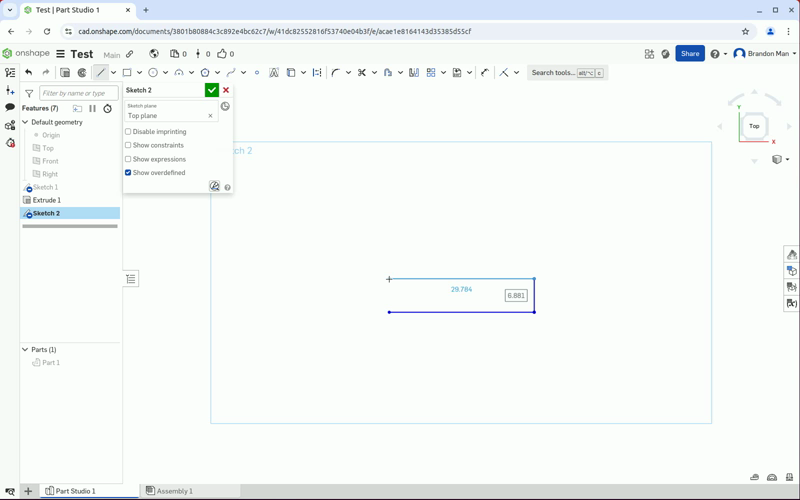
mouse_move(419, 278)
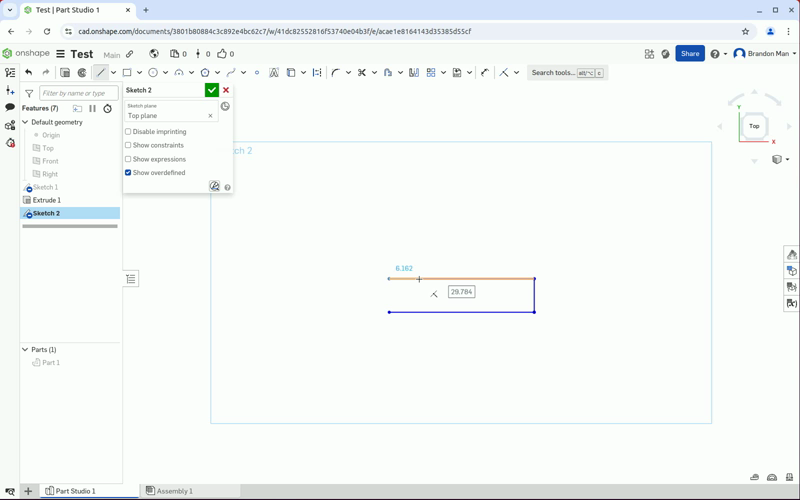
key_down(shift)
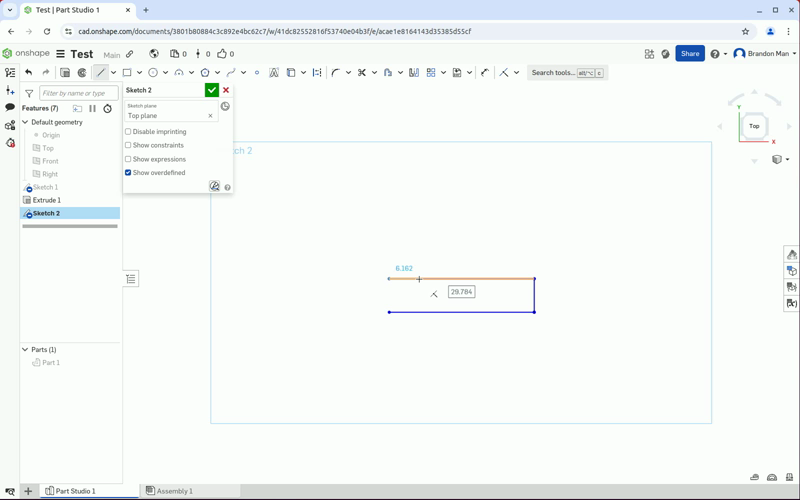
mouse_move(389, 312)
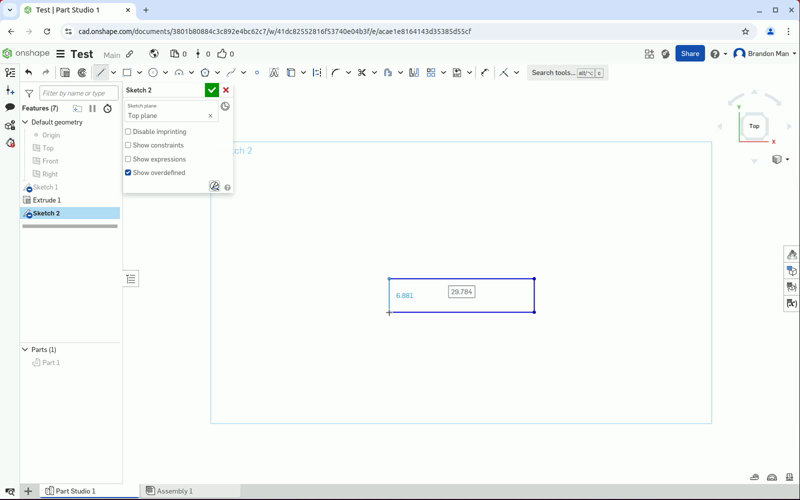
key_up(shift)
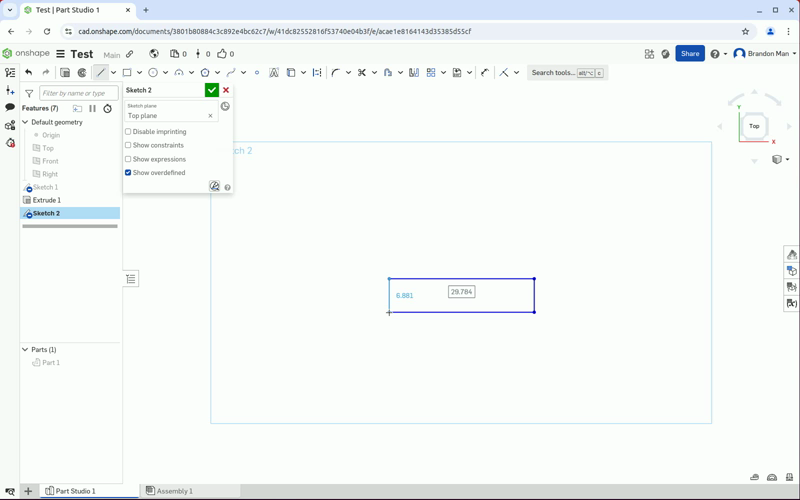
click(389, 312)
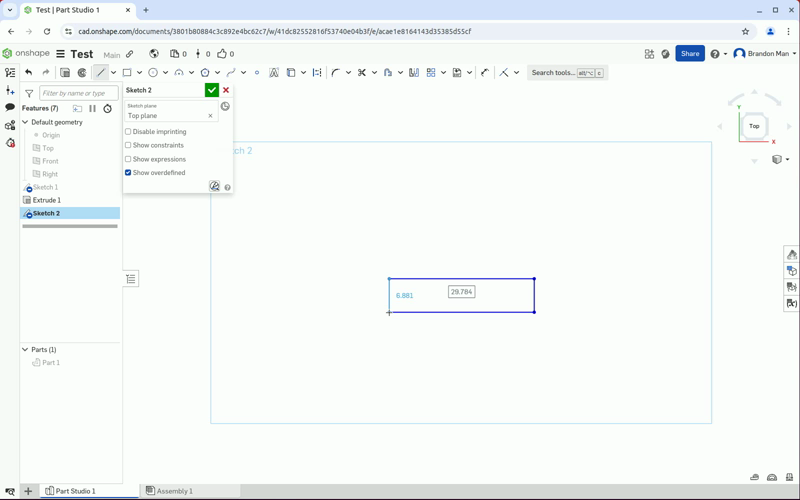
key(esc)
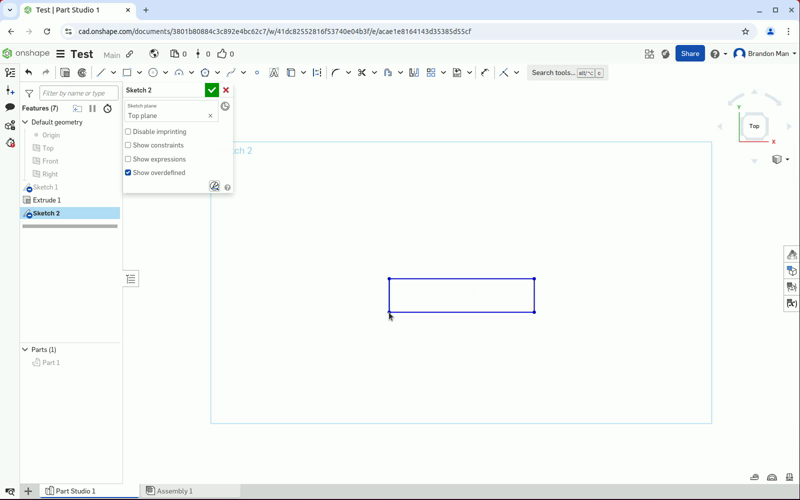
mouse_move(472, 307)
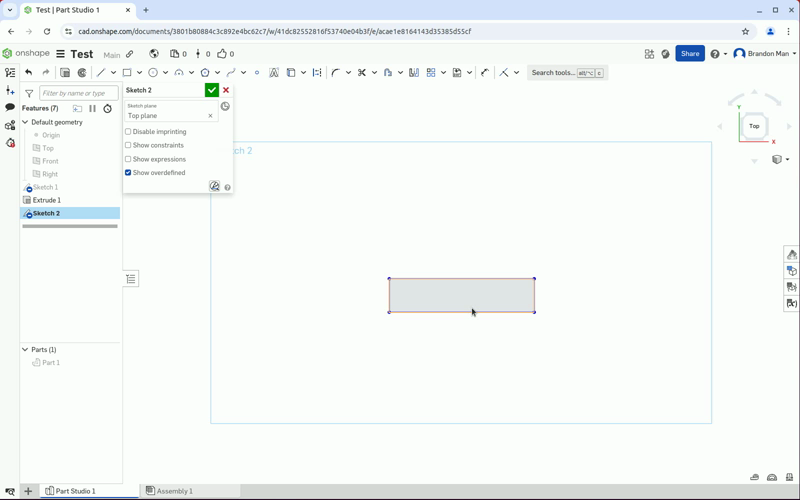
click(472, 307)
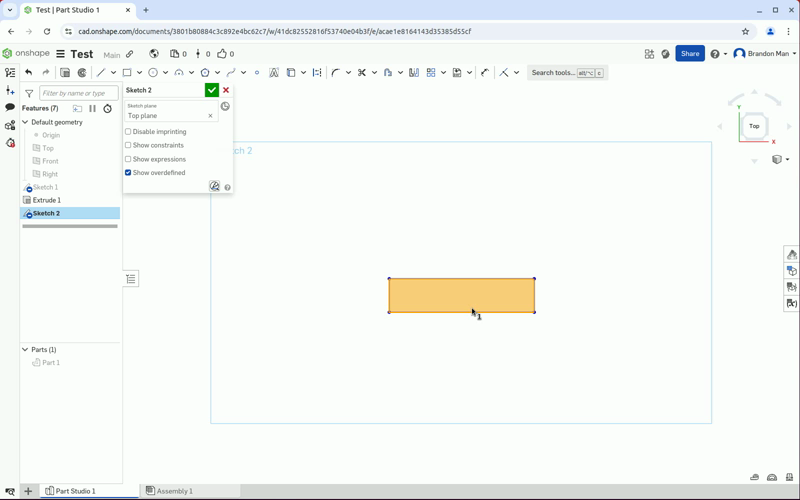
mouse_move(73, 352)
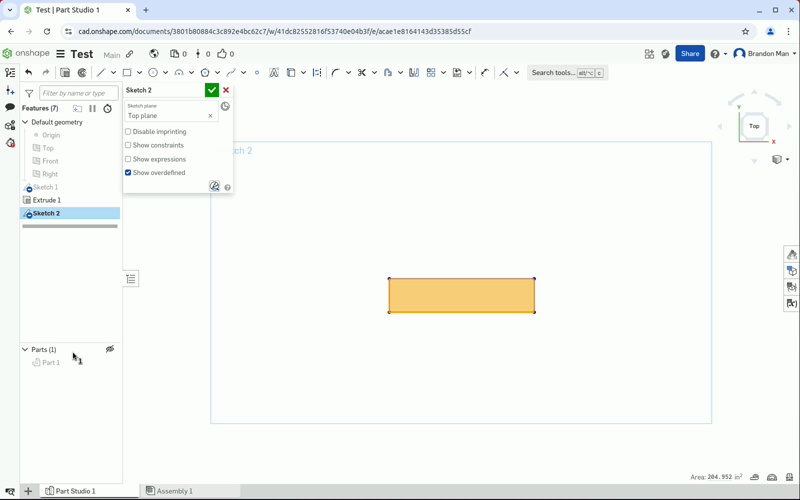
key(shift+y)
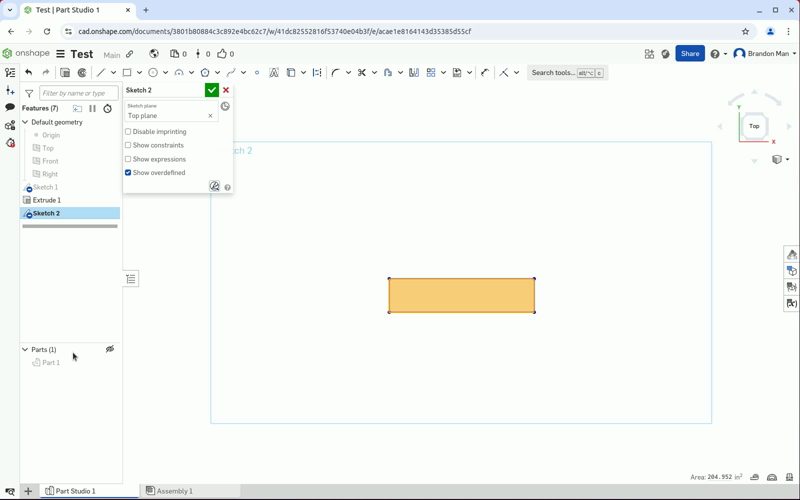
key(shift+e)
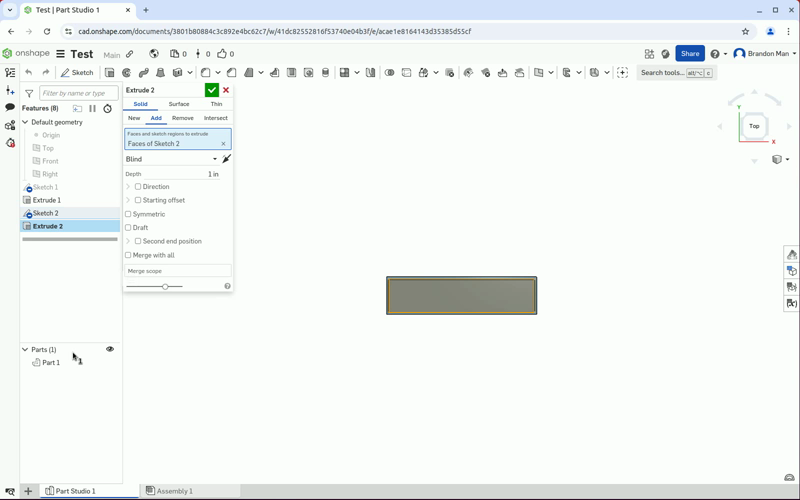
mouse_move(143, 106)
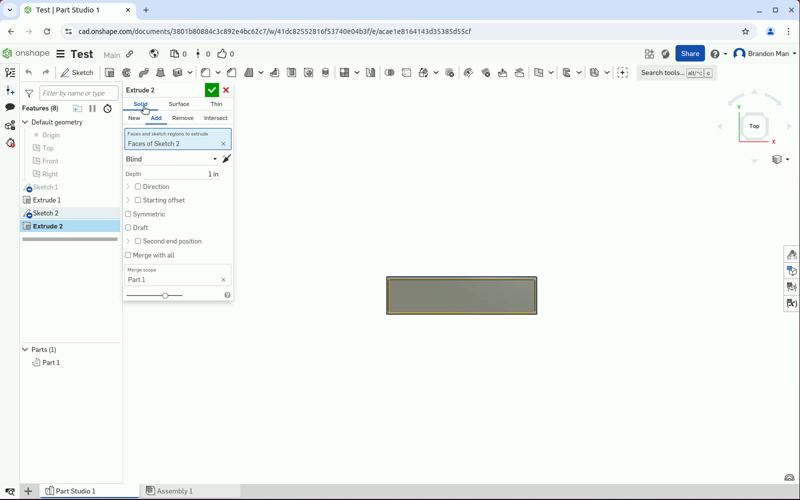
click(143, 106)
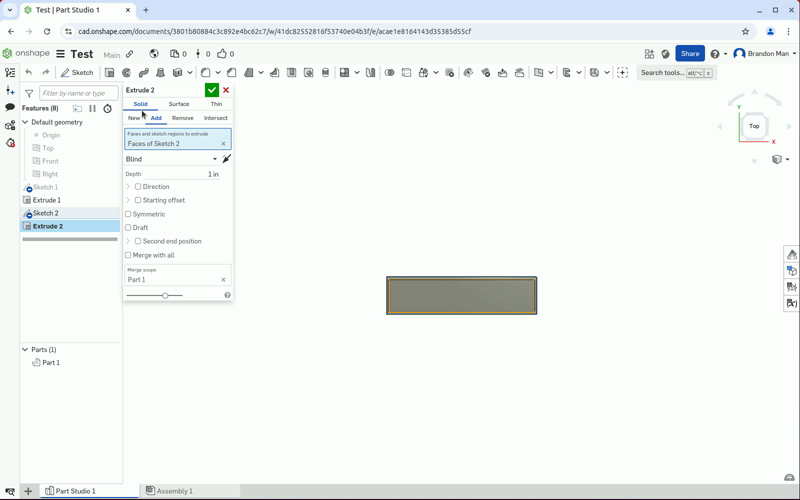
mouse_move(137, 120)
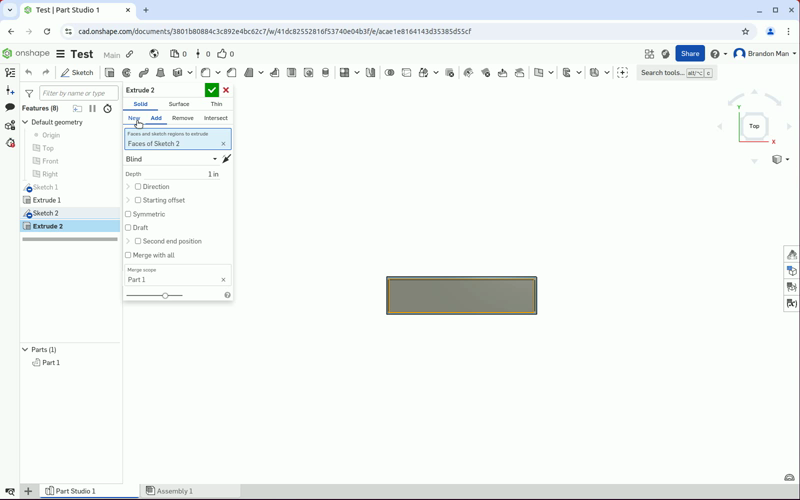
click(137, 120)
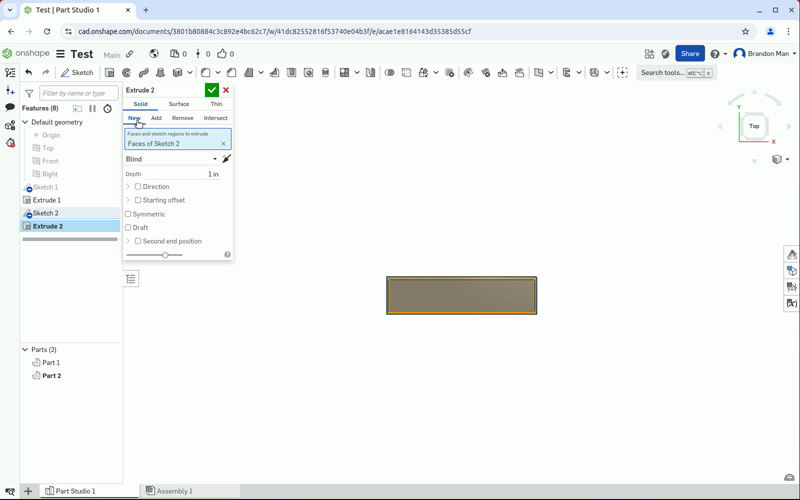
key(tab, 4)
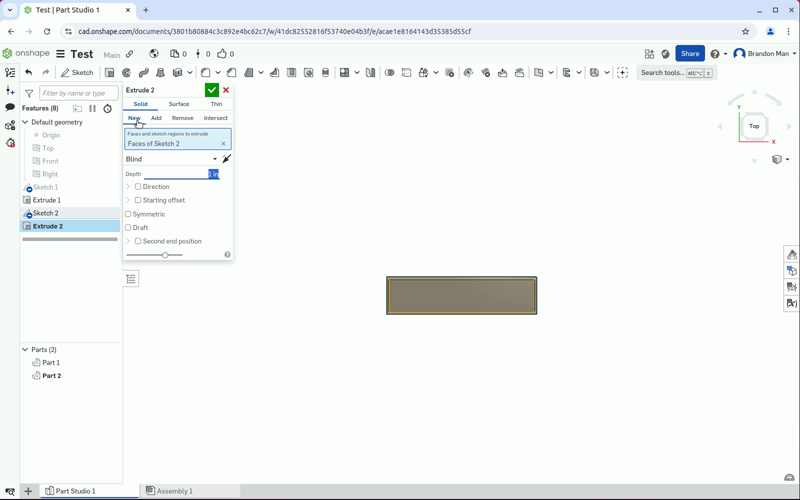
text(0.722)
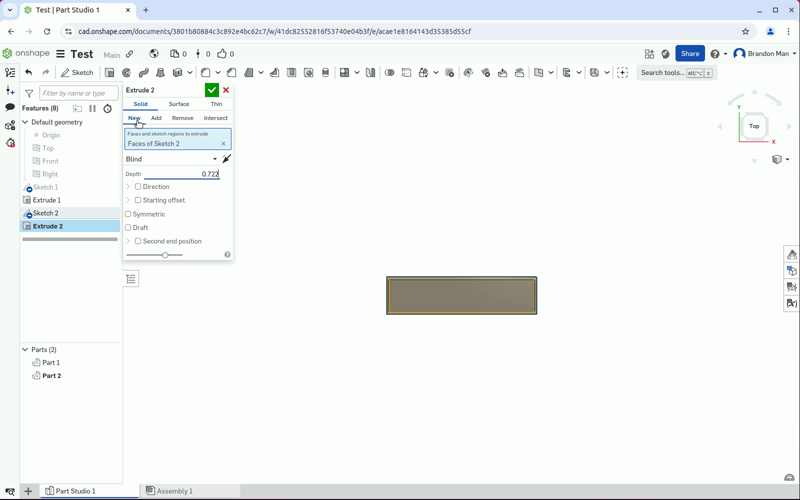
key(enter)
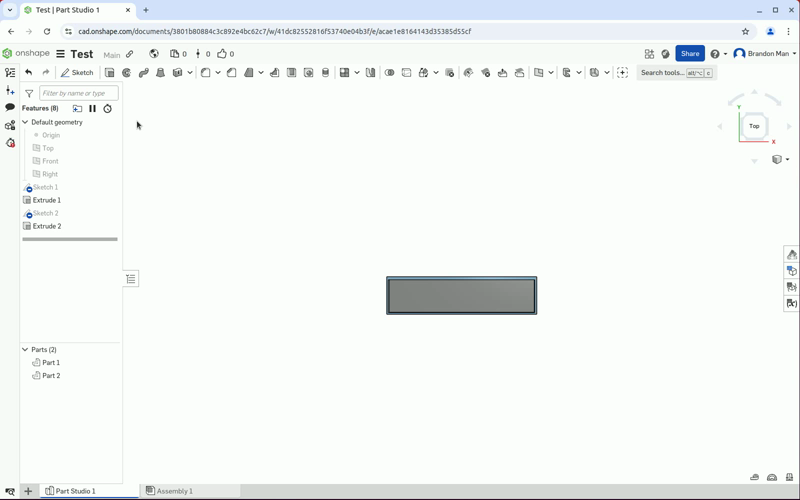
key(shift+h)
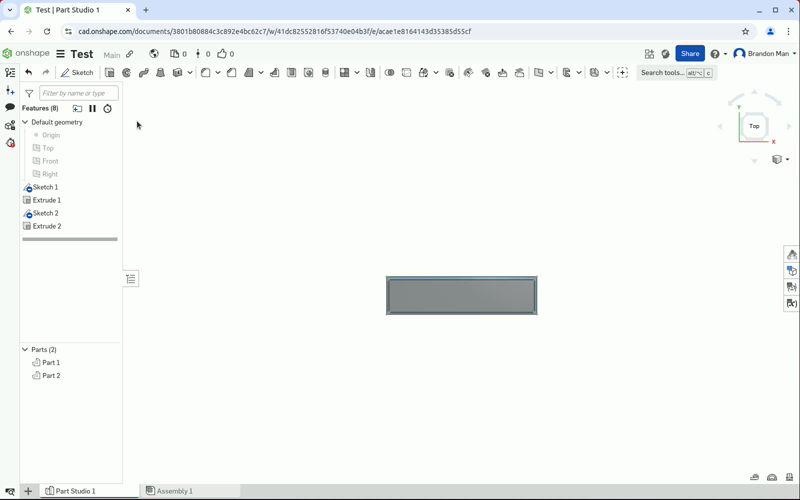
key(shift+h)
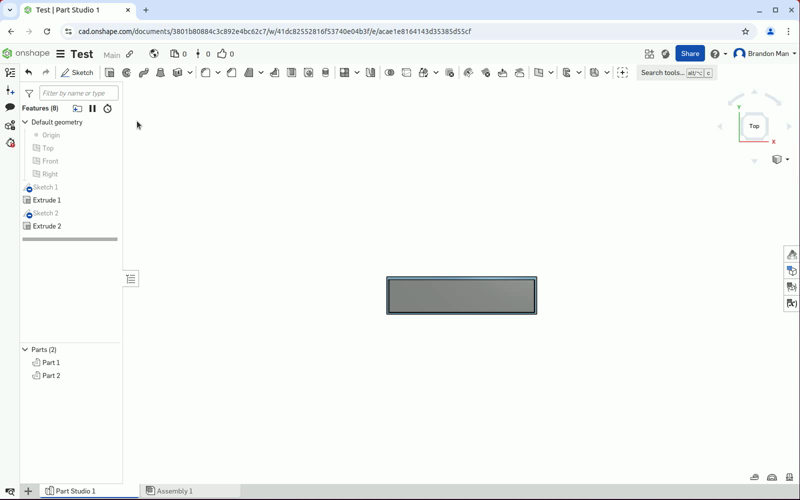
mouse_move(73, 189)
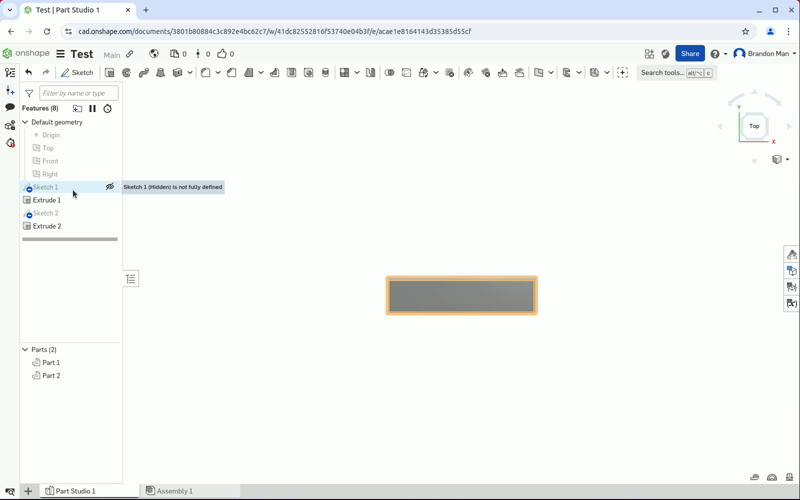
click(73, 189)
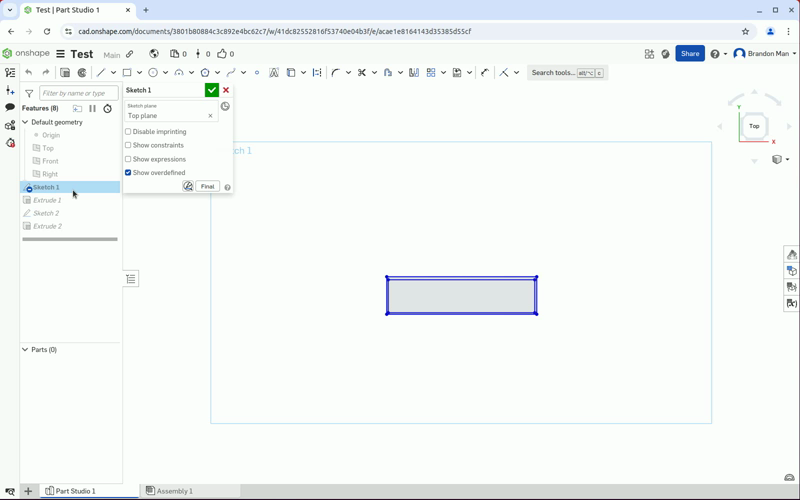
mouse_move(229, 92)
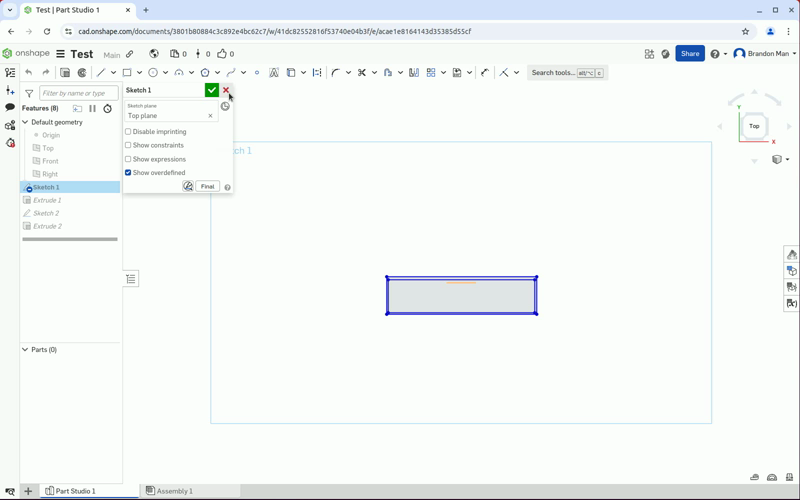
click(229, 92)
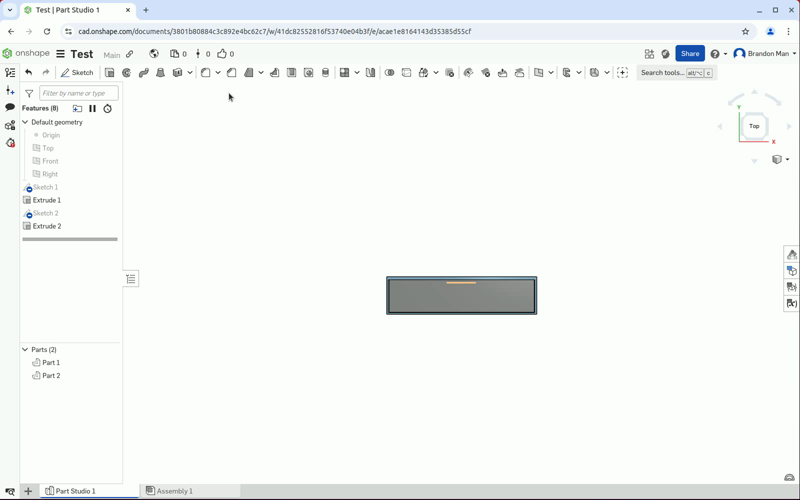
mouse_move(73, 352)
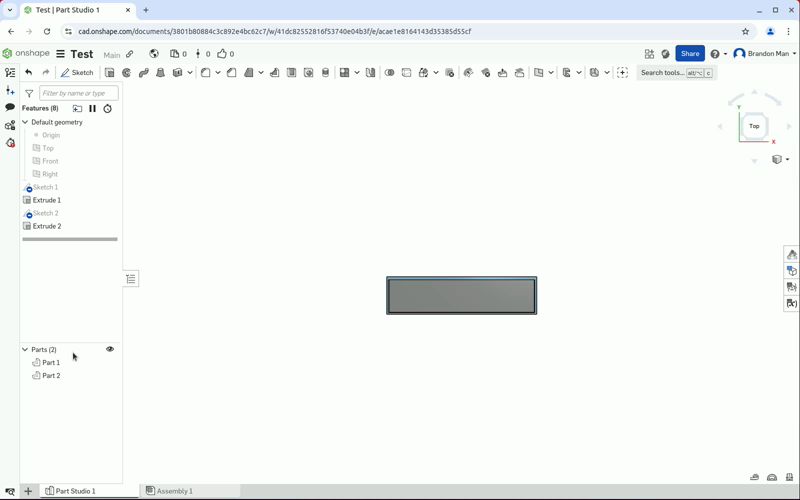
key(y)
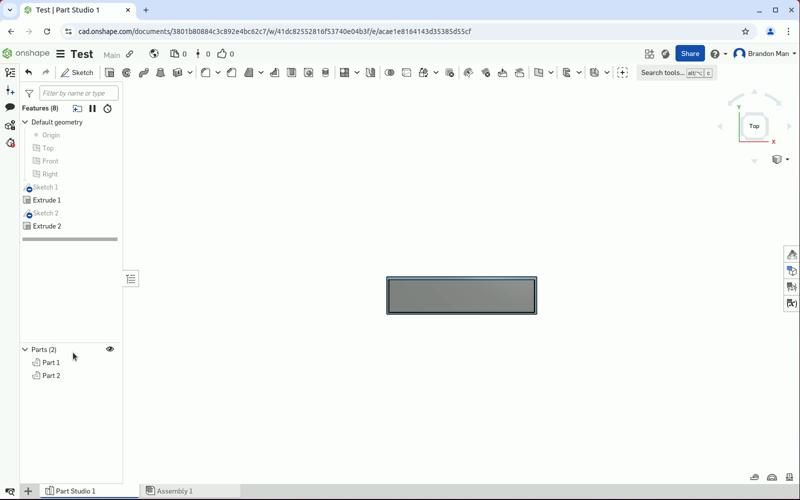
key(shift+p)
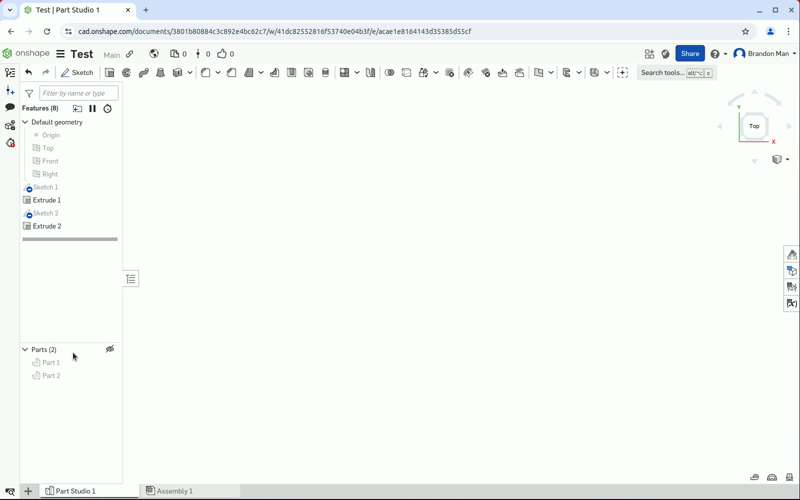
key(space)
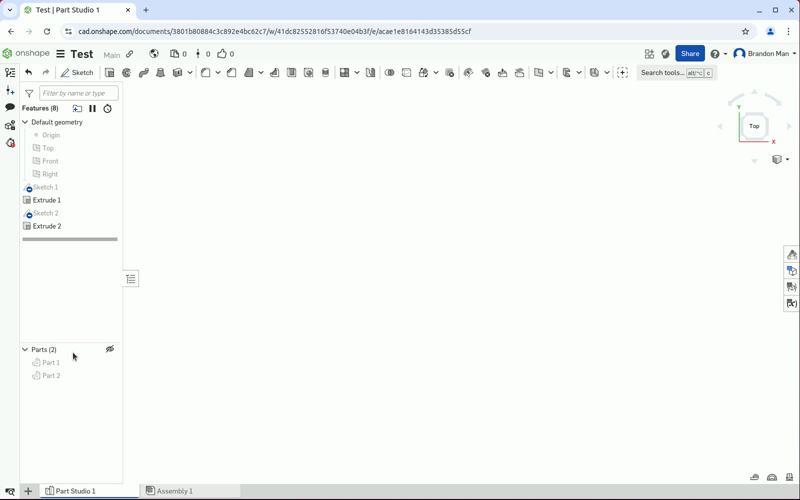
key_down(shift)
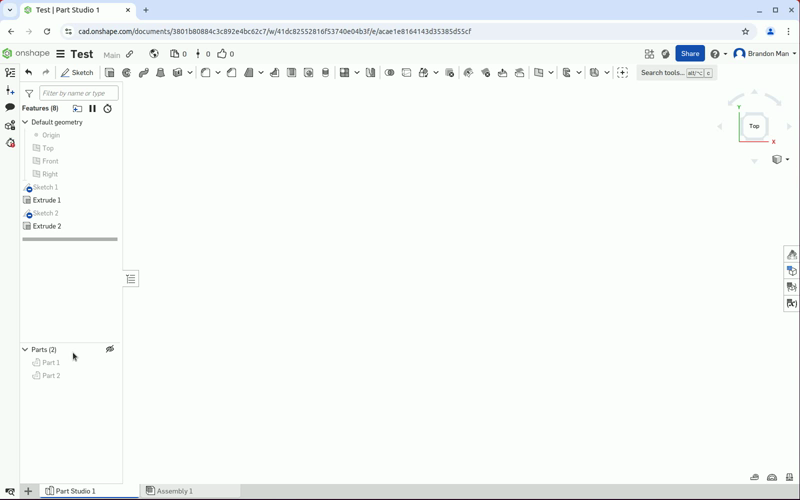
key(up)
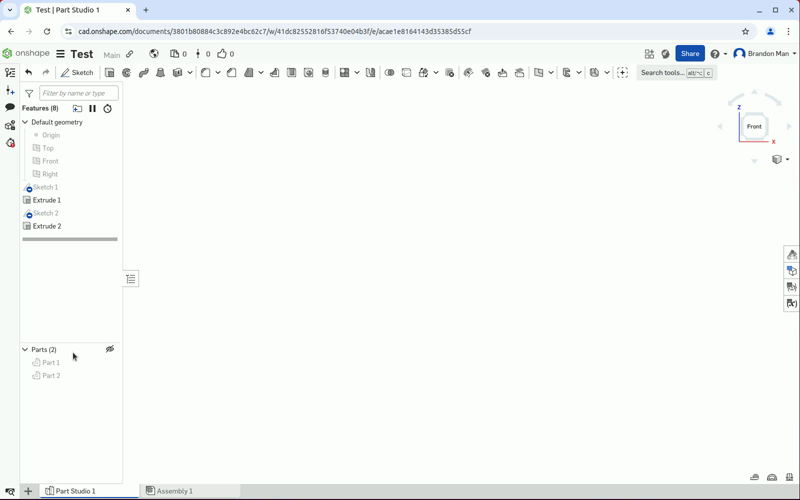
key_up(shift)
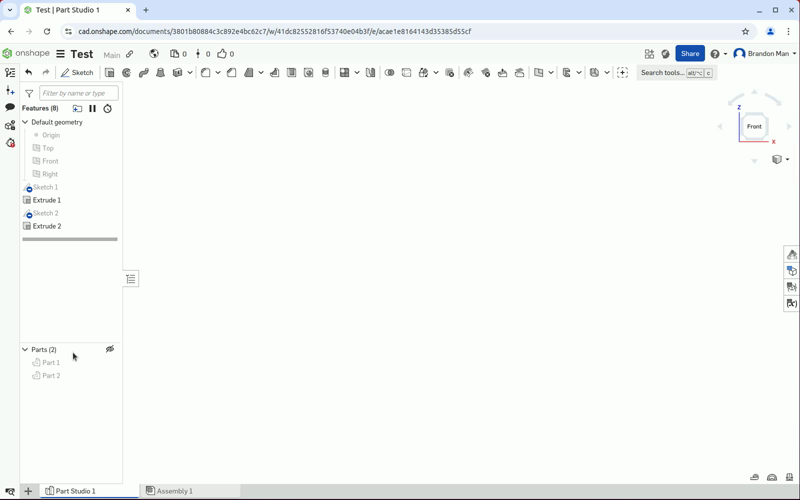
key(space)
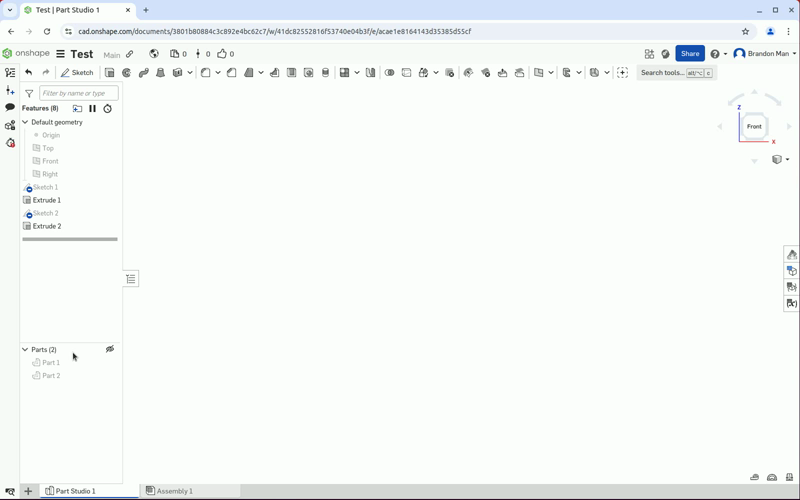
key_down(shift)
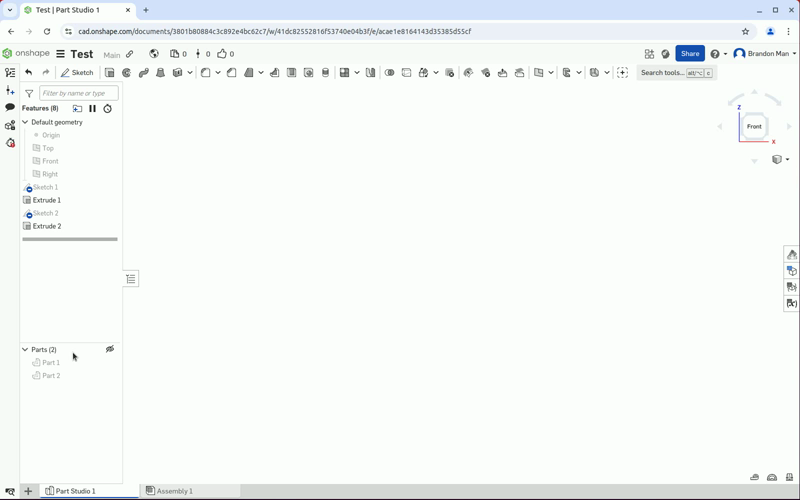
key(left)
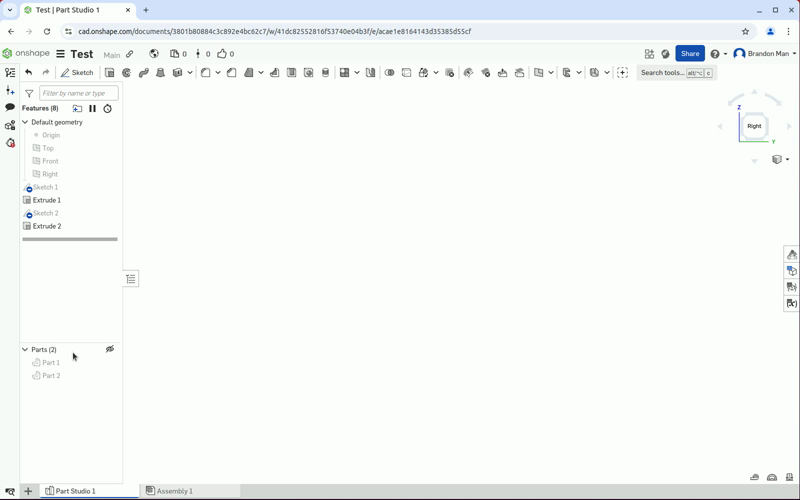
key_up(shift)
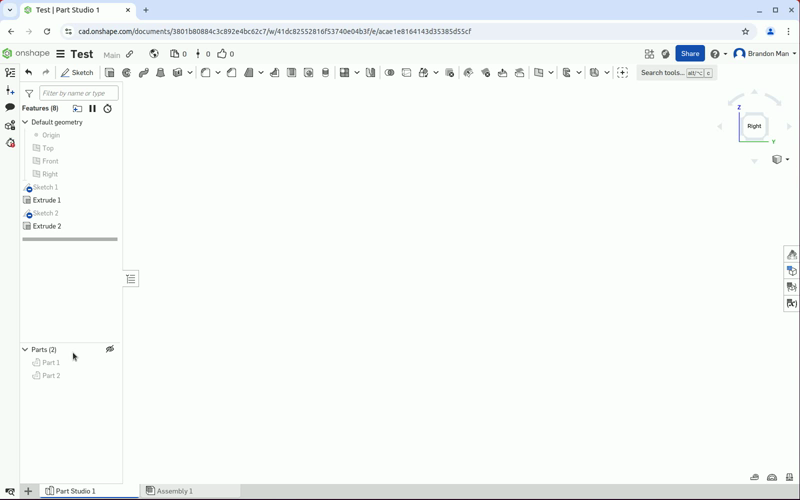
mouse_move(73, 352)
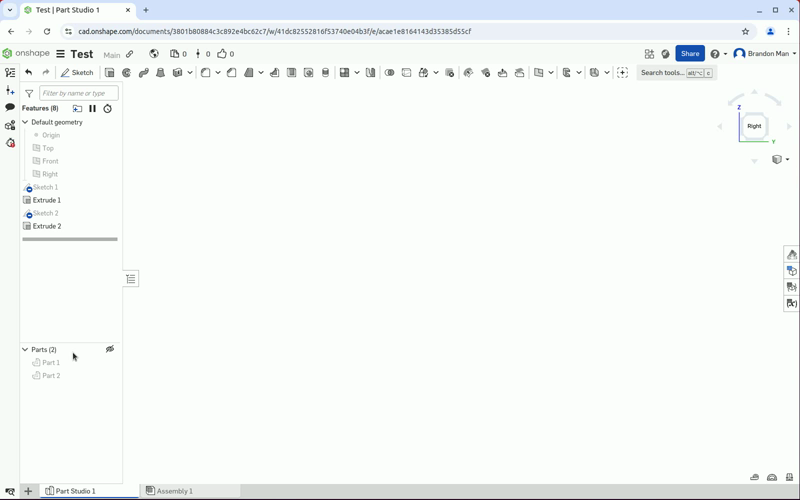
key(shift+y)
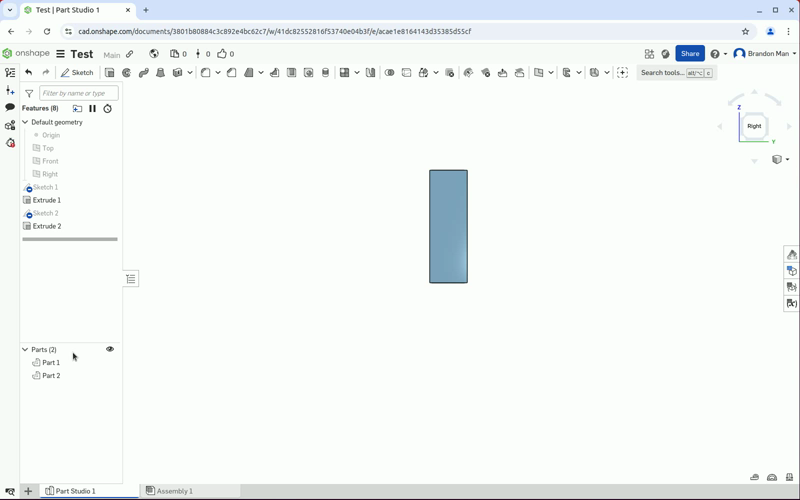
mouse_move(541, 75)
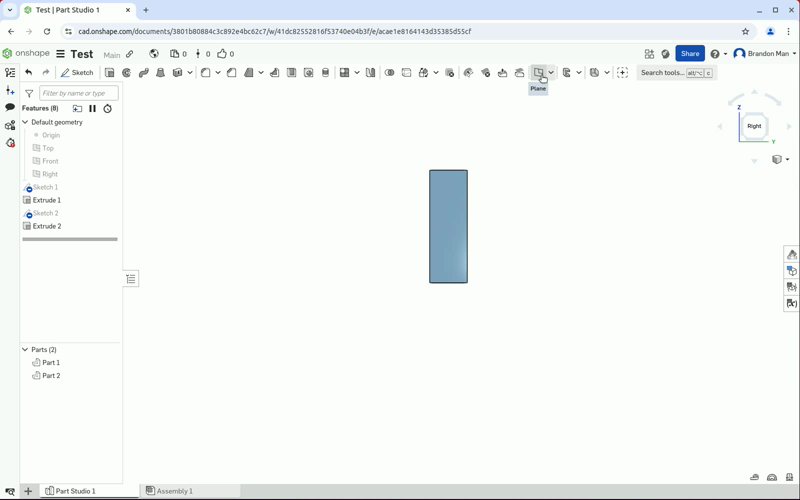
click(541, 75)
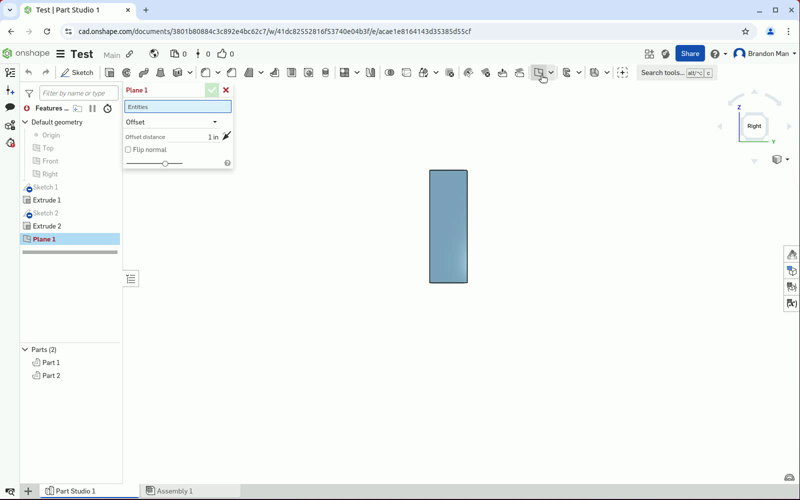
mouse_move(73, 176)
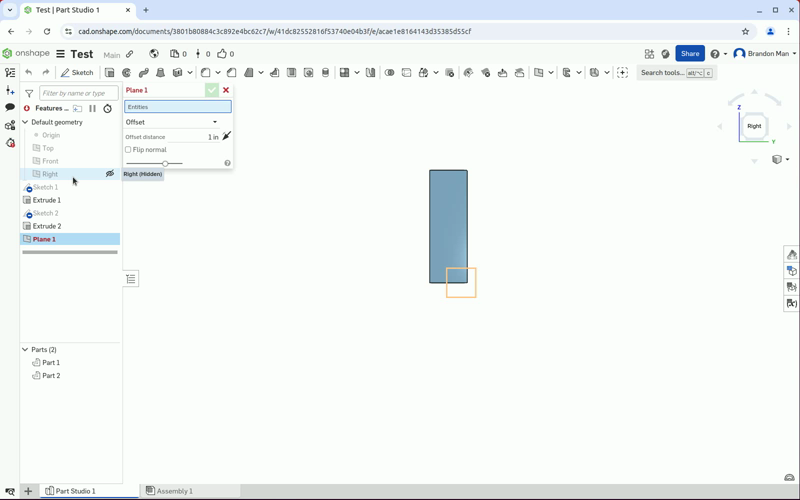
click(73, 176)
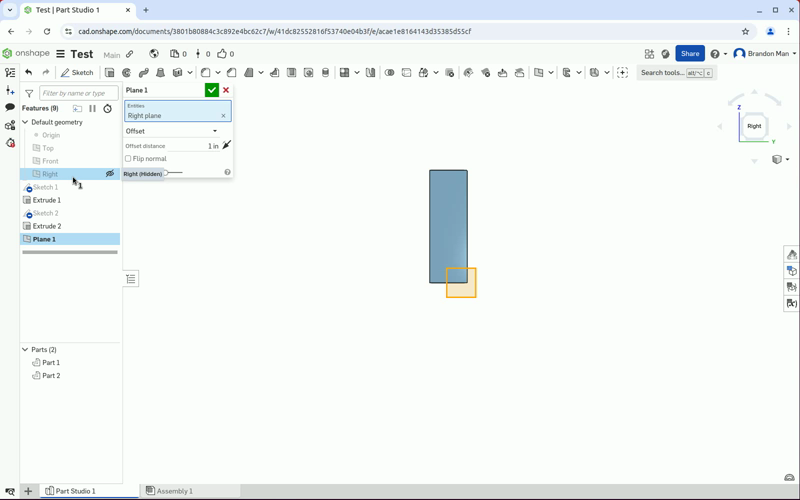
key(tab, 2)
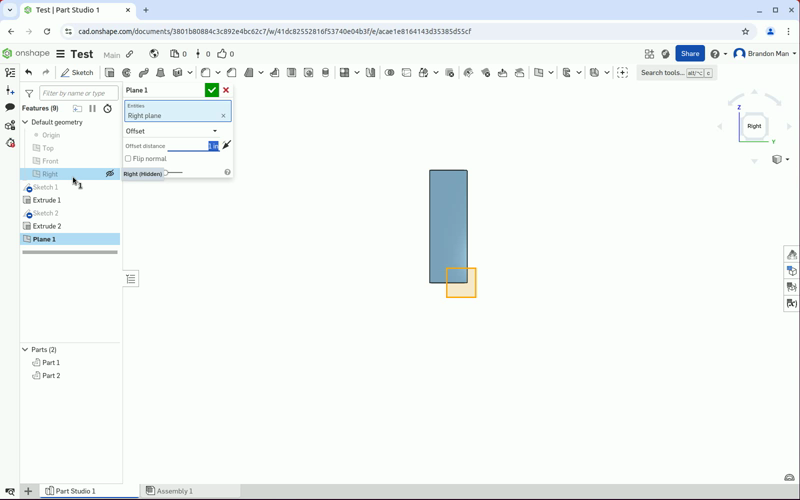
text(15.159)
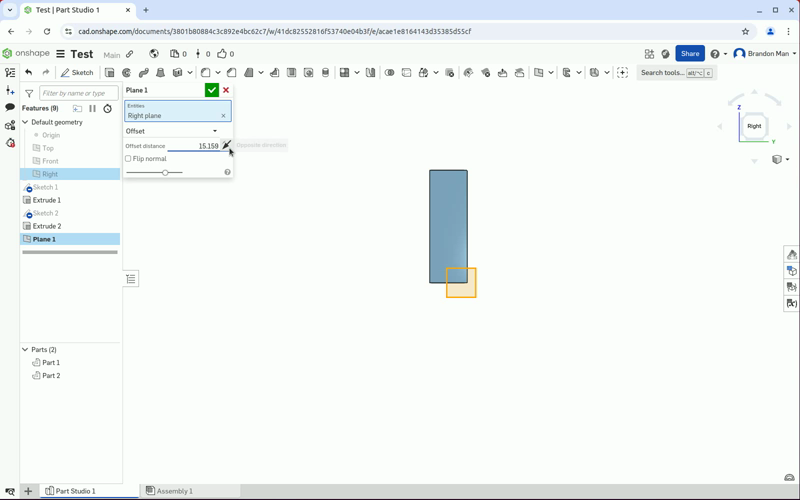
mouse_move(229, 147)
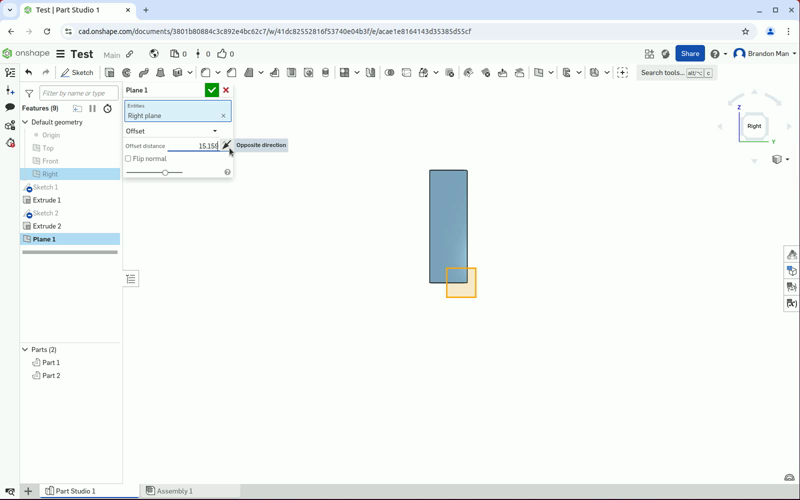
click(229, 147)
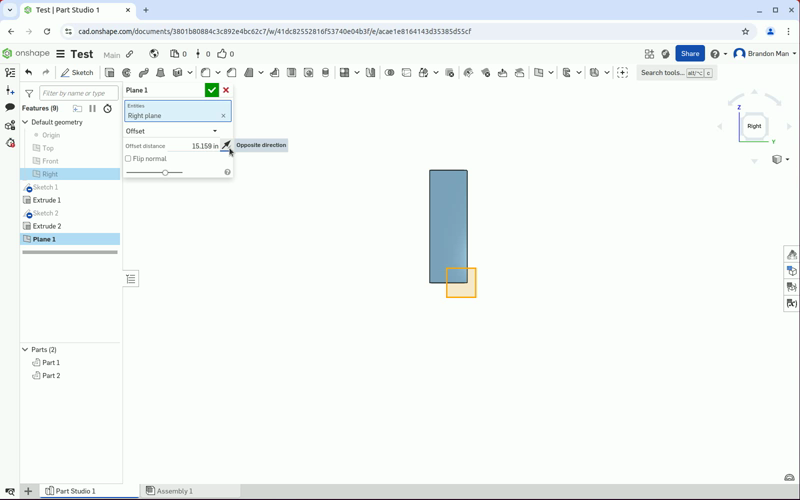
key(enter, 2)
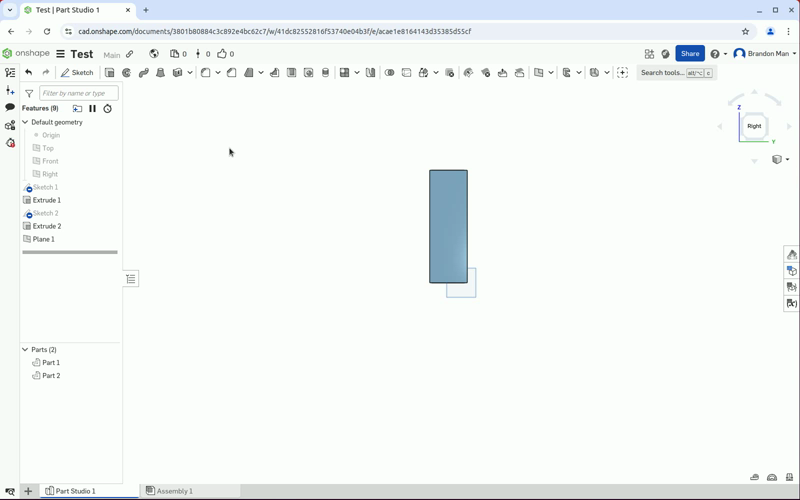
key(shift+s)
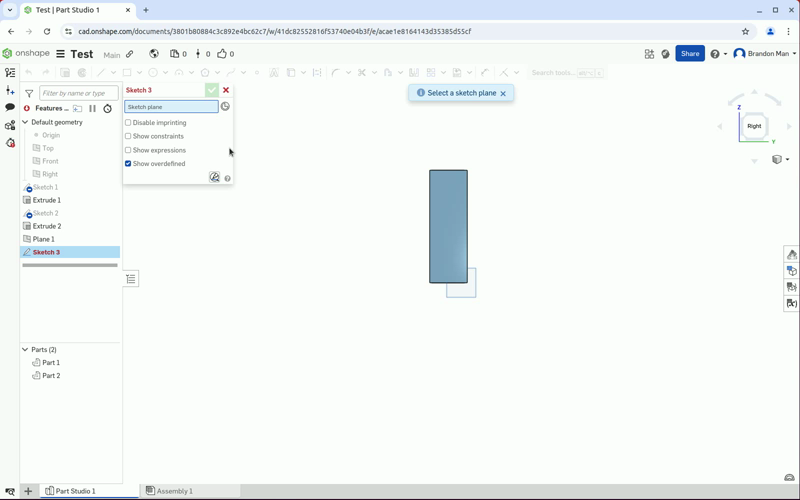
mouse_move(73, 241)
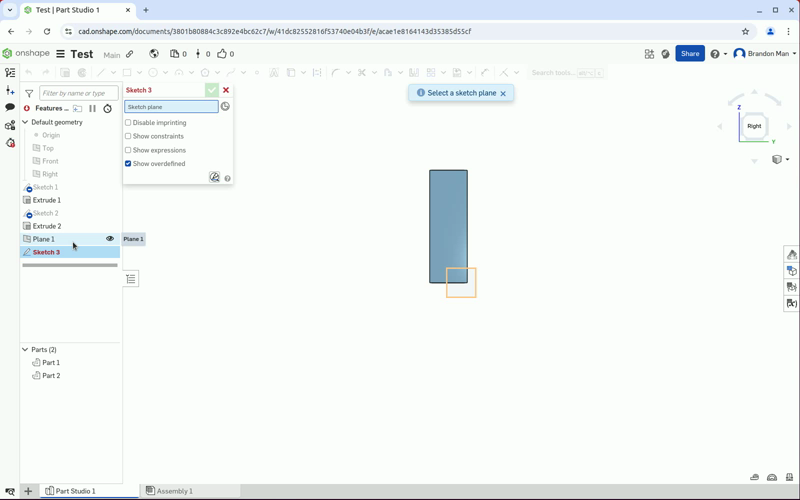
click(73, 241)
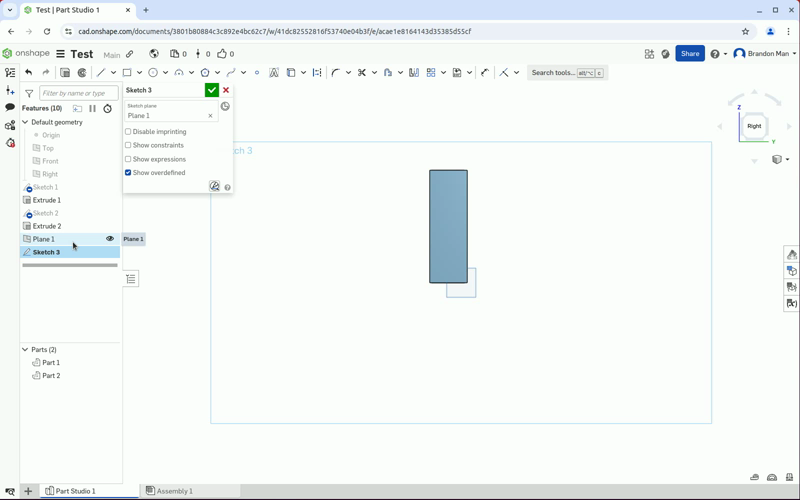
mouse_move(73, 352)
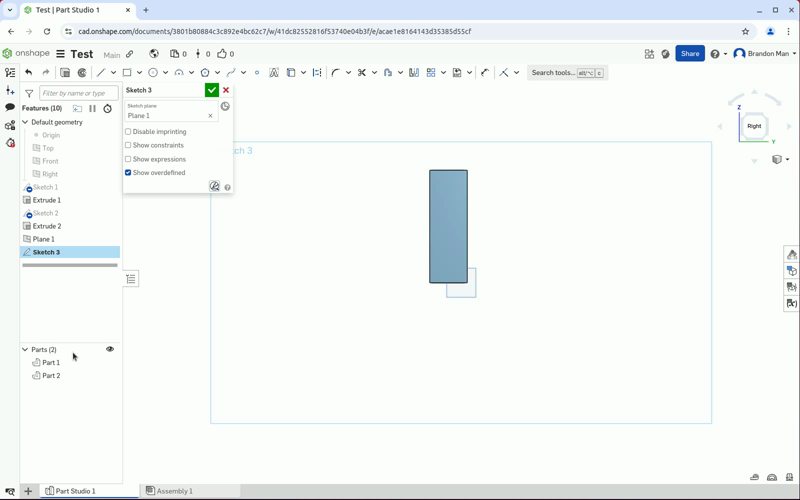
key(y)
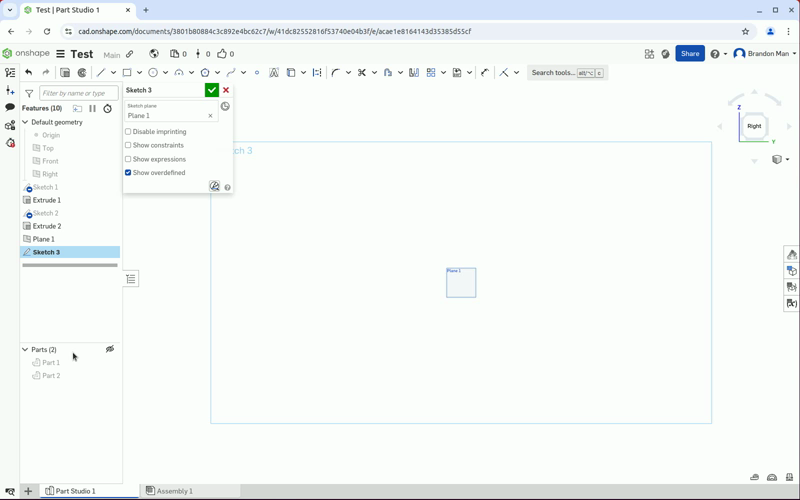
key(c)
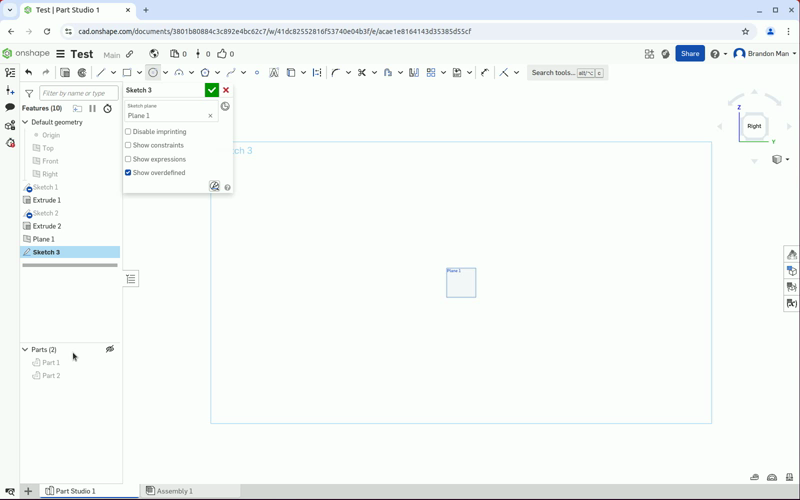
key_down(shift)
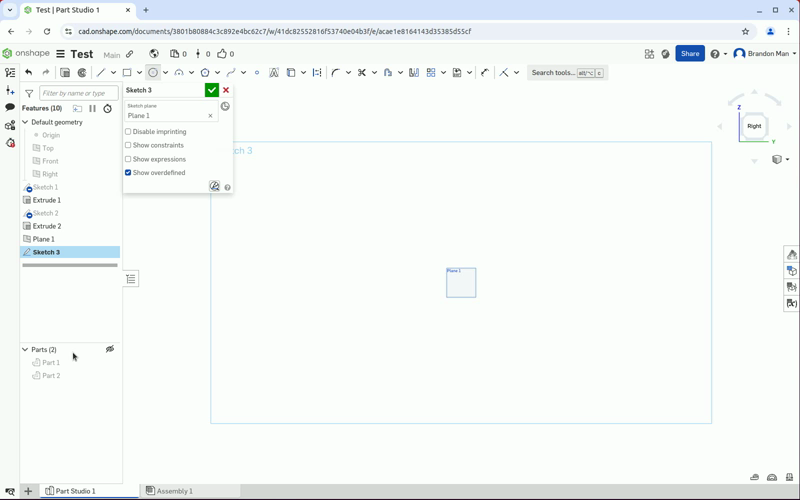
mouse_move(447, 193)
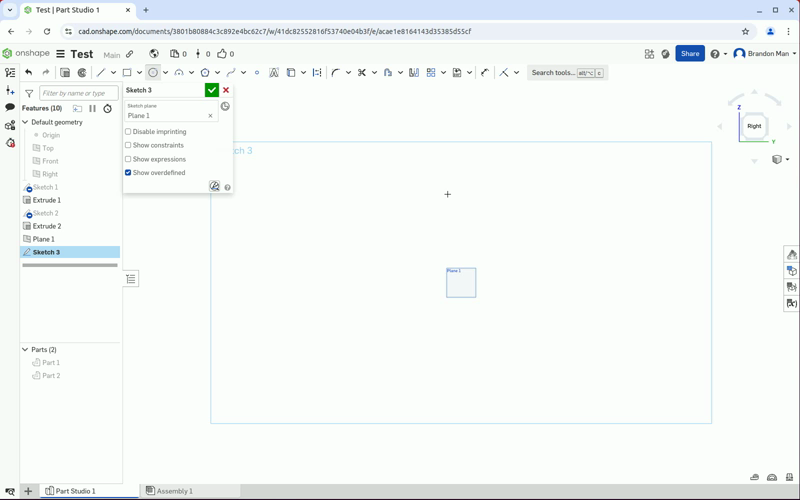
click(447, 193)
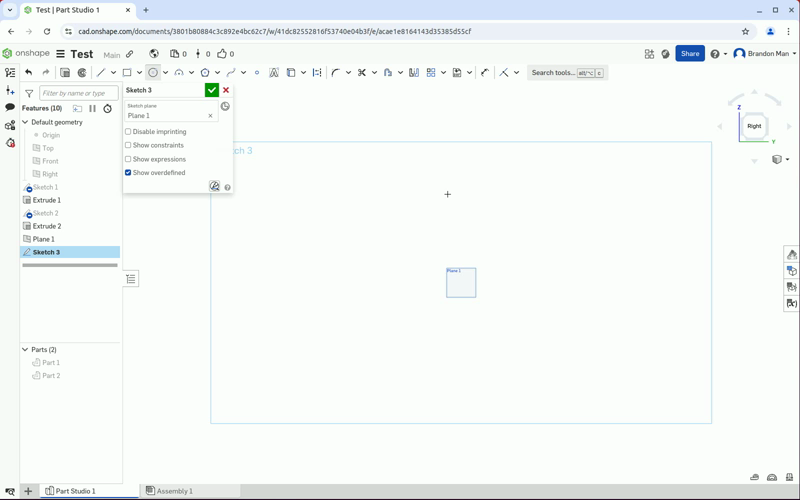
key_up(shift)
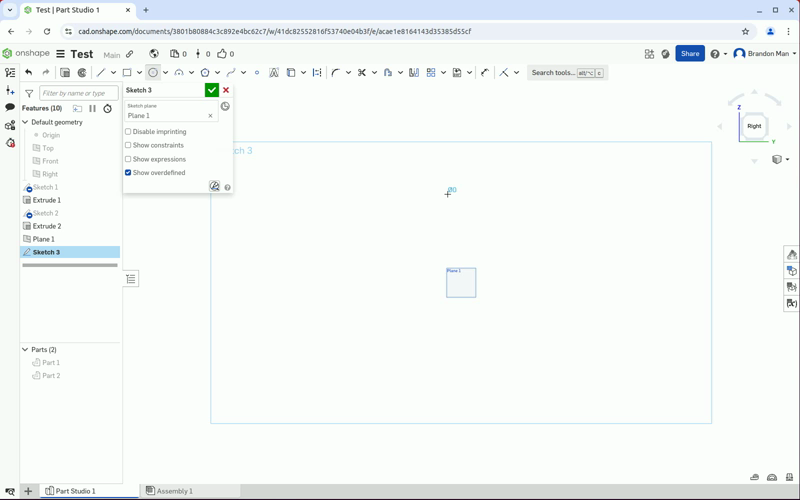
mouse_move(456, 193)
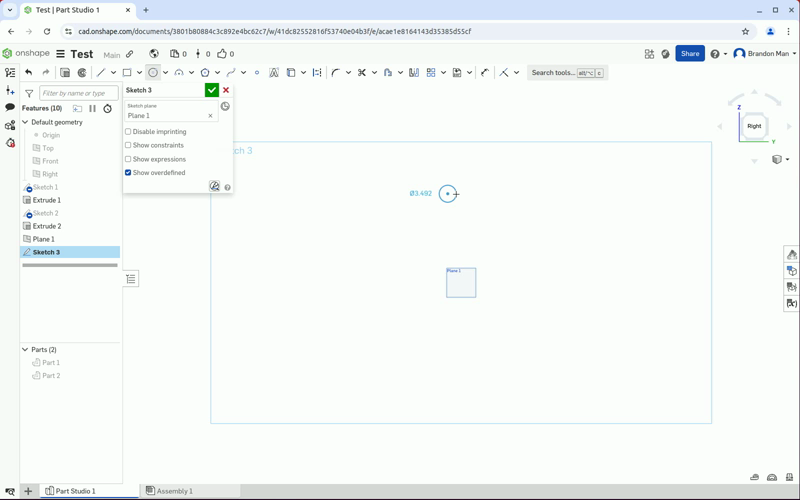
click(456, 193)
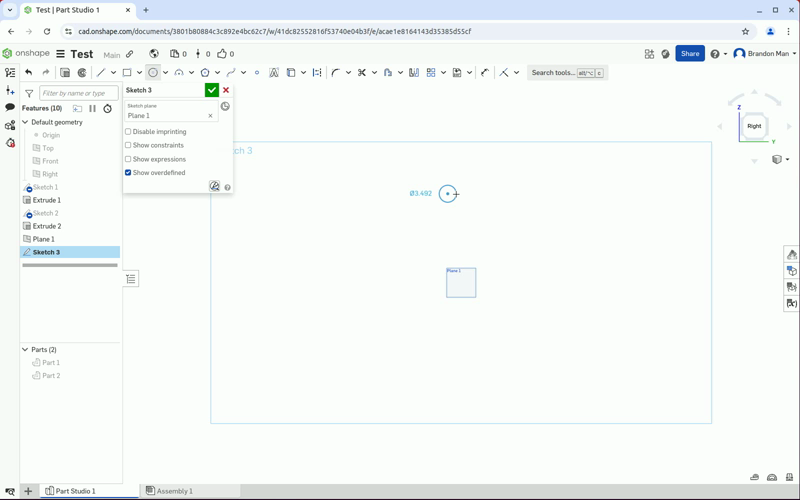
key(esc)
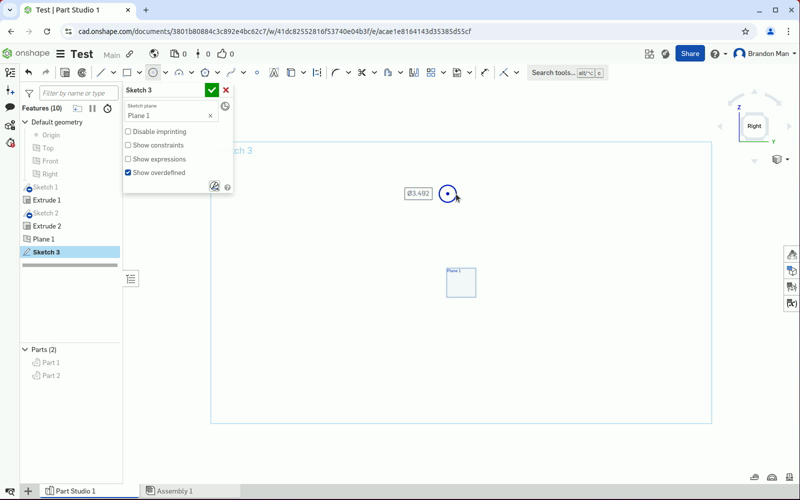
mouse_move(441, 198)
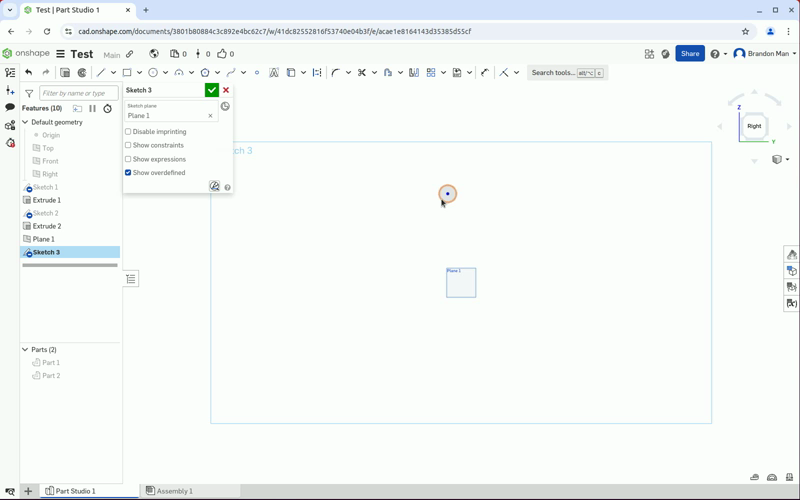
scroll(6)
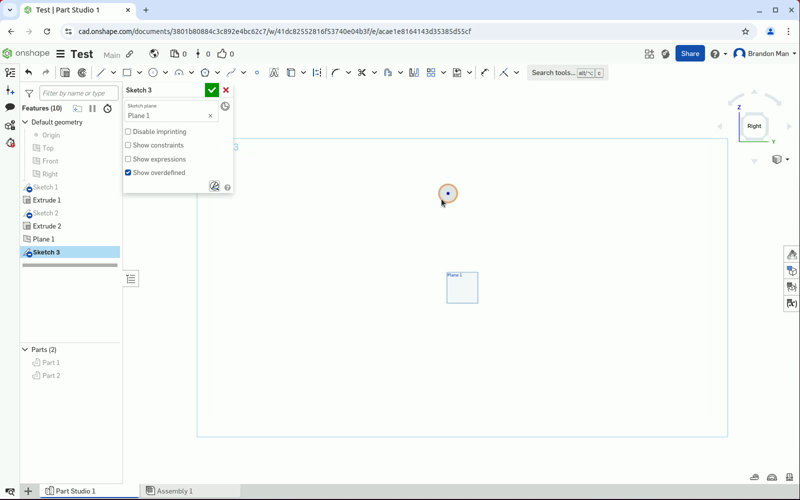
scroll(6)
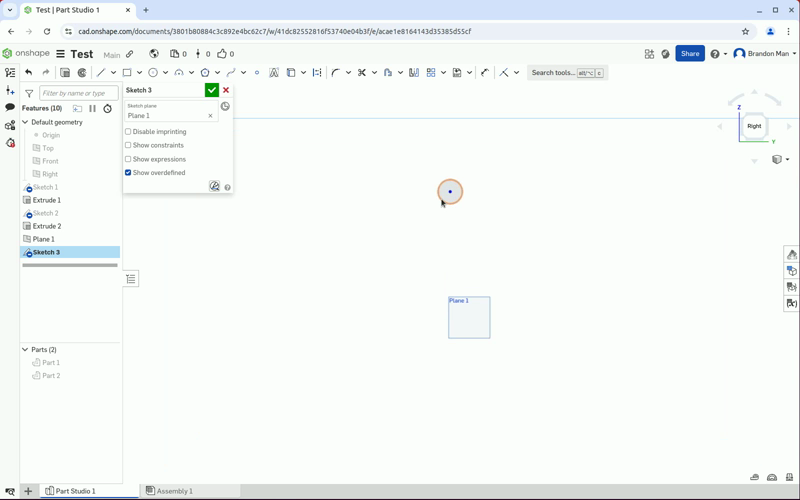
scroll(6)
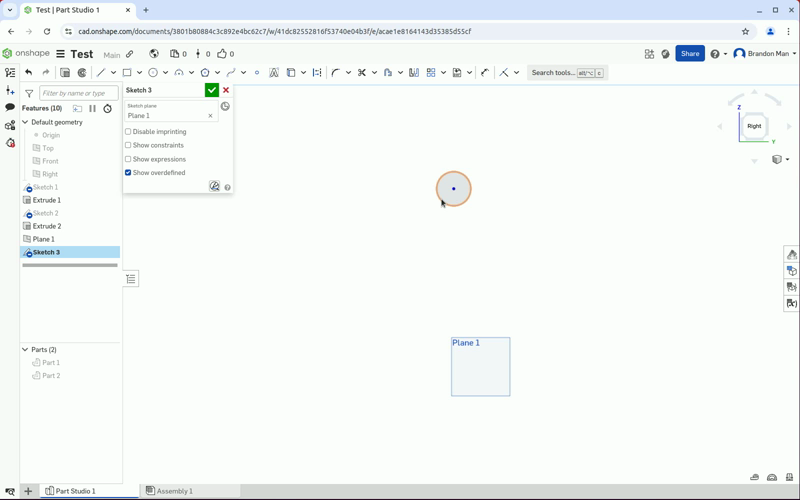
scroll(6)
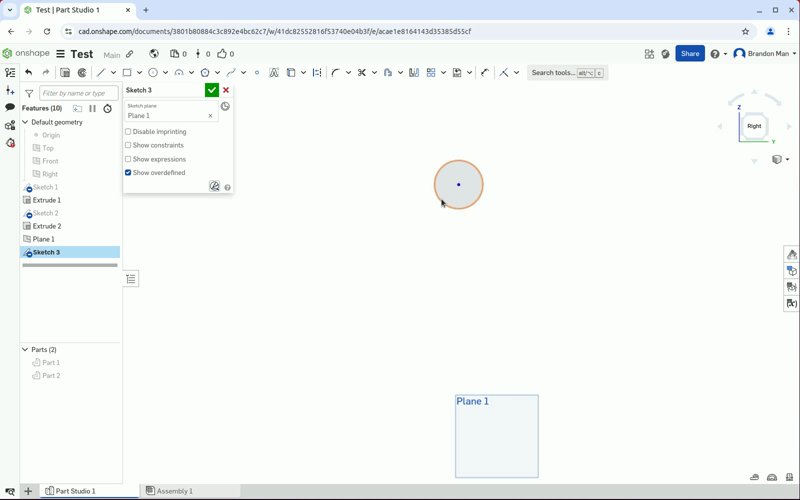
scroll(6)
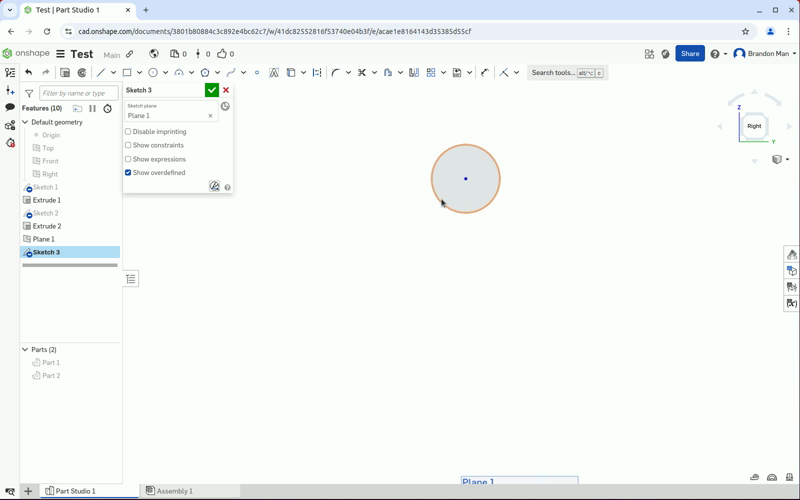
scroll(6)
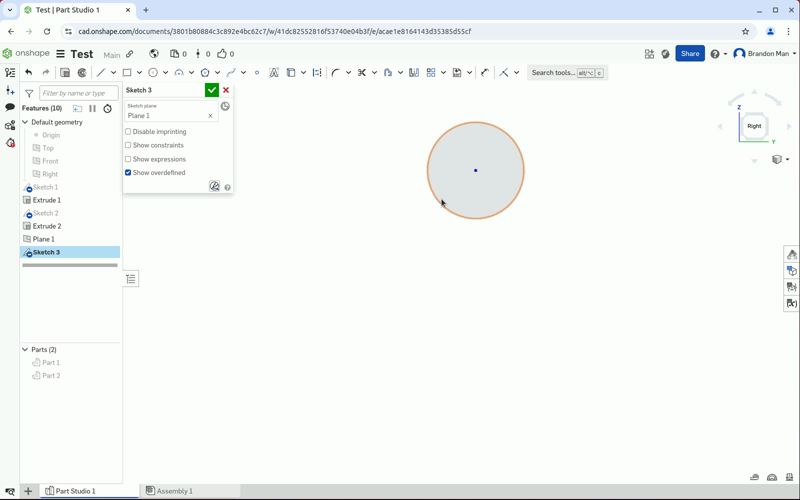
scroll(6)
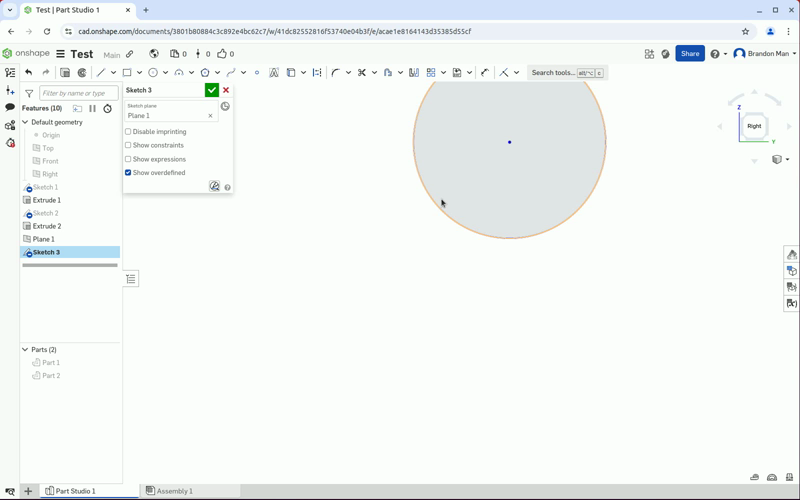
click(441, 198)
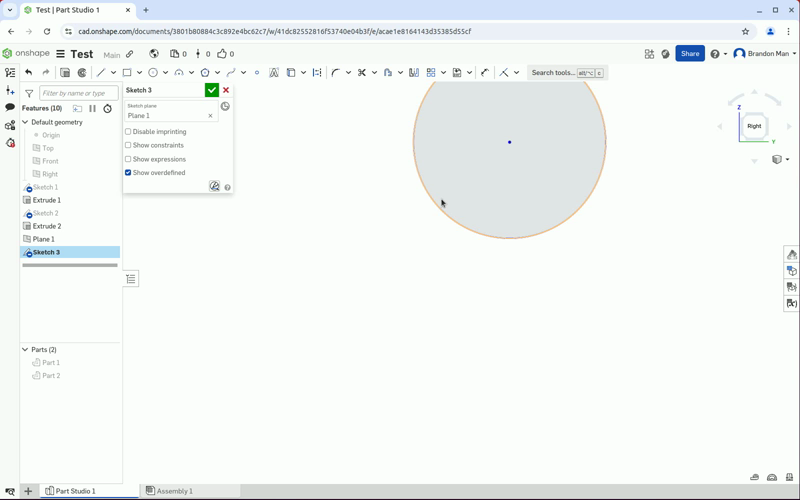
scroll(-6)
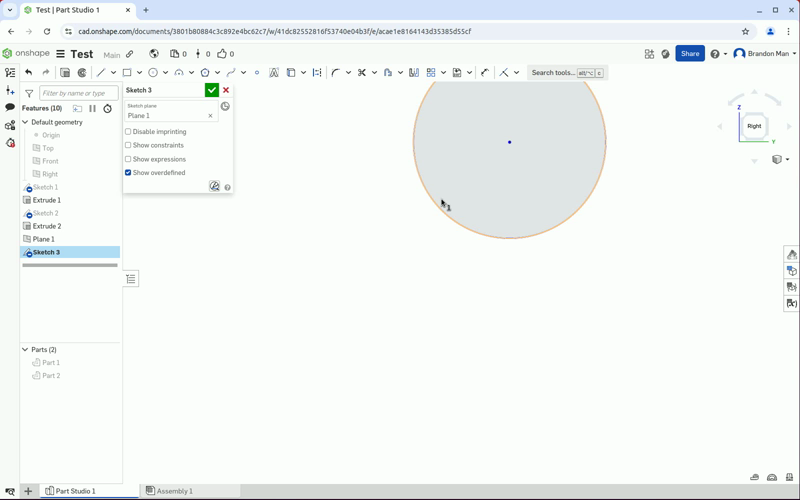
scroll(-6)
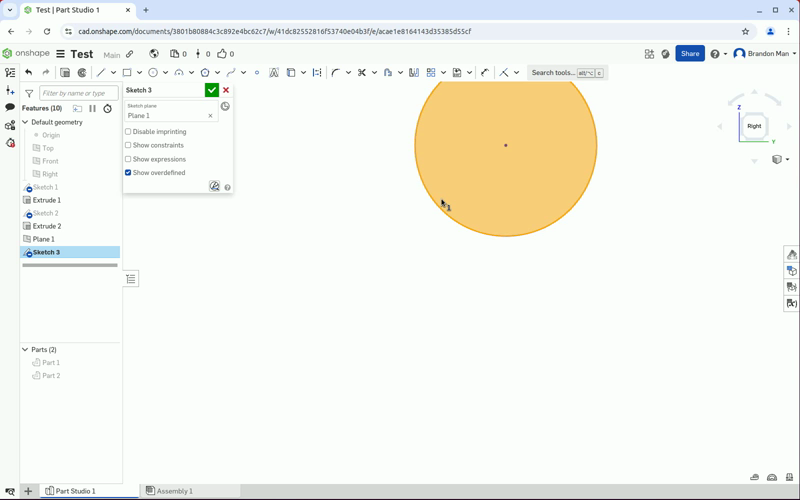
scroll(-6)
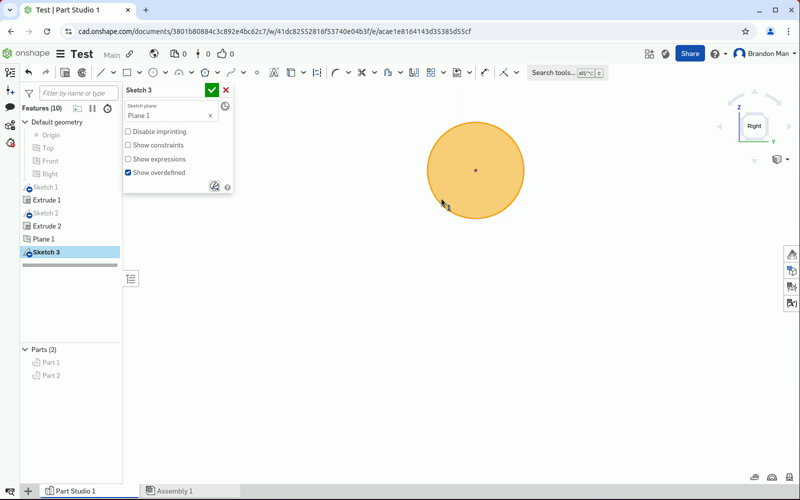
scroll(-6)
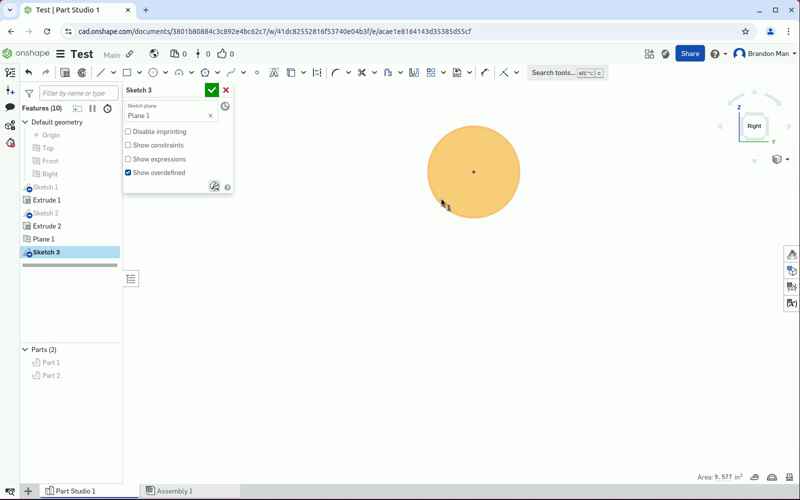
scroll(-6)
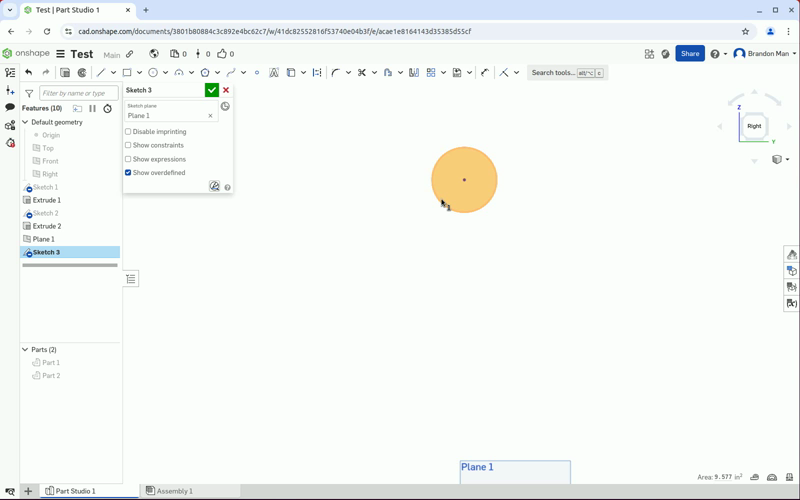
scroll(-6)
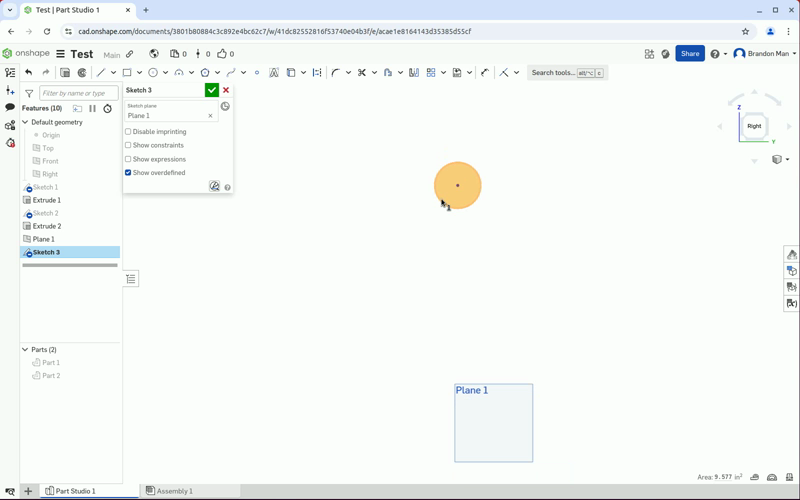
scroll(-6)
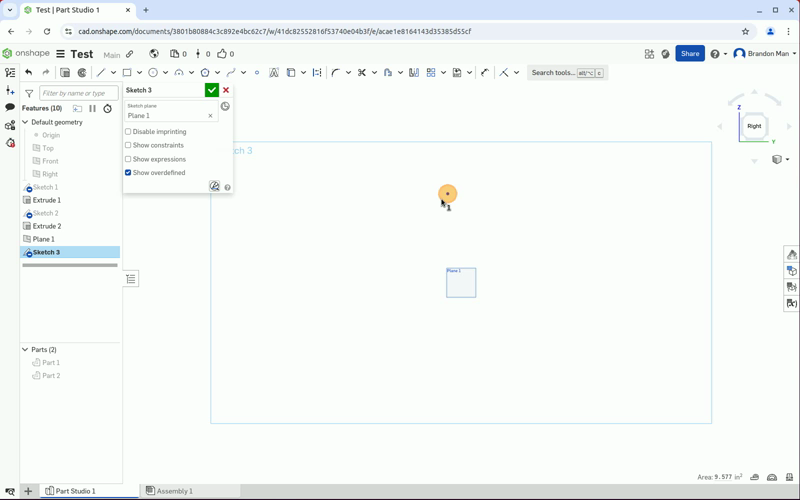
mouse_move(73, 352)
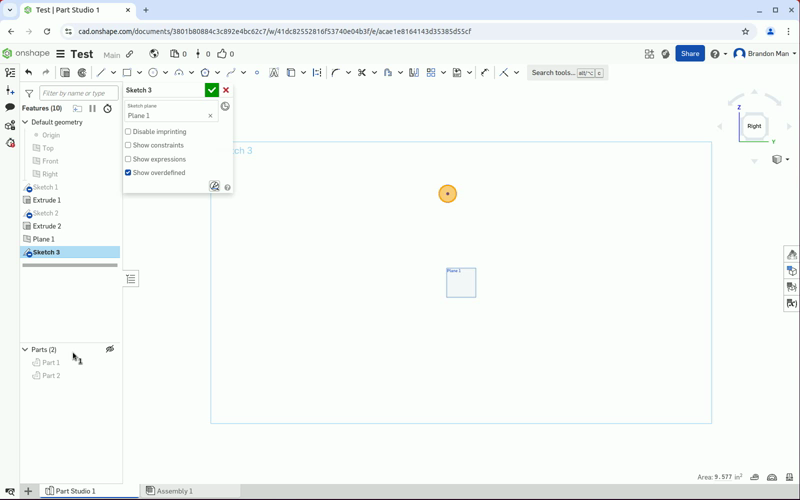
key(shift+y)
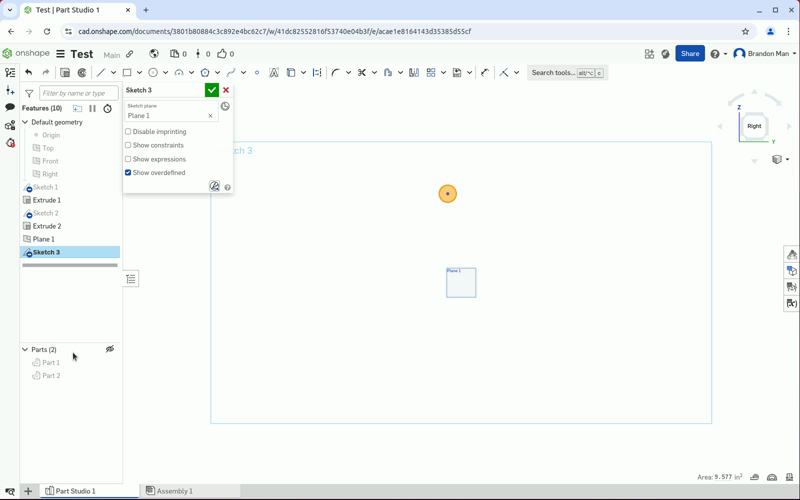
key(shift+e)
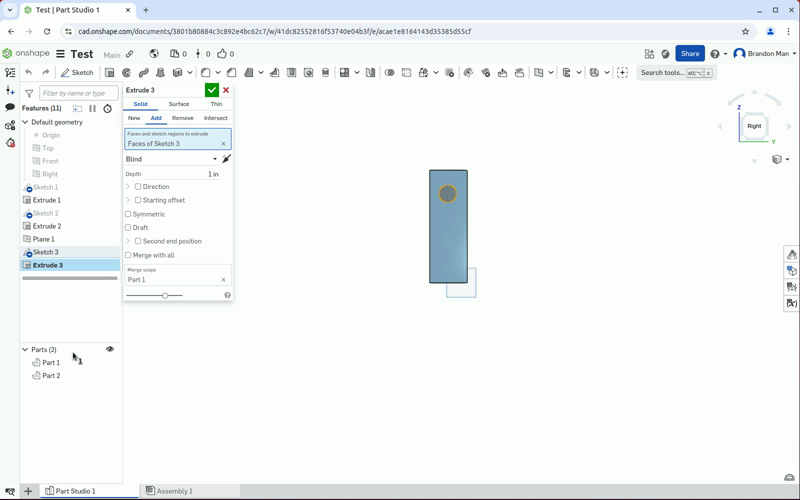
mouse_move(143, 106)
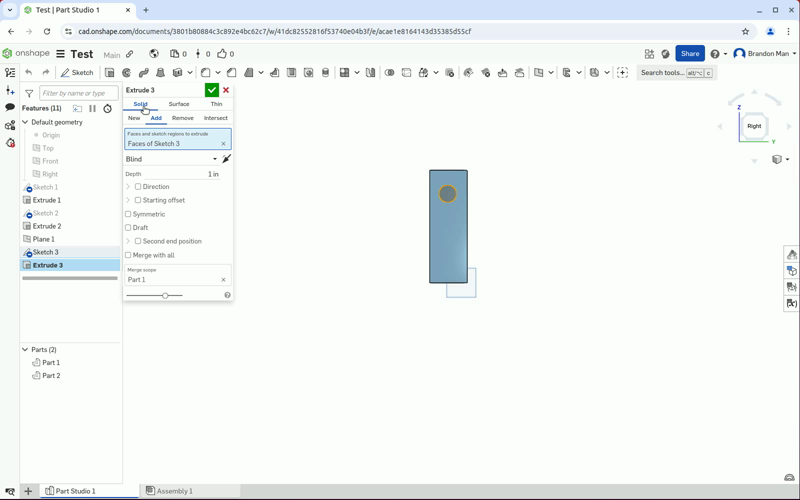
click(143, 106)
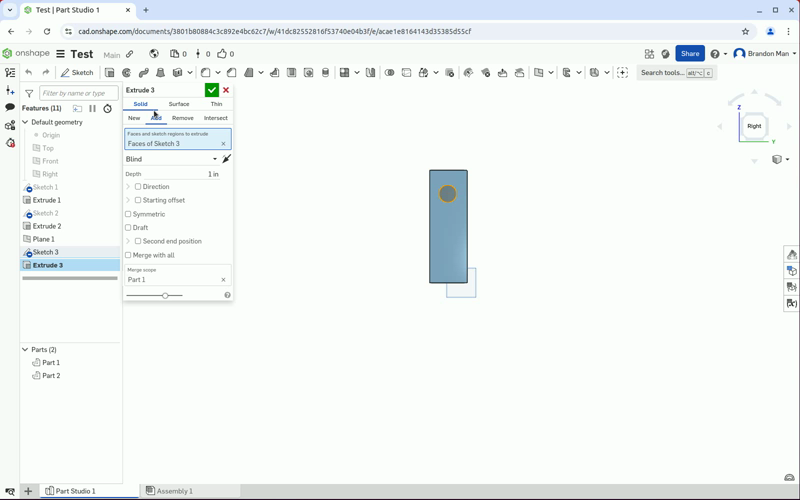
mouse_move(186, 120)
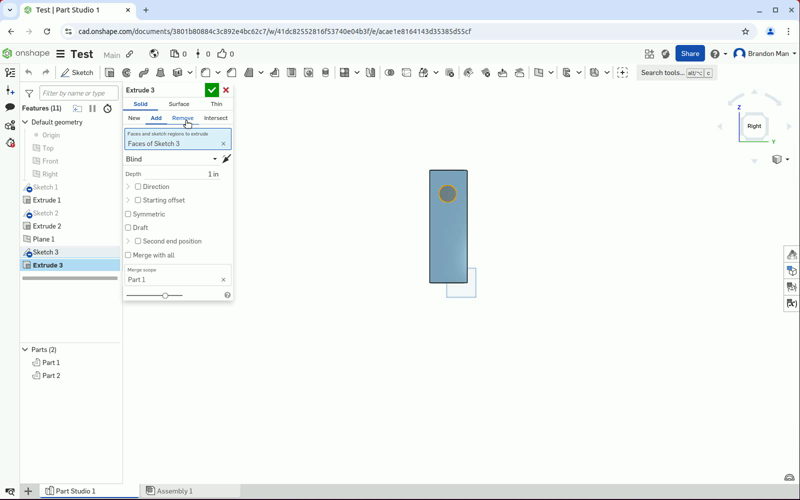
click(186, 120)
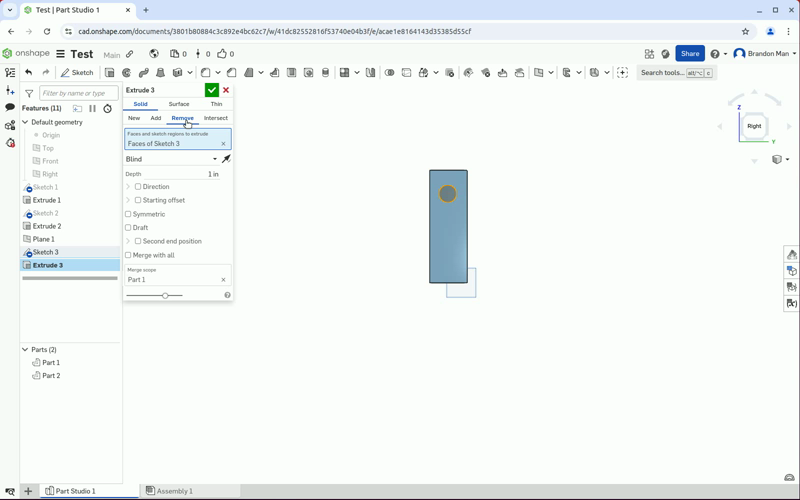
key(tab, 4)
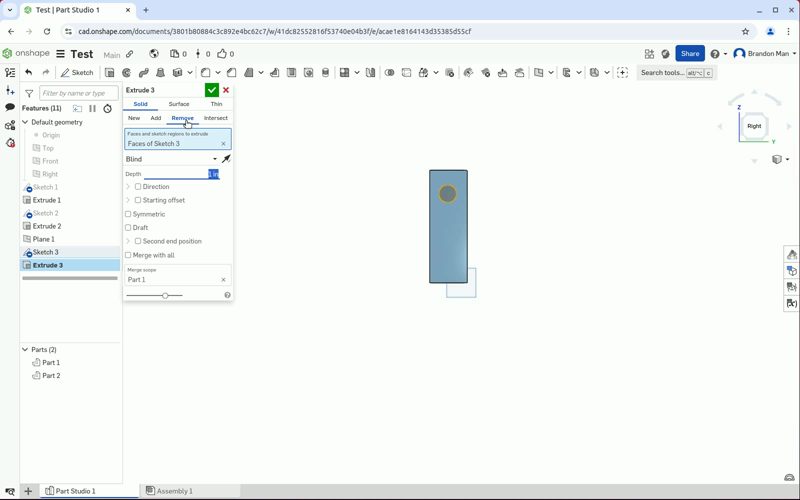
text(3.851)
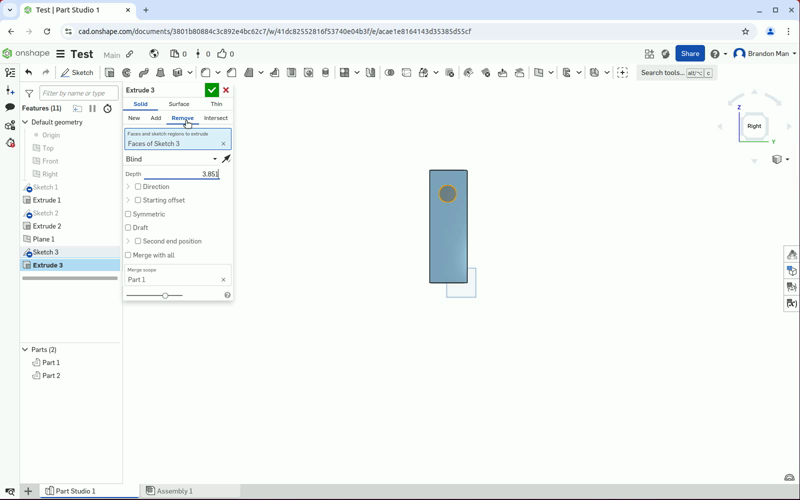
key(tab, 6)
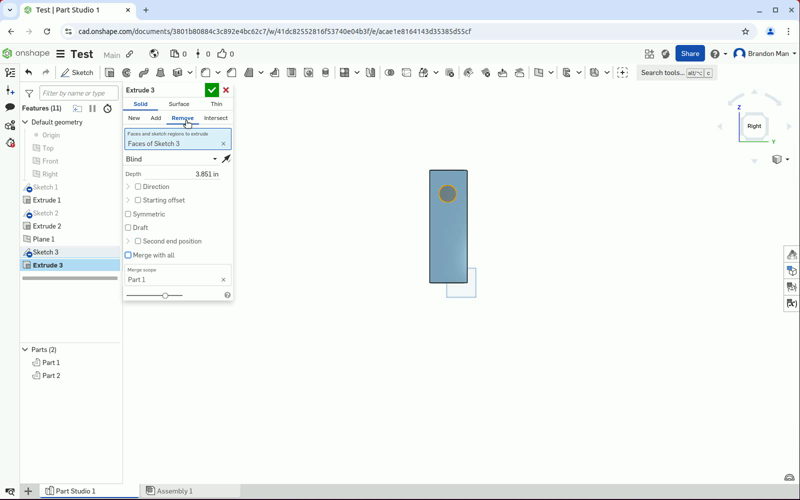
key(space)
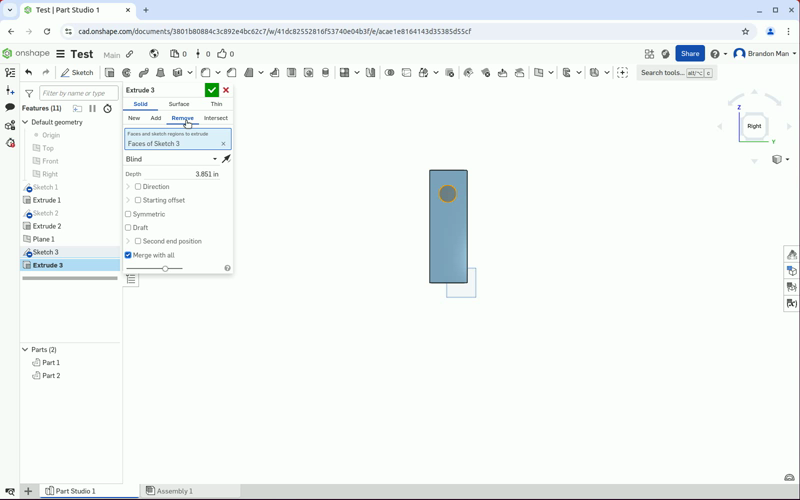
key(enter)
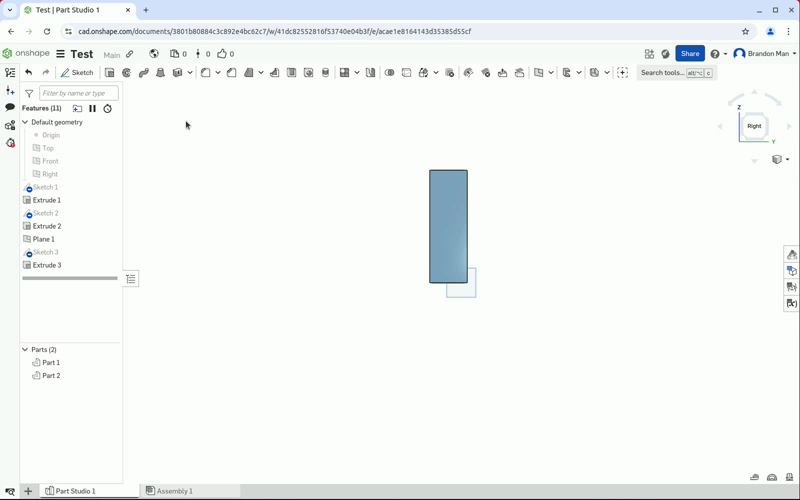
key(shift+h)
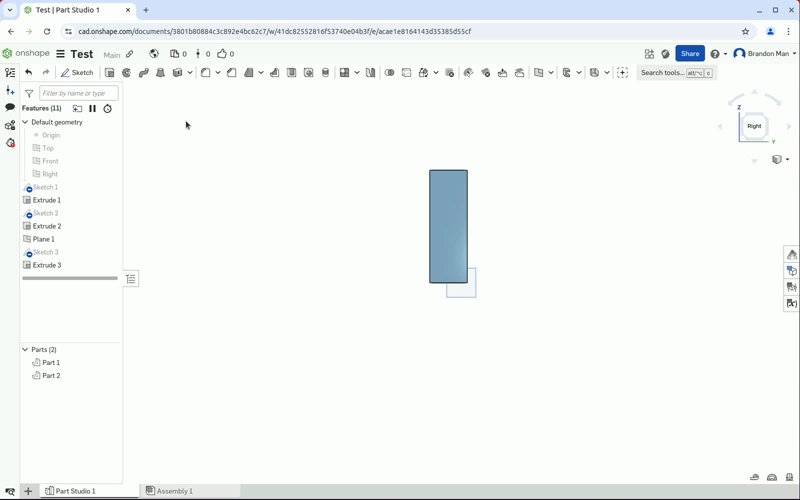
key(shift+h)
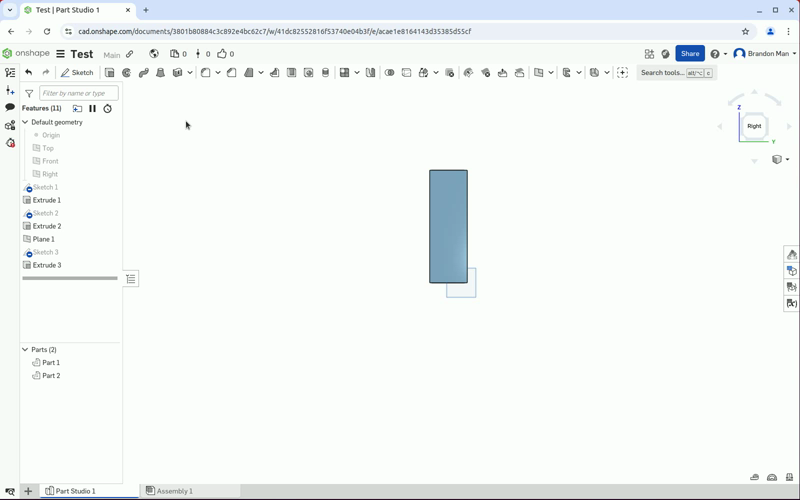
mouse_move(73, 189)
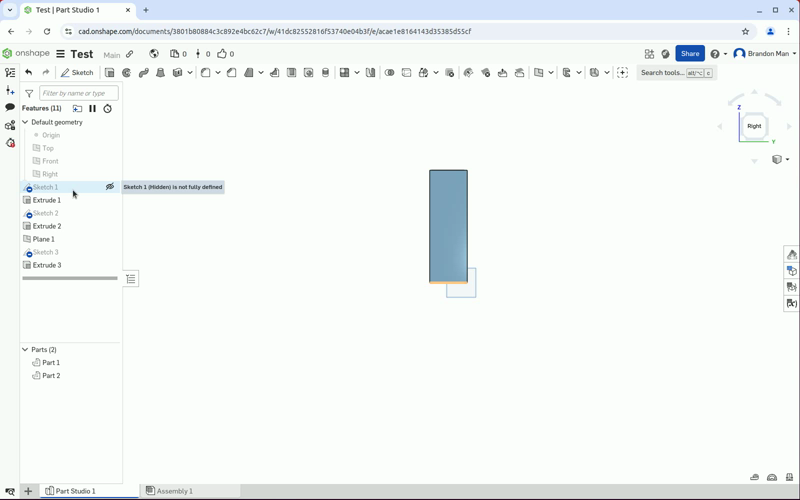
click(73, 189)
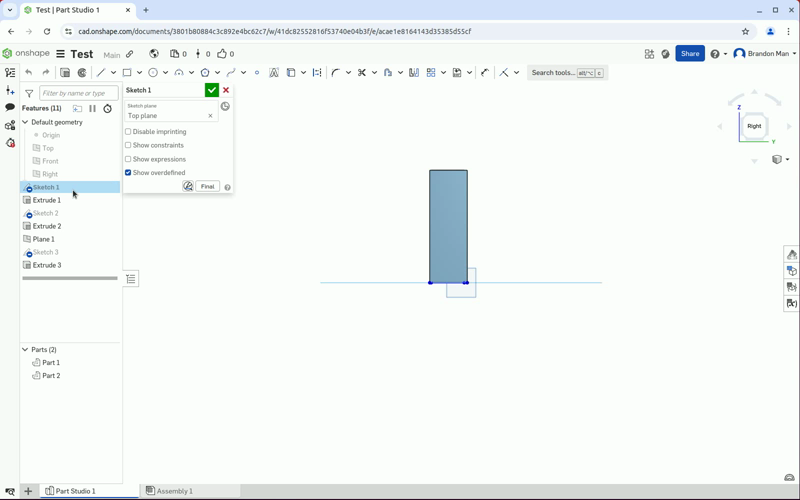
mouse_move(229, 92)
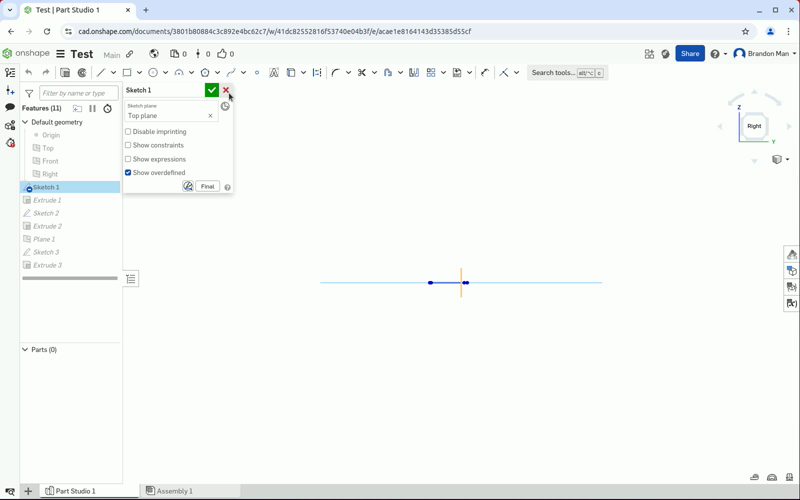
click(229, 92)
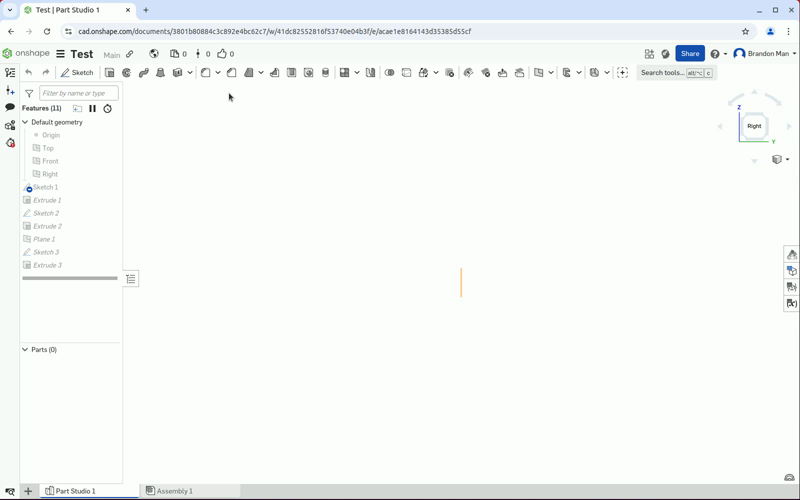
key(shift+s)
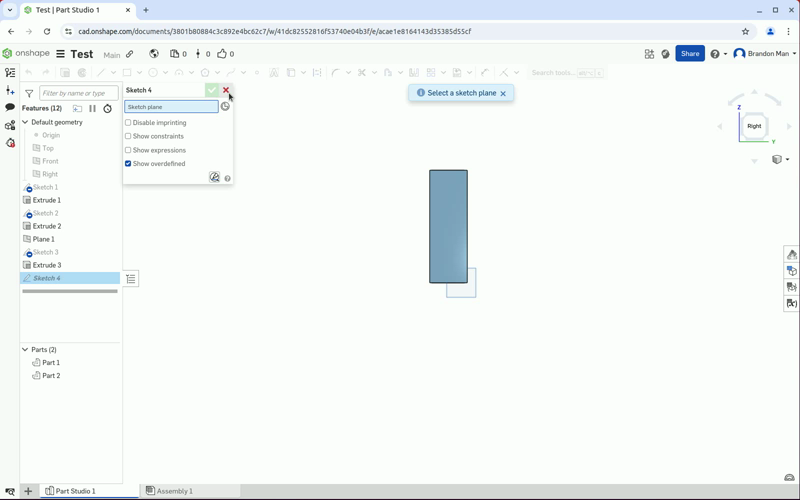
mouse_move(73, 241)
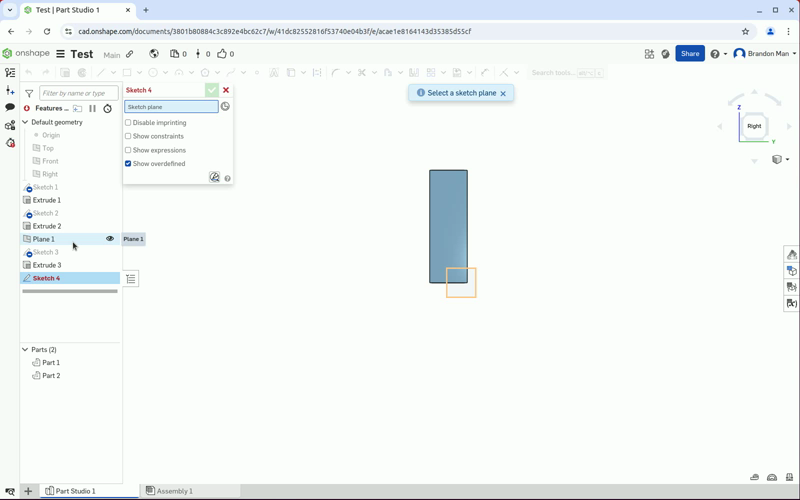
click(73, 241)
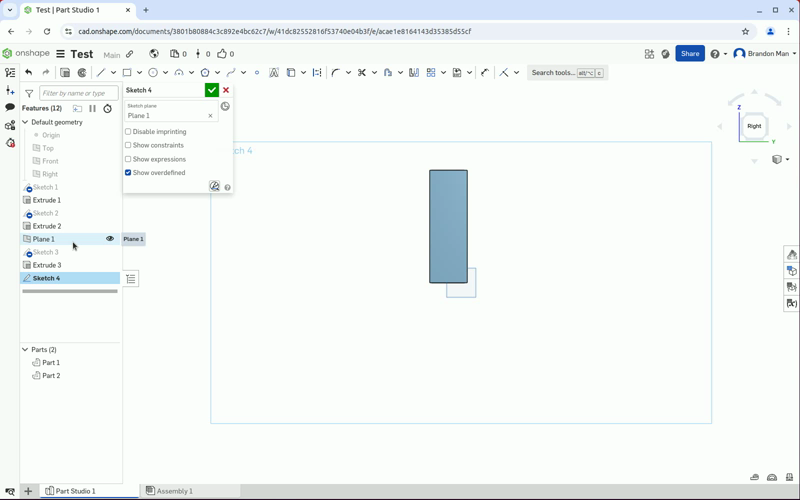
mouse_move(73, 352)
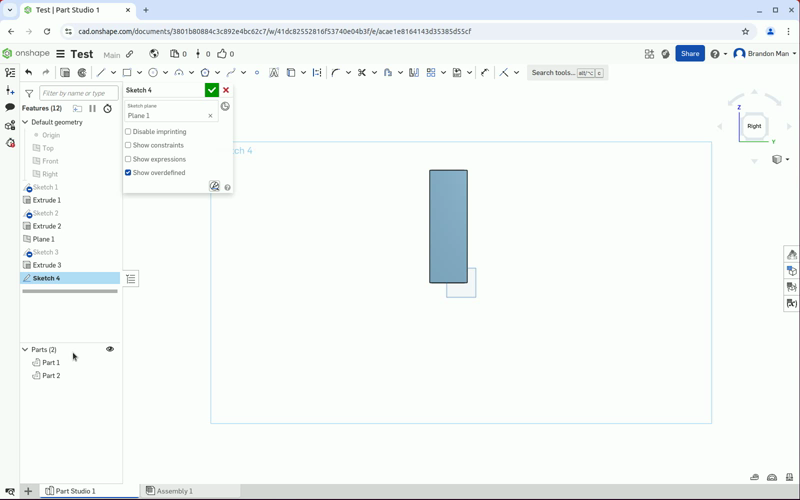
key(y)
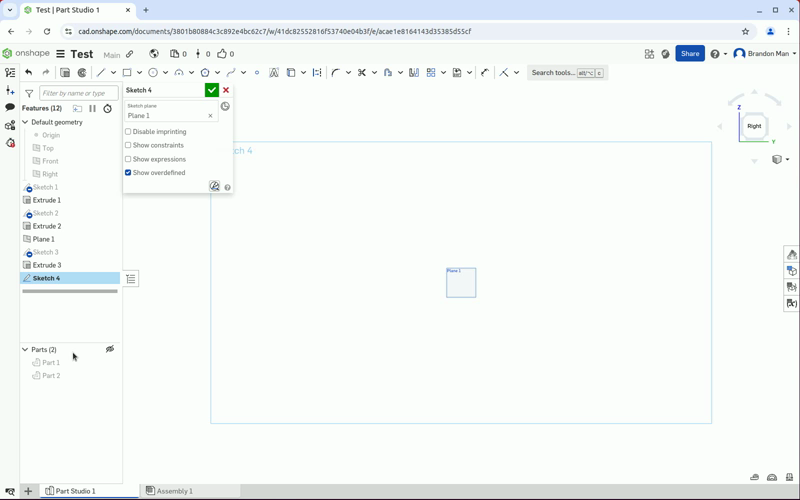
key(c)
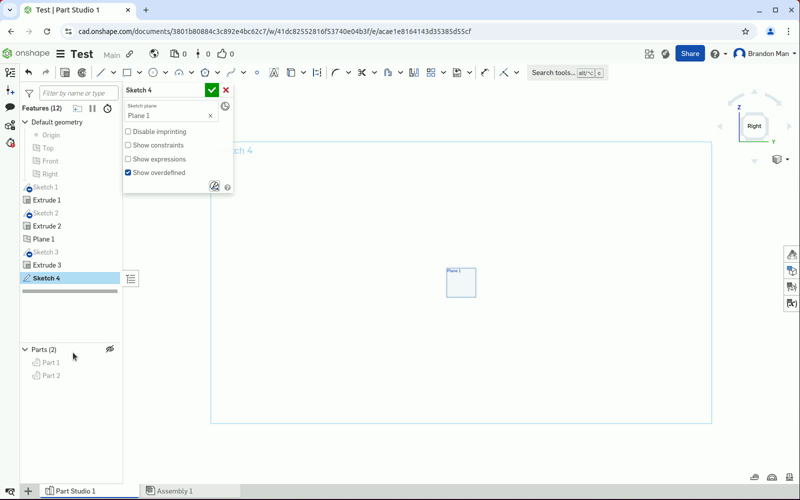
key_down(shift)
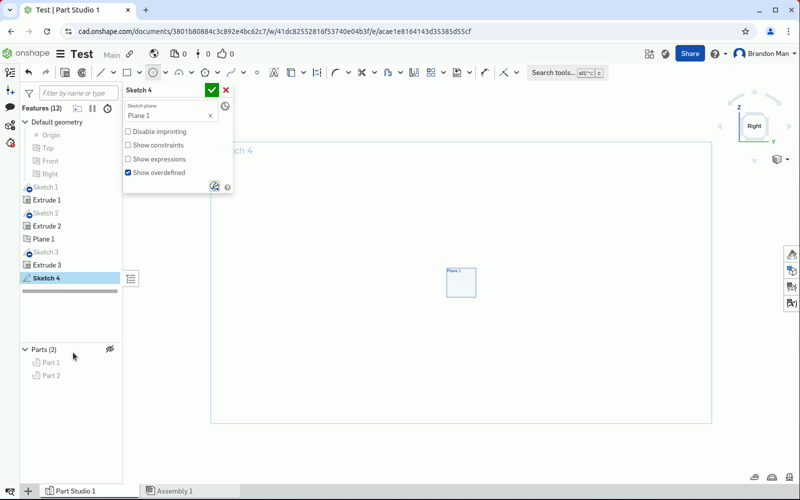
mouse_move(447, 271)
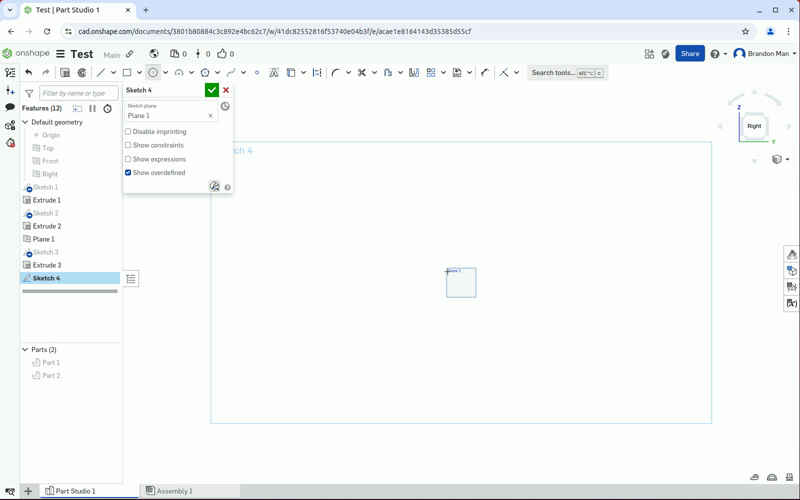
click(447, 271)
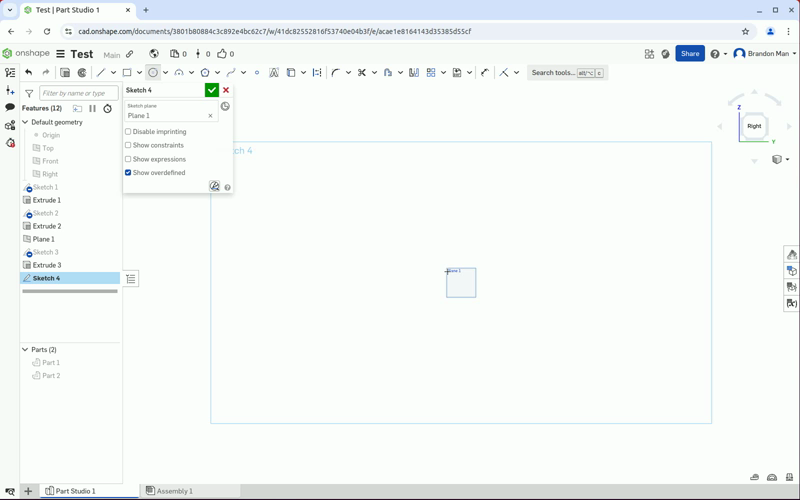
key_up(shift)
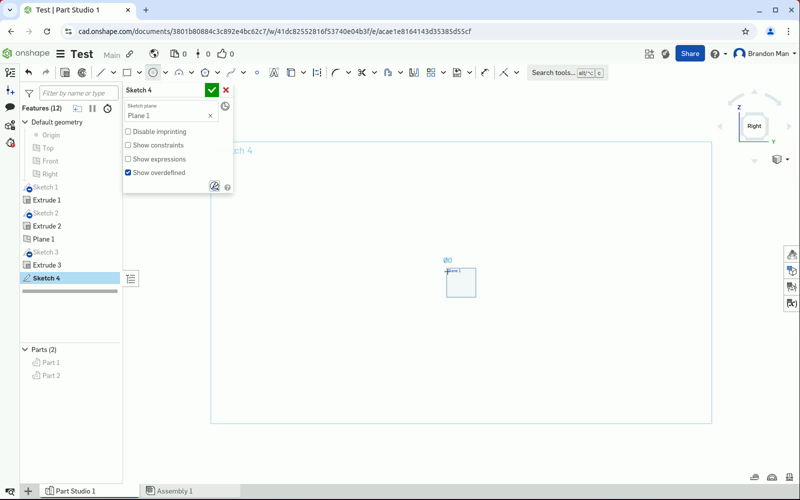
mouse_move(456, 271)
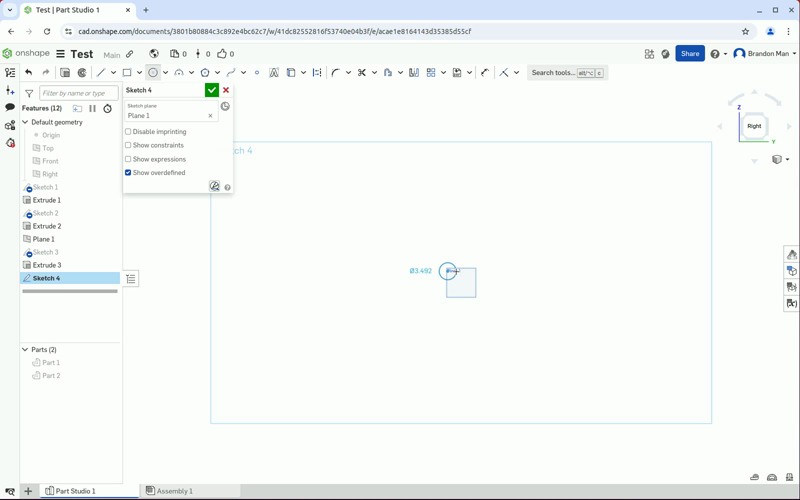
click(456, 271)
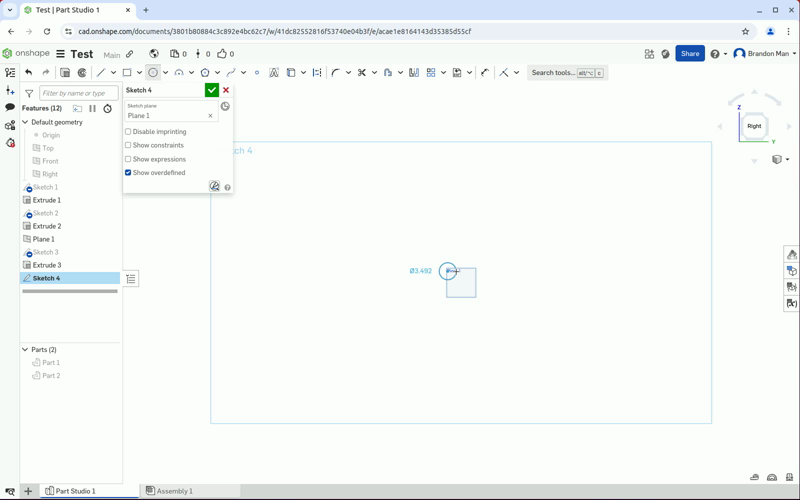
key(esc)
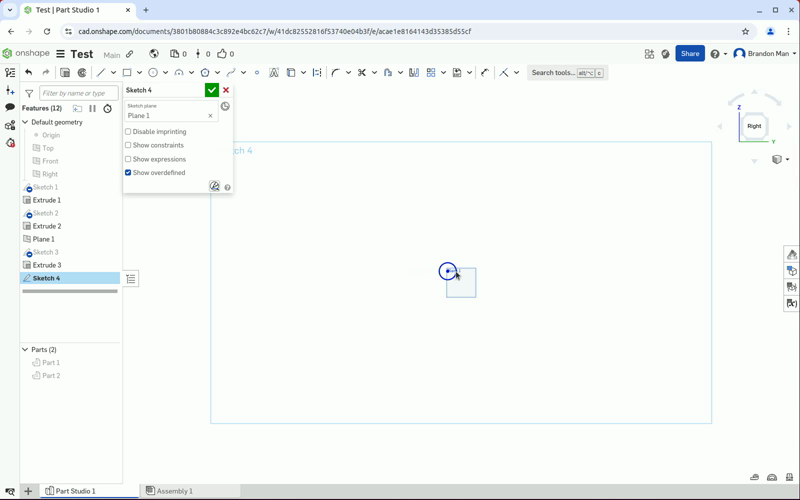
mouse_move(442, 266)
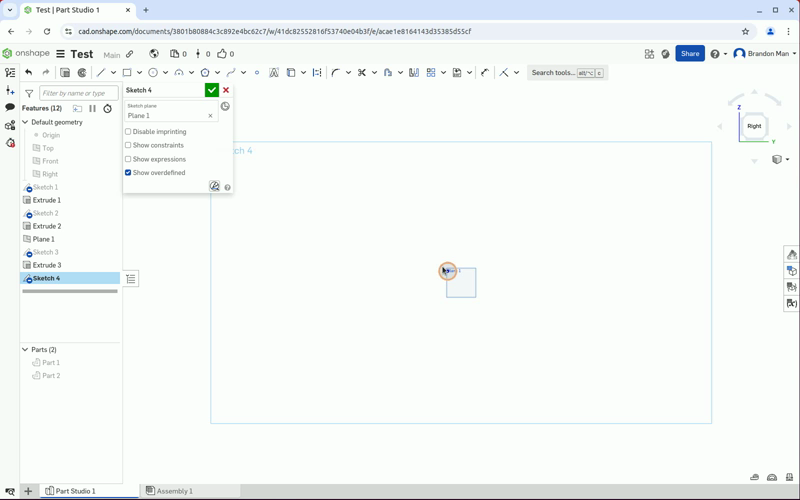
scroll(6)
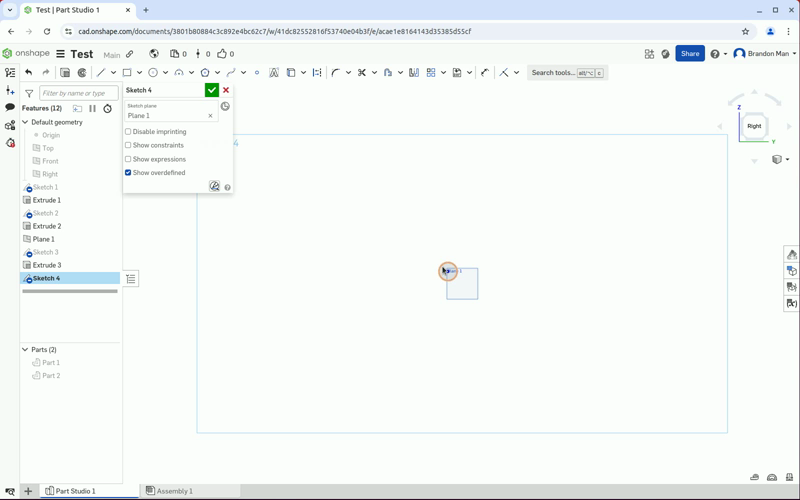
scroll(6)
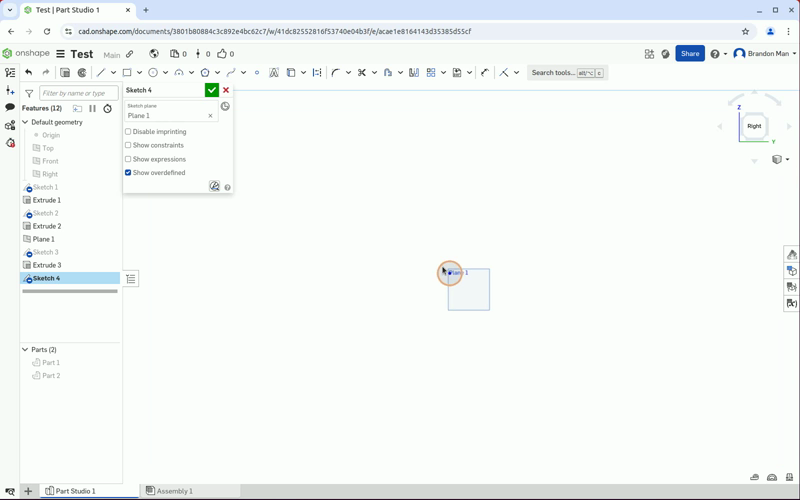
scroll(6)
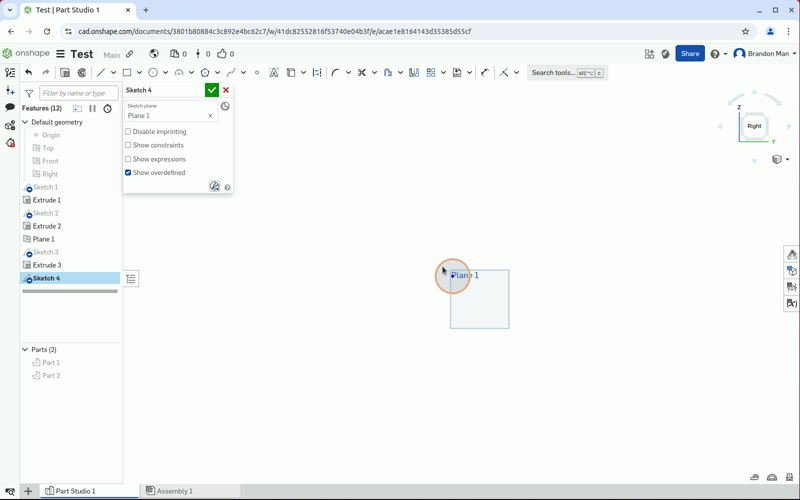
scroll(6)
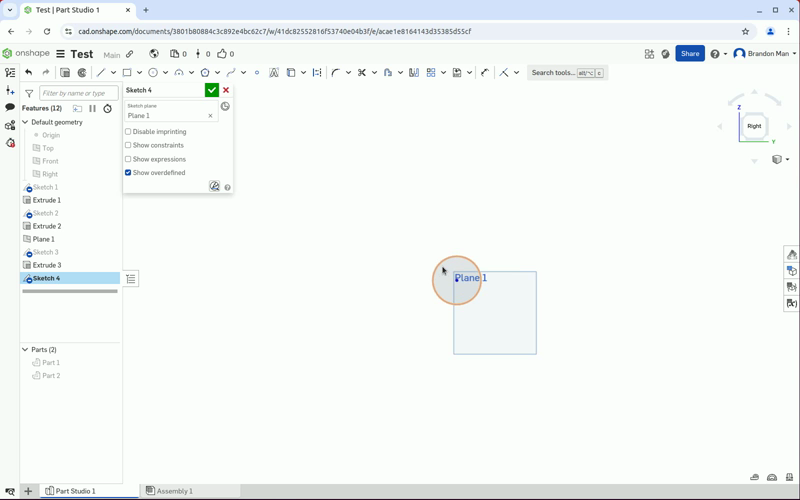
scroll(6)
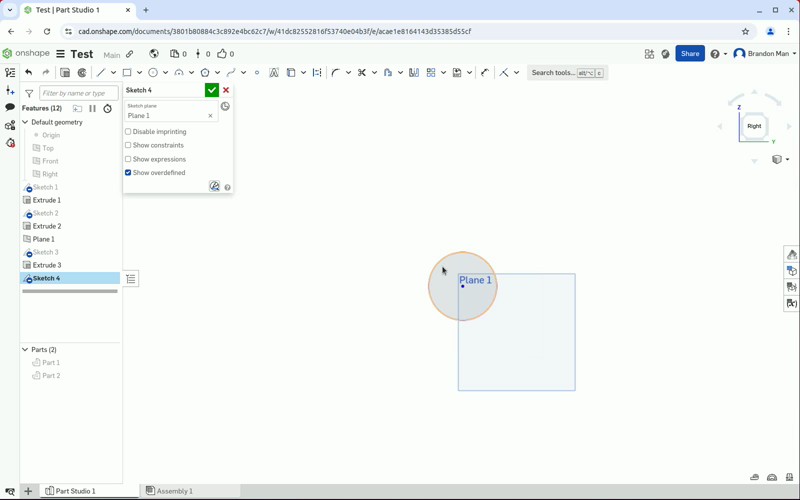
scroll(6)
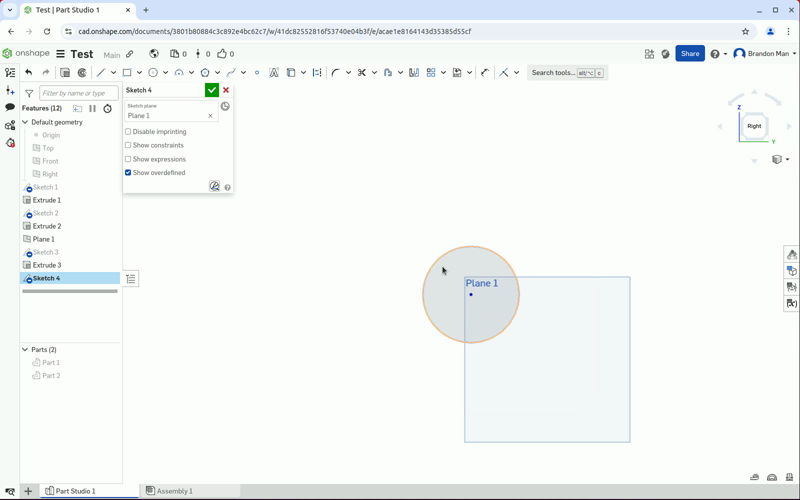
scroll(6)
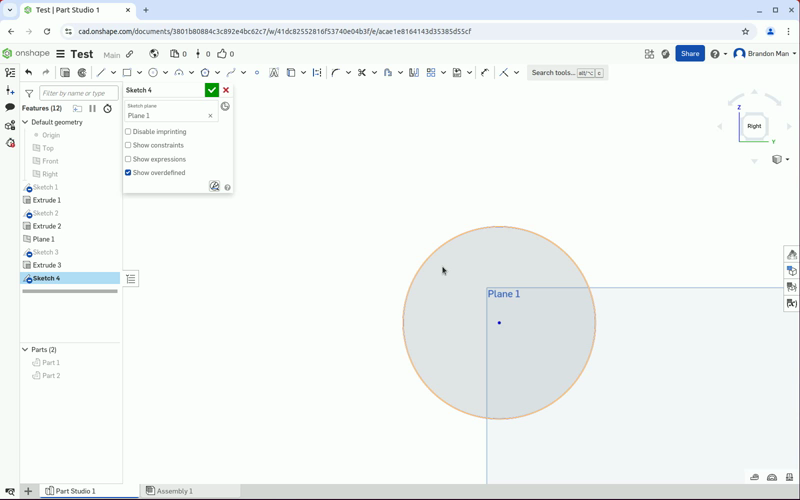
click(442, 266)
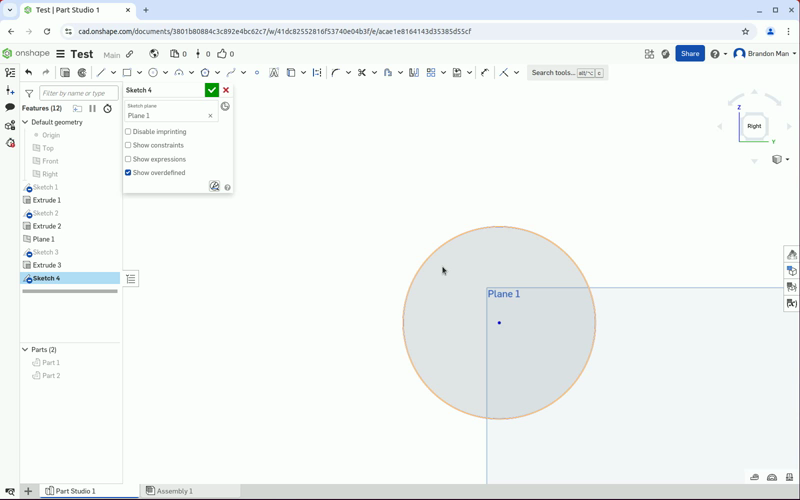
scroll(-6)
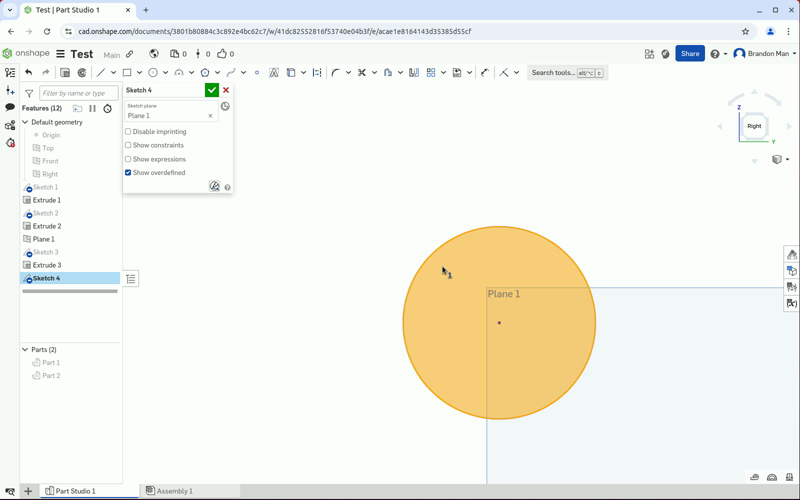
scroll(-6)
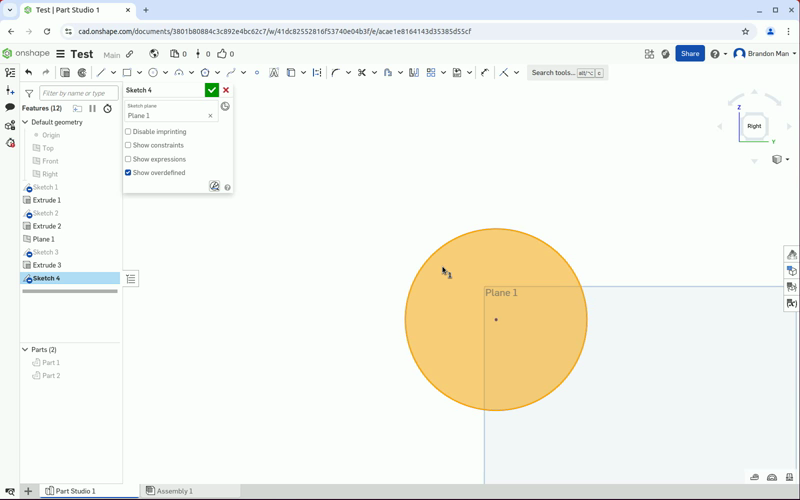
scroll(-6)
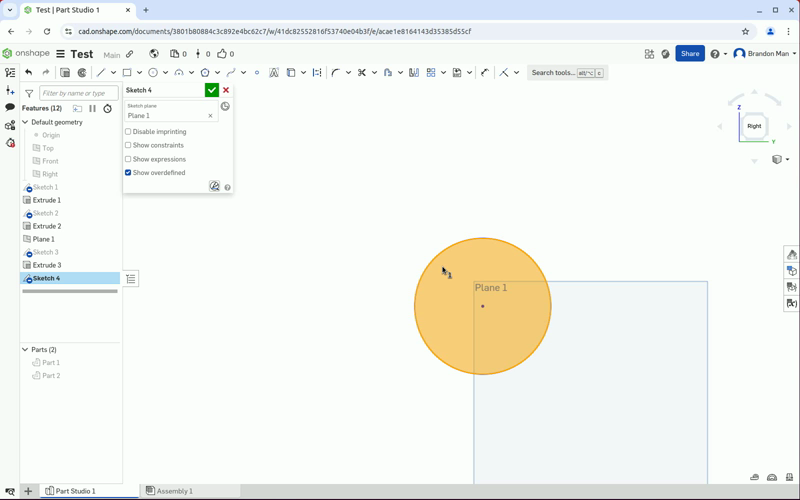
scroll(-6)
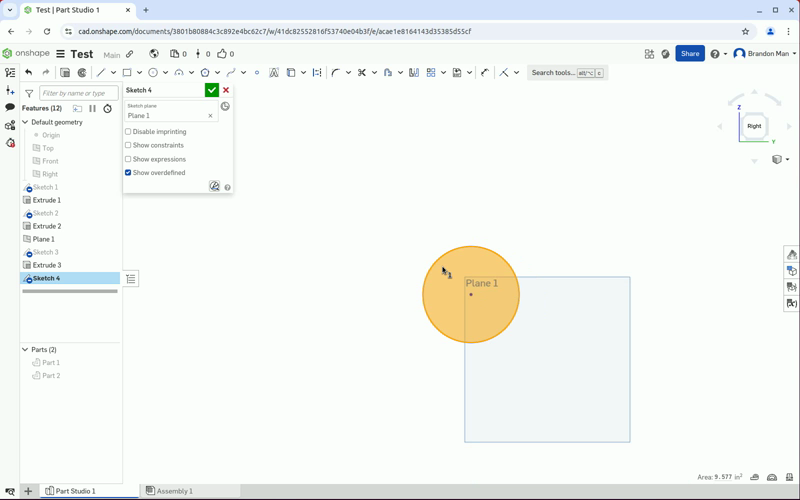
scroll(-6)
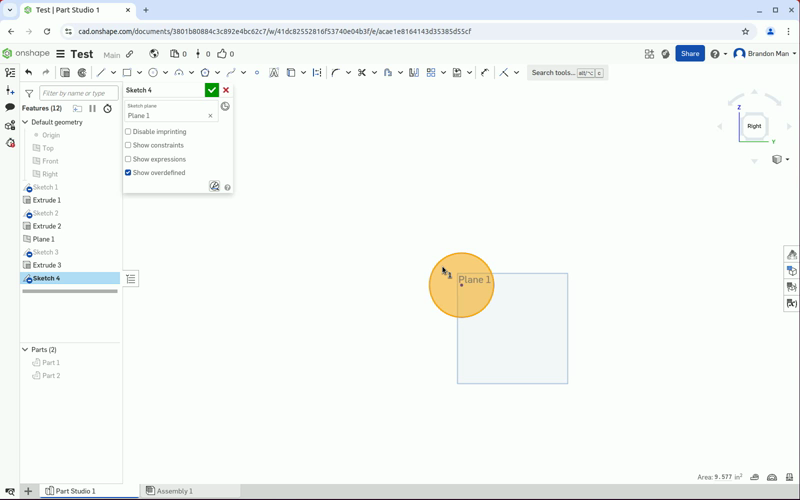
scroll(-6)
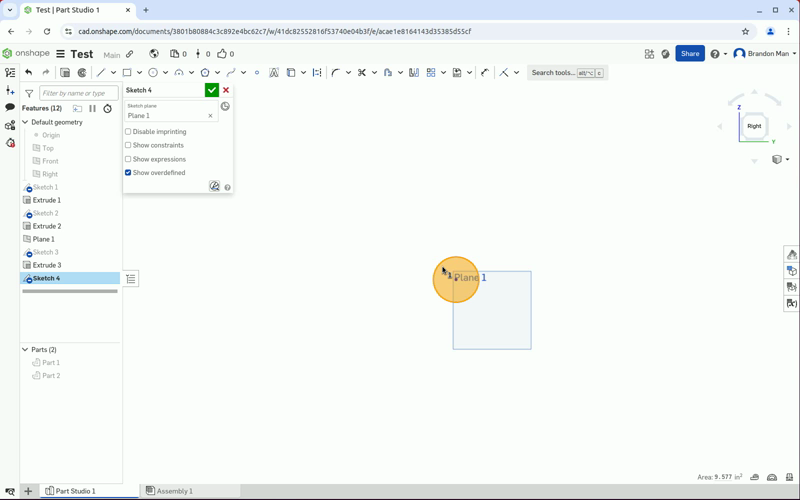
scroll(-6)
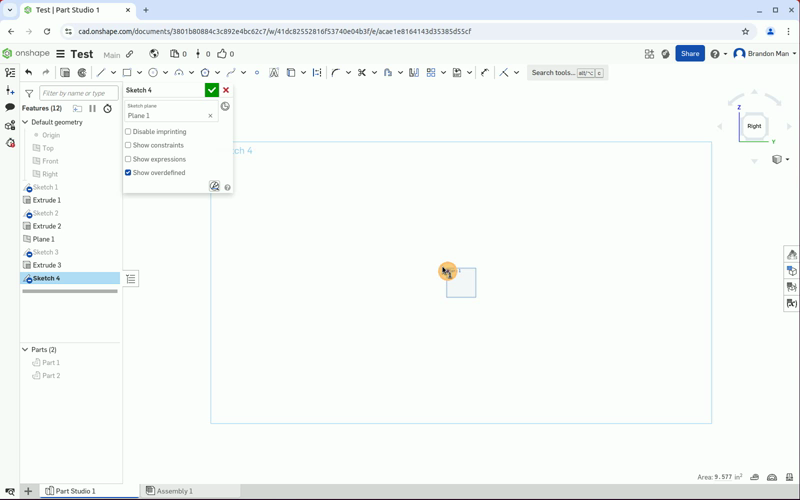
mouse_move(73, 352)
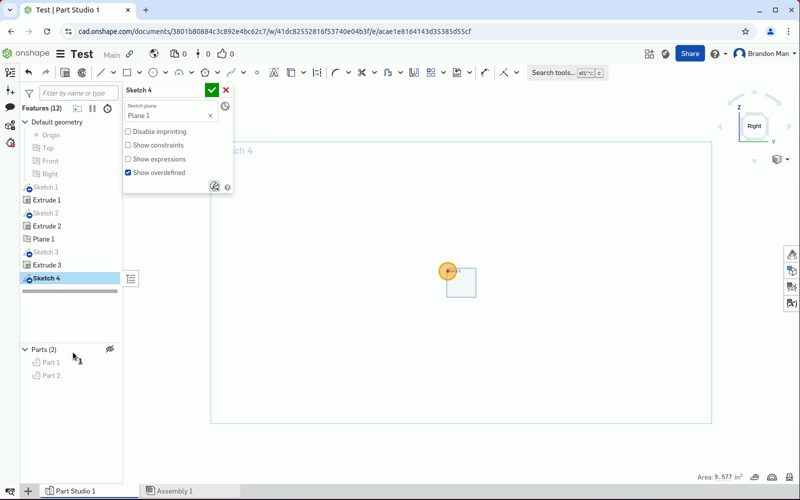
key(shift+y)
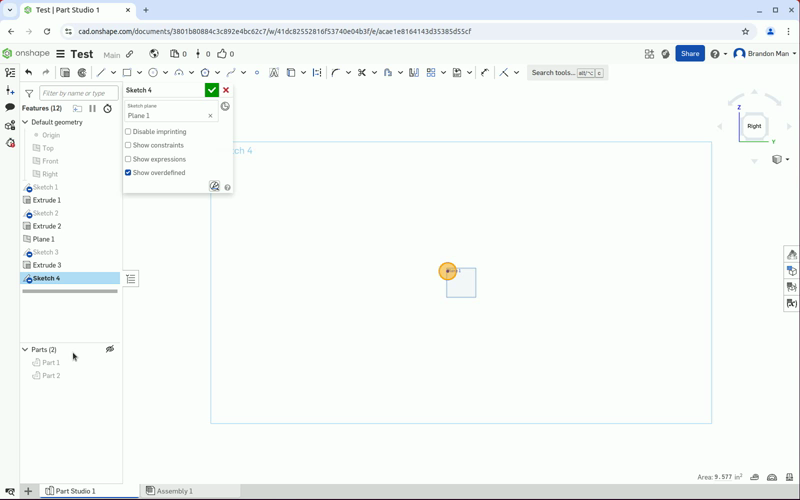
key(shift+e)
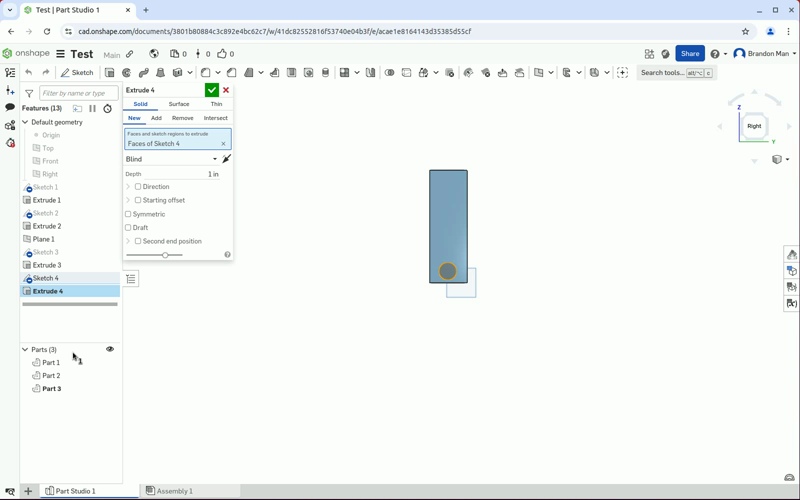
mouse_move(143, 106)
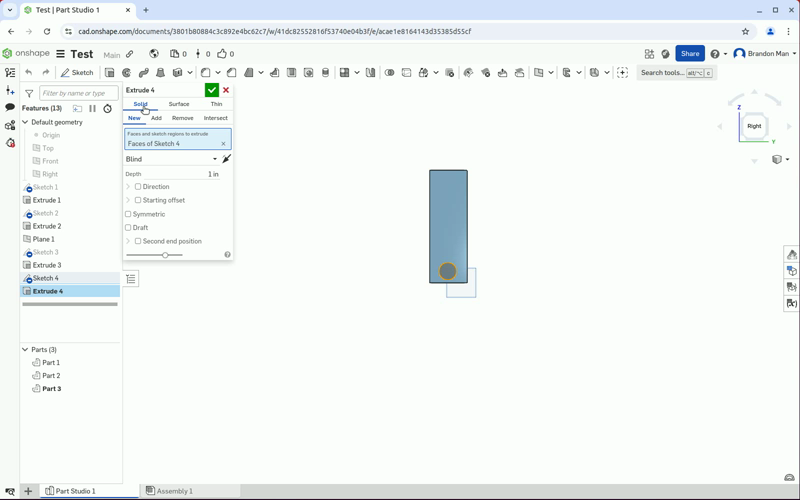
click(143, 106)
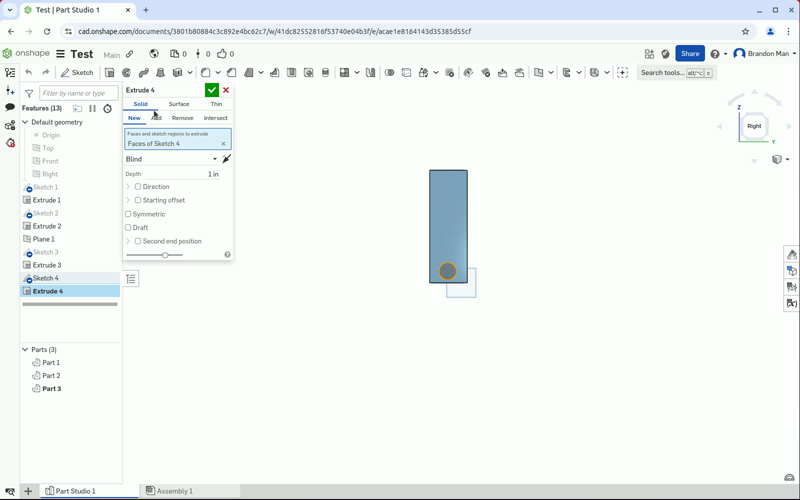
mouse_move(186, 120)
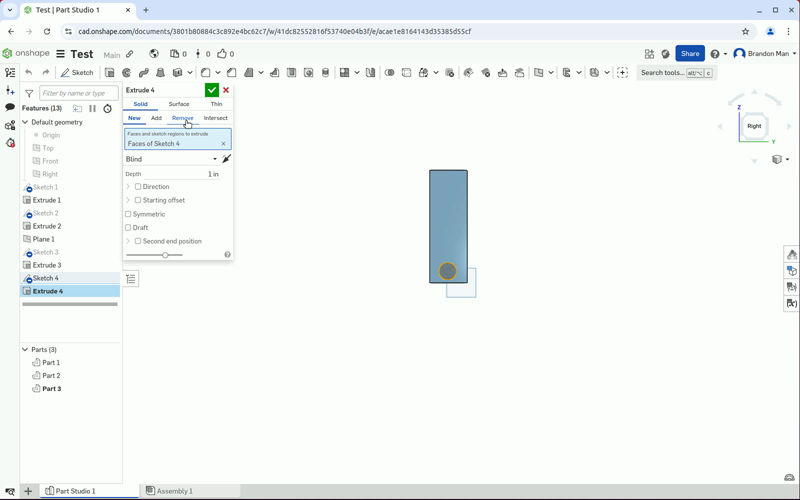
click(186, 120)
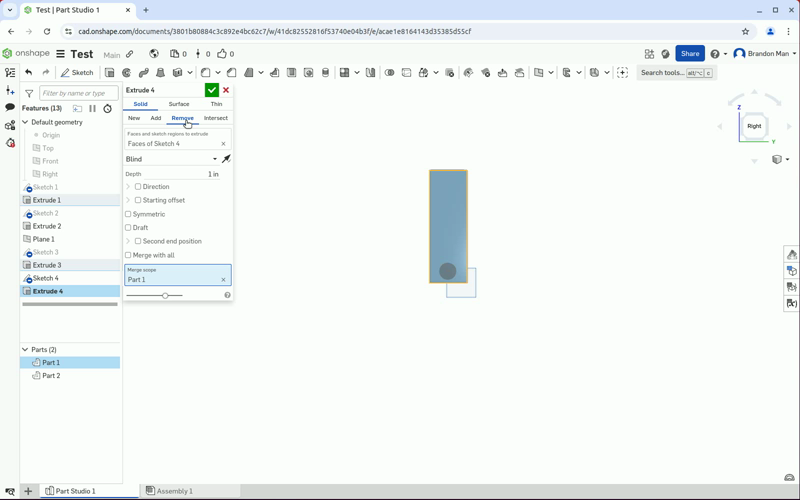
key(tab, 4)
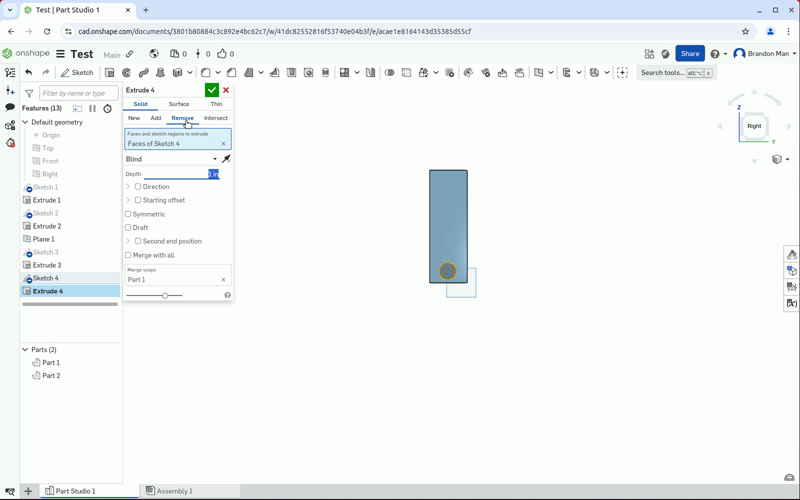
text(3.851)
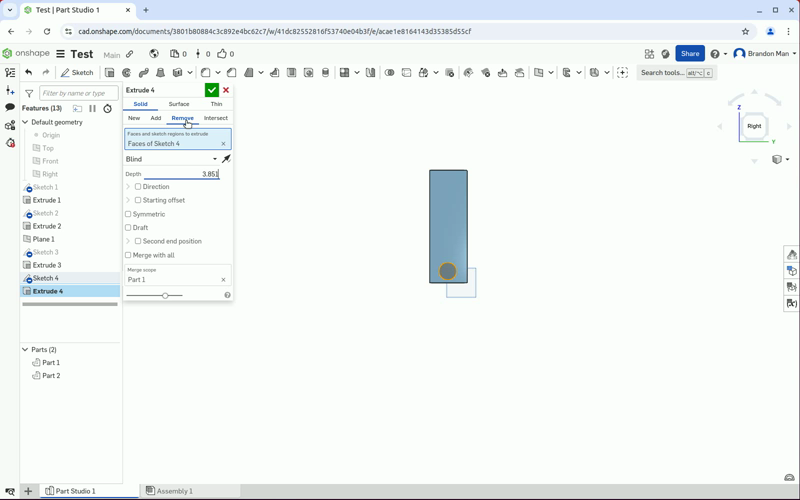
key(tab, 6)
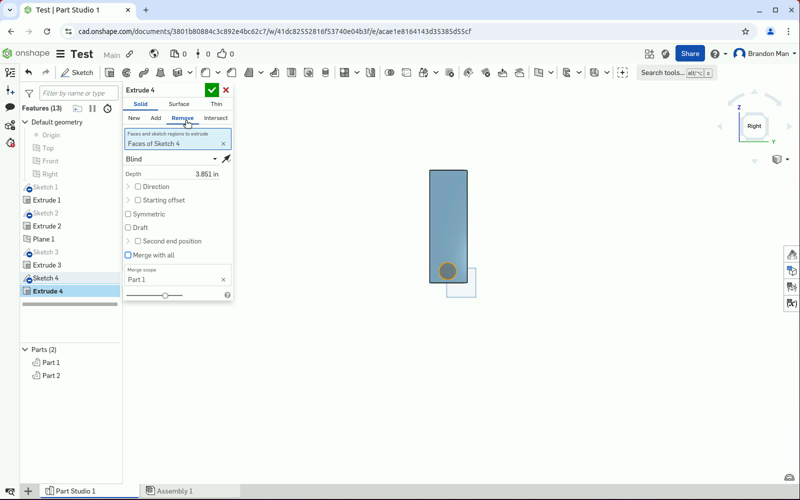
key(space)
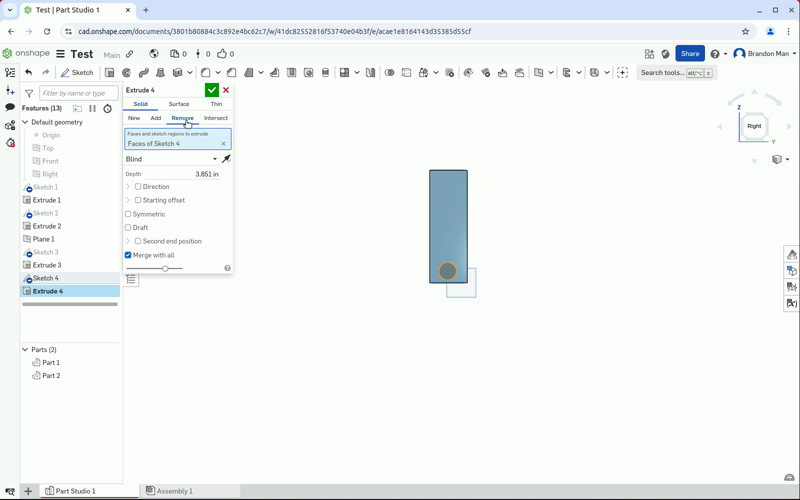
key(enter)
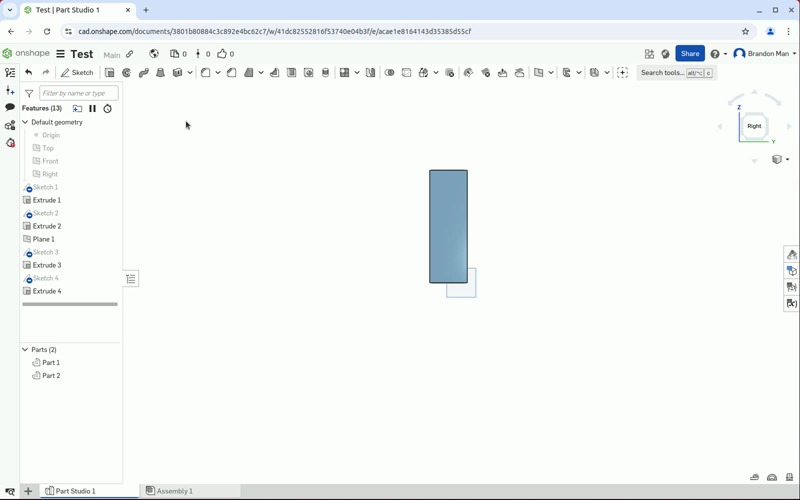
key(shift+h)
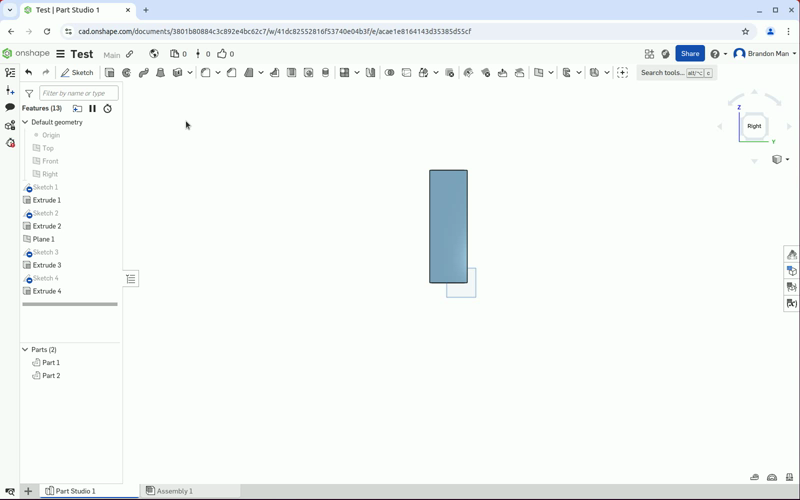
key(shift+h)
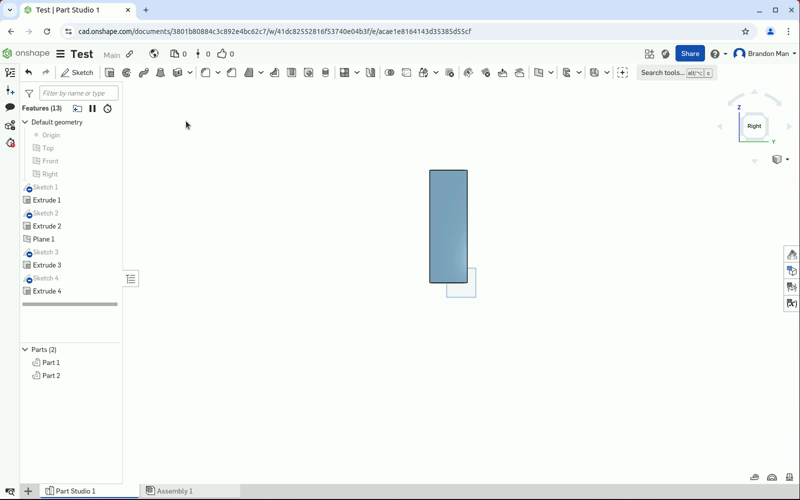
key(shift+7)
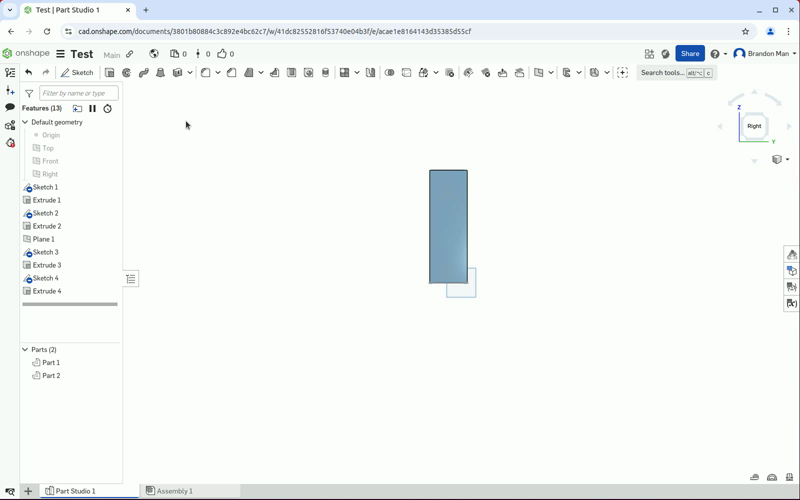
key(right, 2)
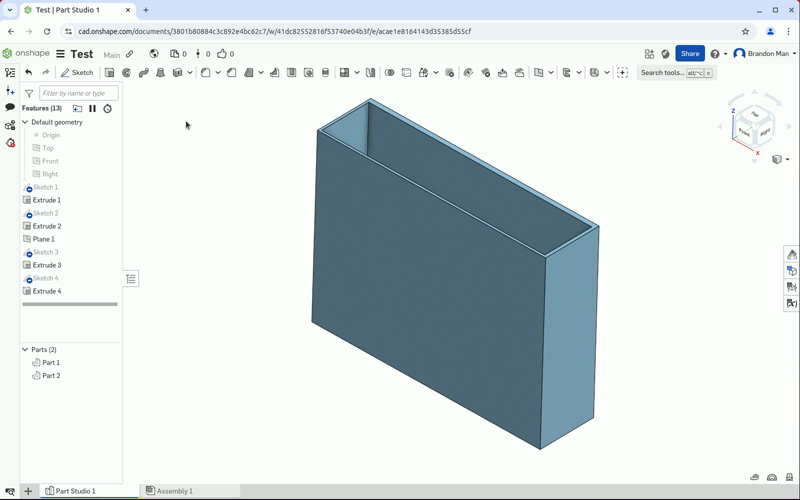
key(down, 2)
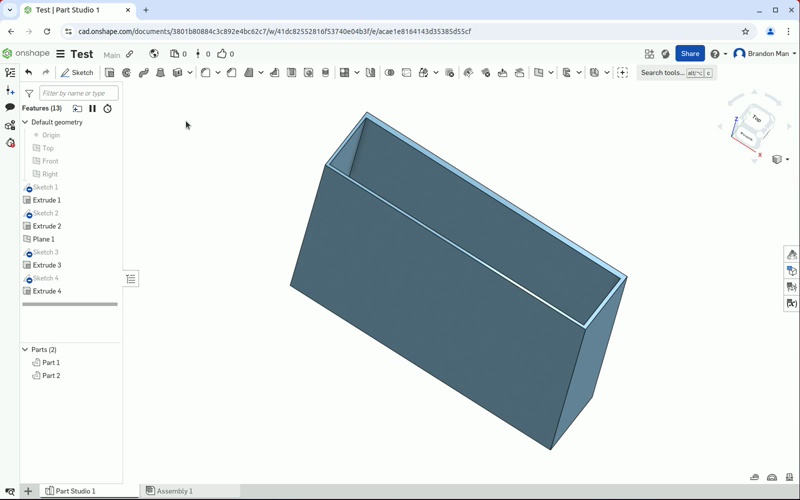
key(up, 2)
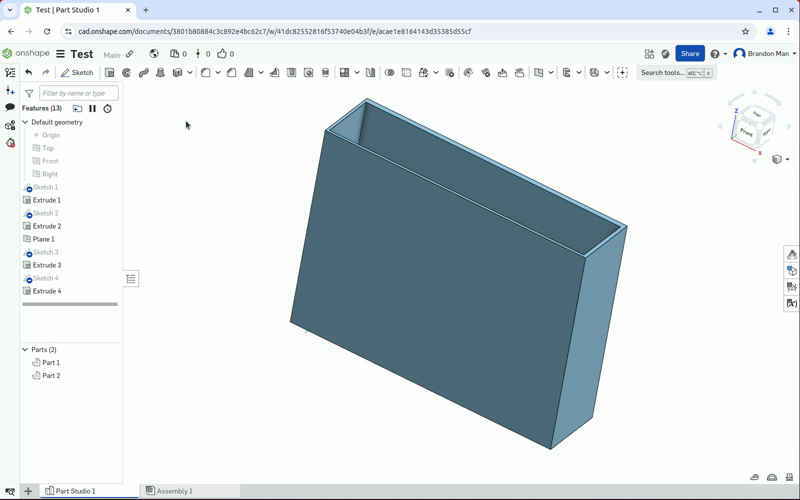
key(left, 2)
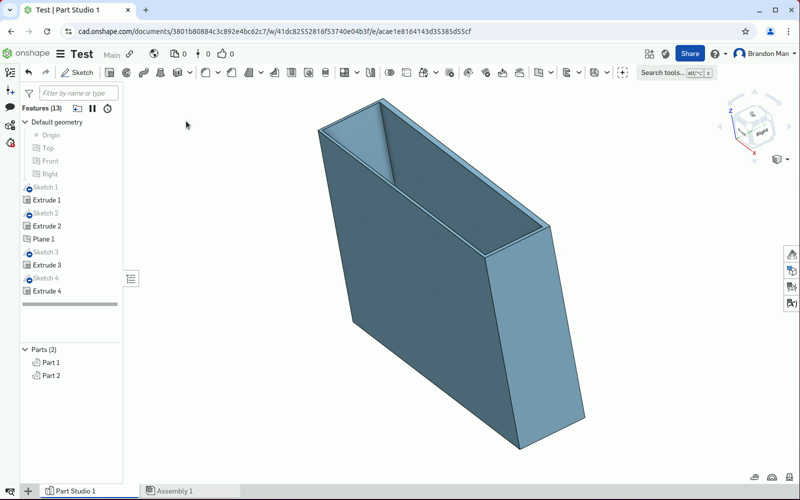
mouse_move(73, 189)
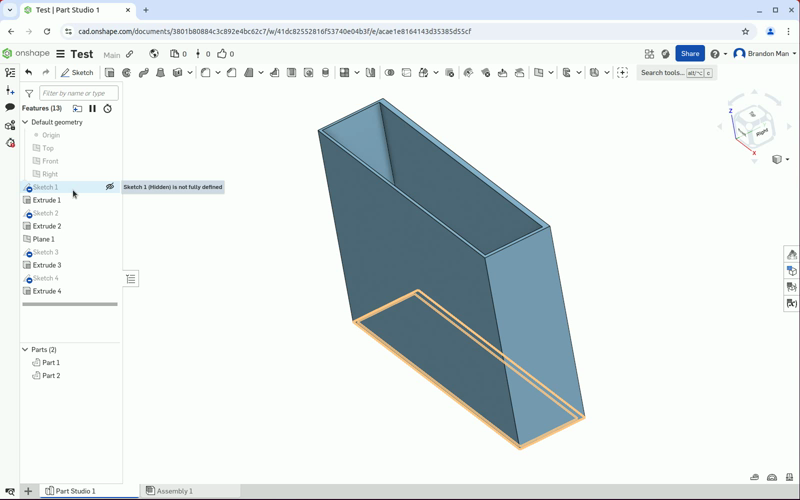
click(73, 189)